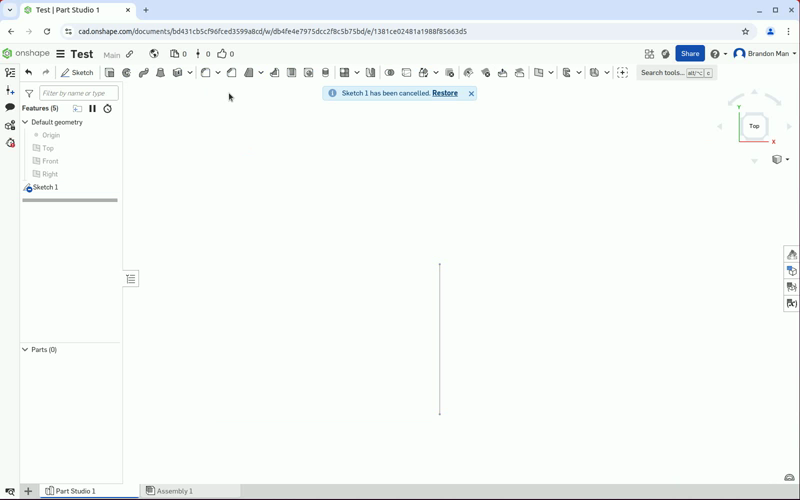
key(shift+h)
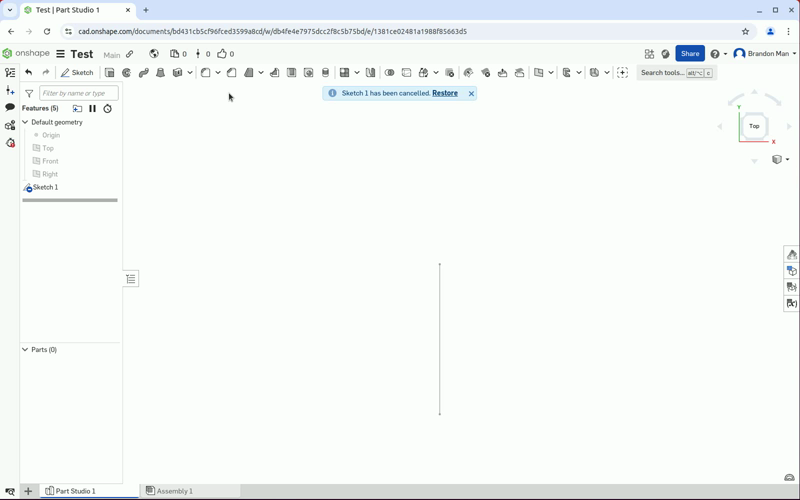
key(shift+s)
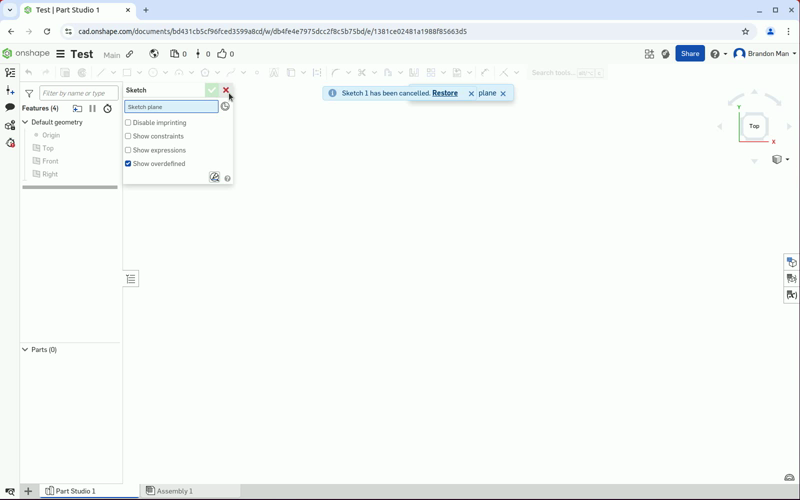
mouse_move(73, 150)
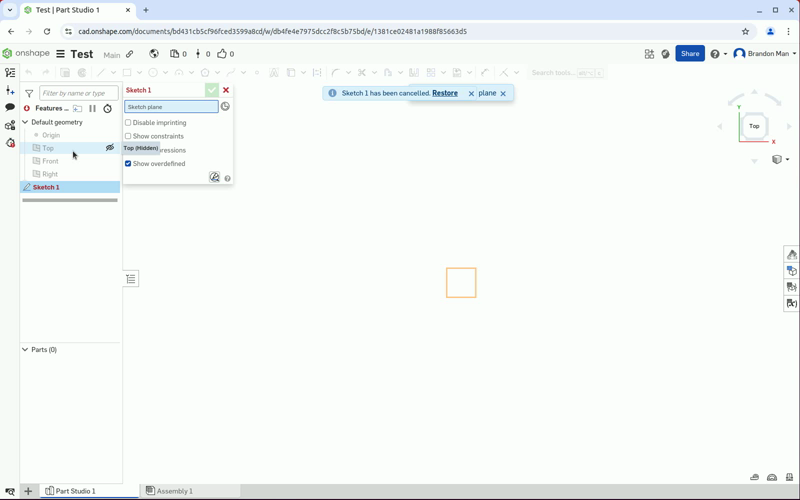
click(73, 150)
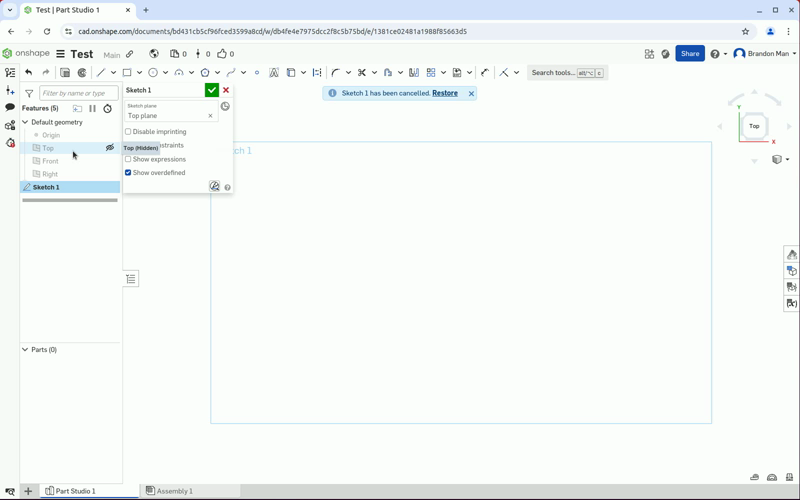
mouse_move(73, 352)
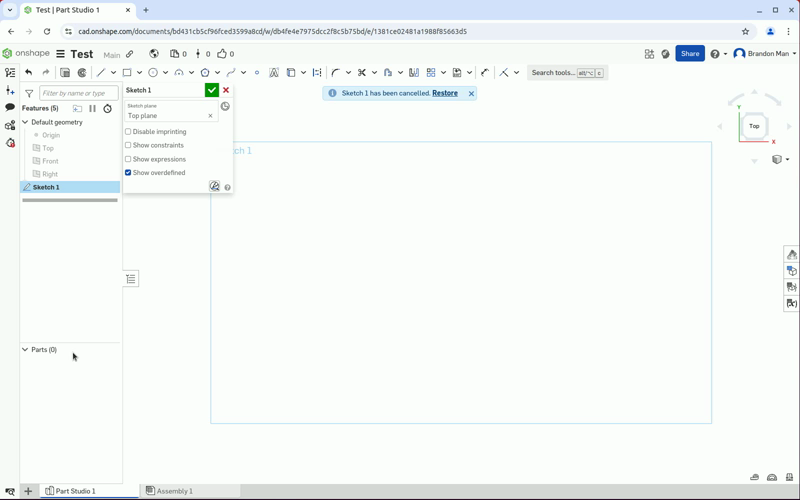
key(y)
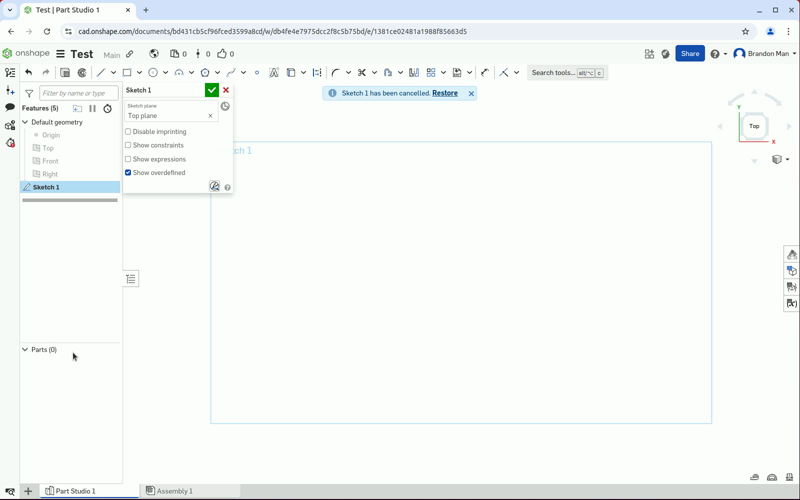
key(a)
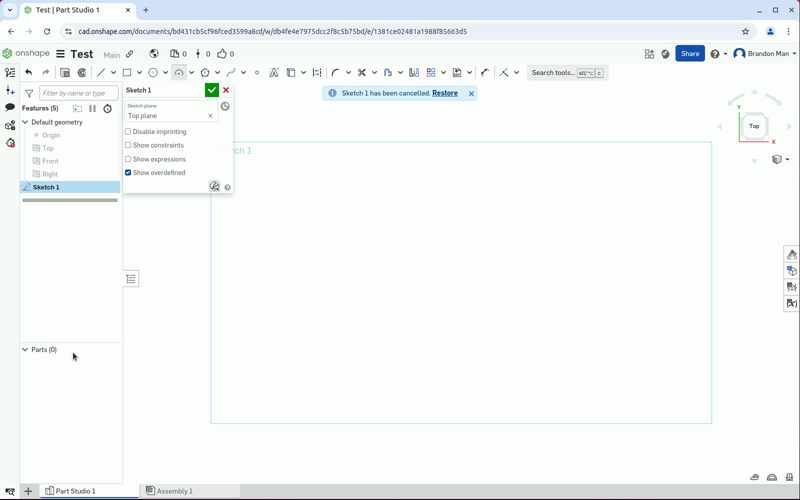
key_down(shift)
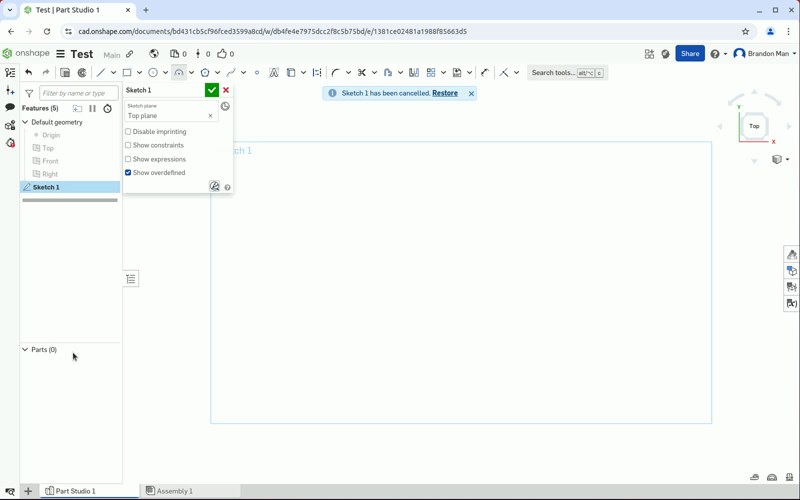
mouse_move(454, 312)
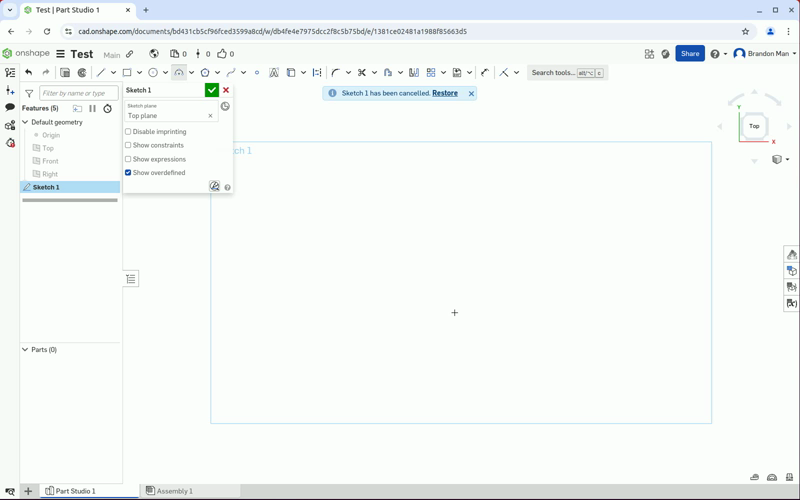
click(454, 312)
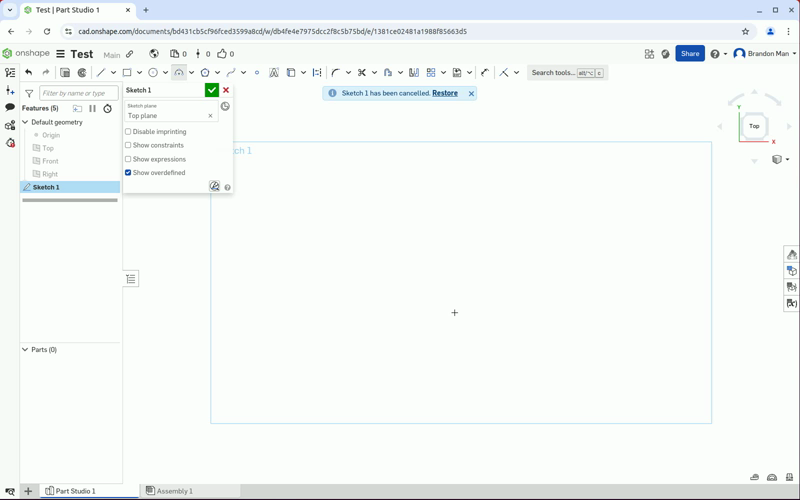
key_up(shift)
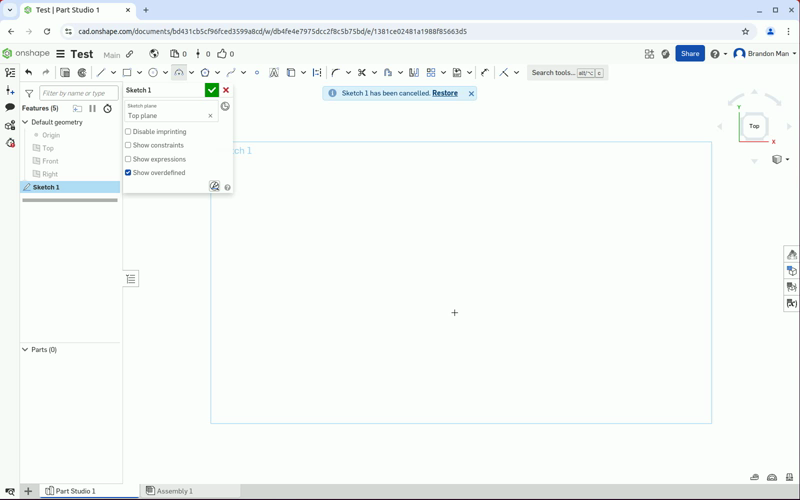
key_down(shift)
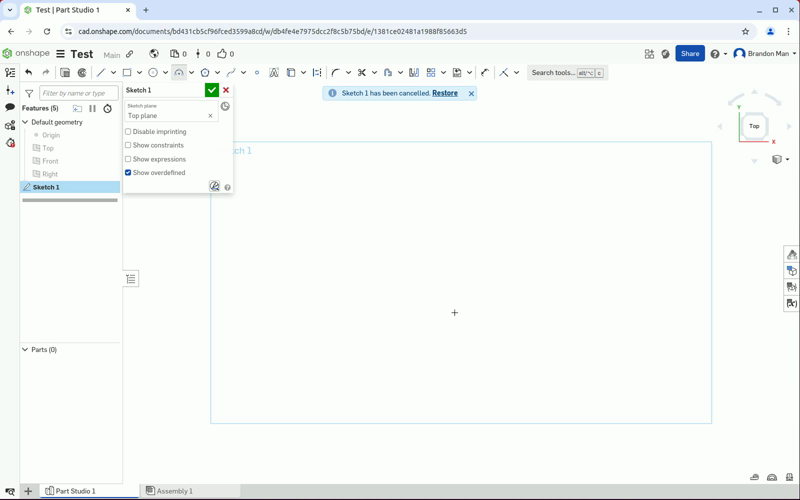
mouse_move(467, 312)
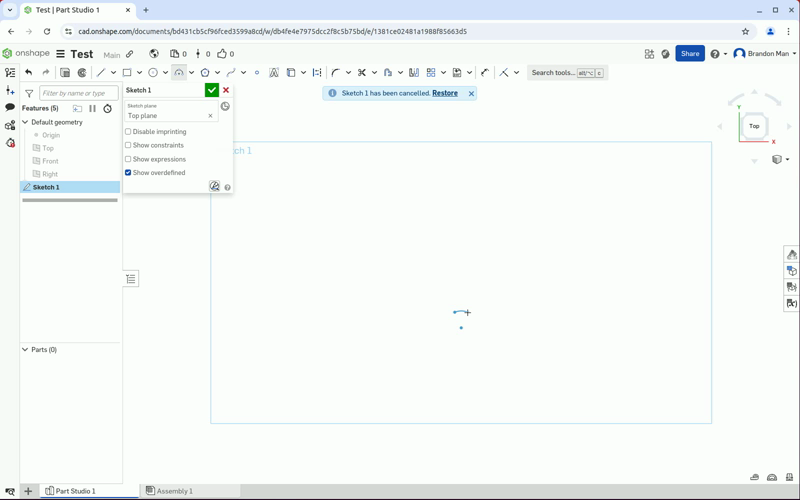
click(467, 312)
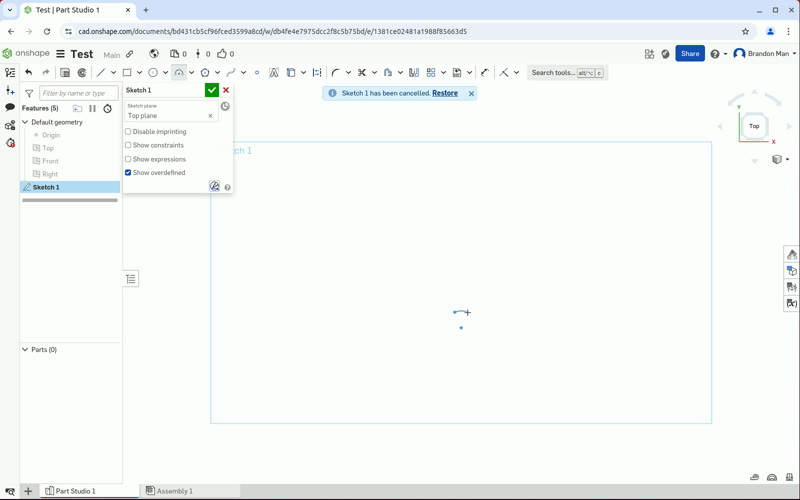
mouse_move(461, 318)
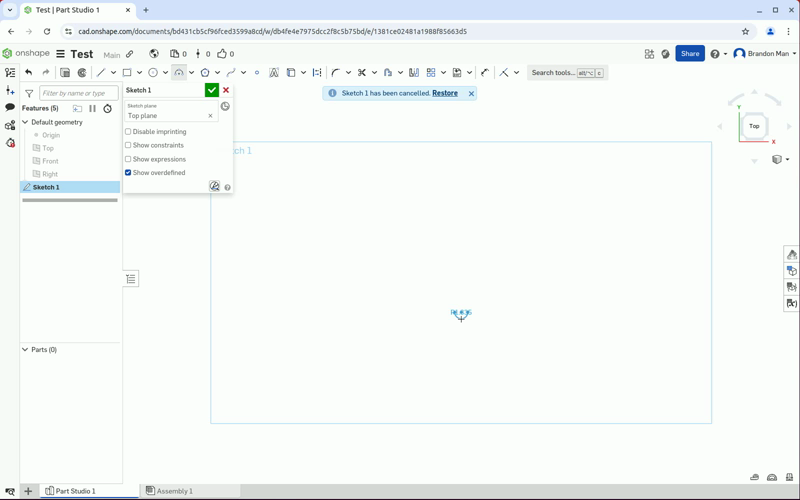
click(461, 318)
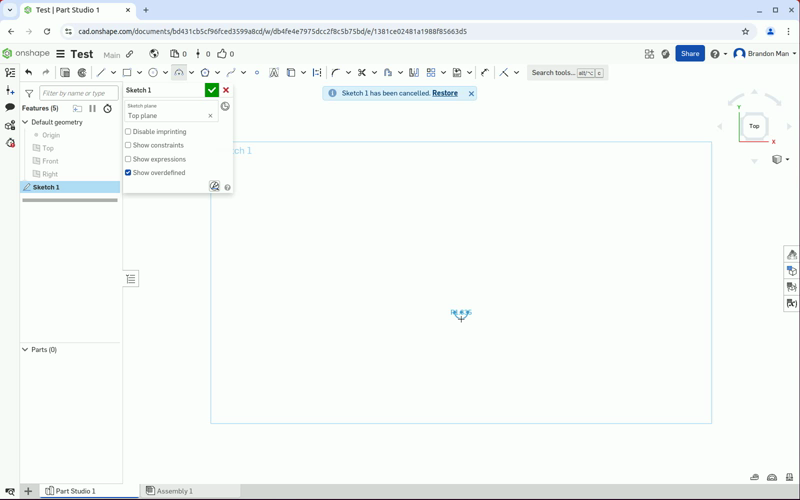
key_up(shift)
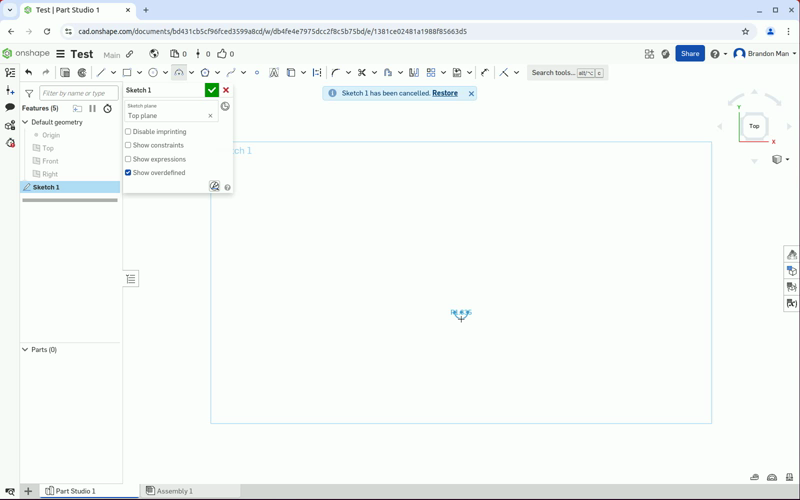
key(esc)
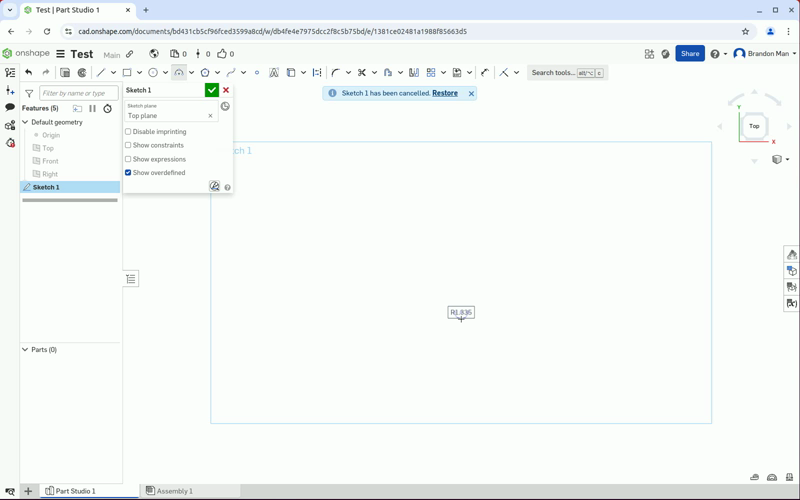
key(l)
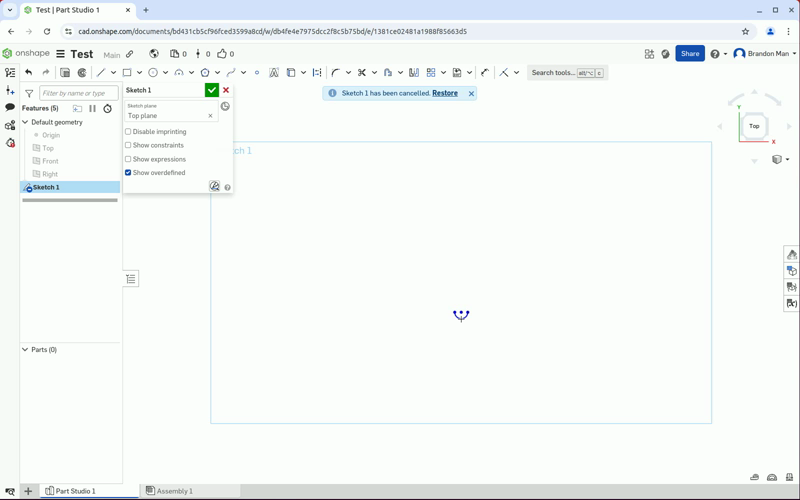
mouse_move(467, 312)
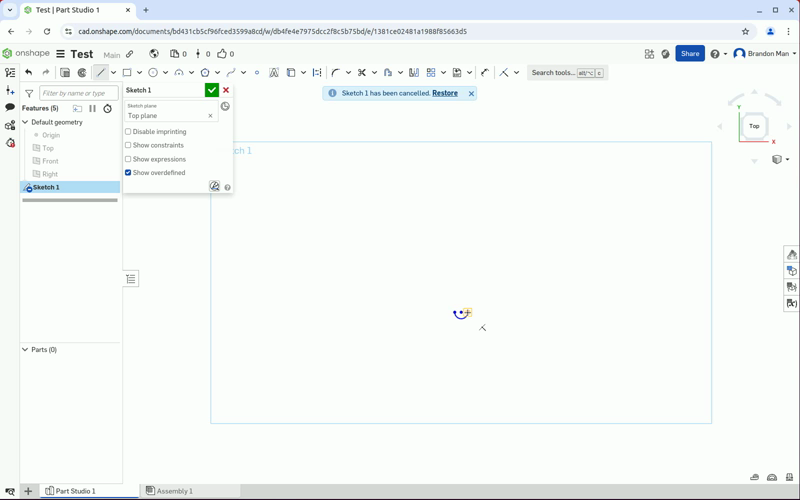
click(467, 312)
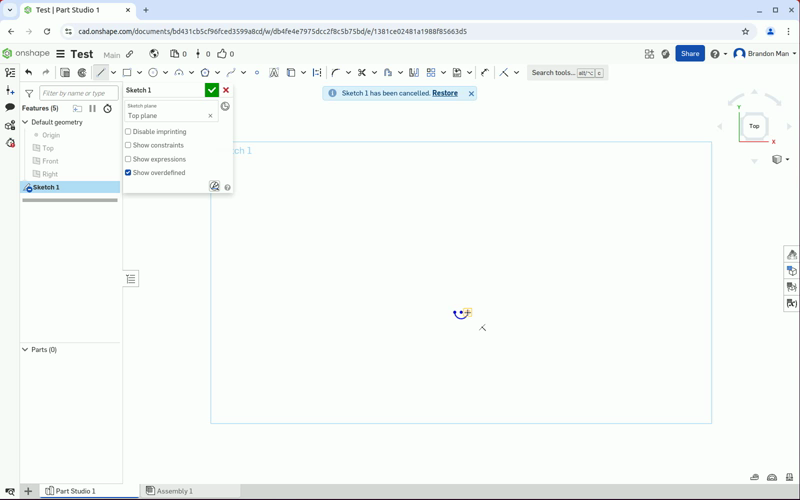
key_down(shift)
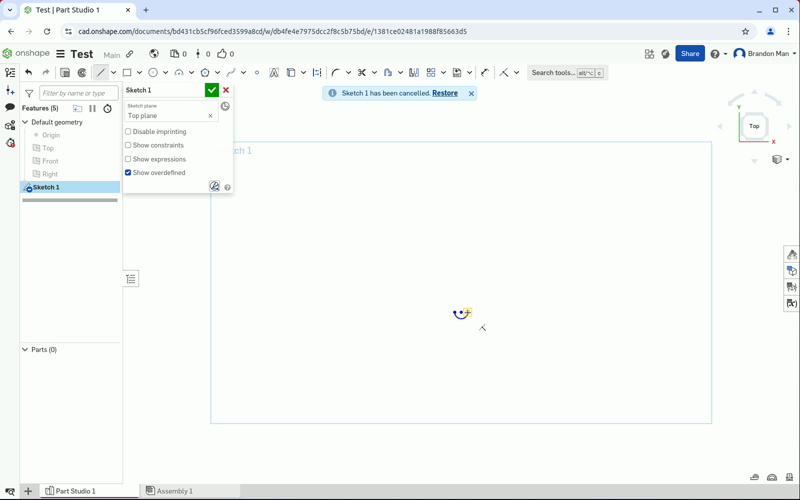
mouse_move(498, 312)
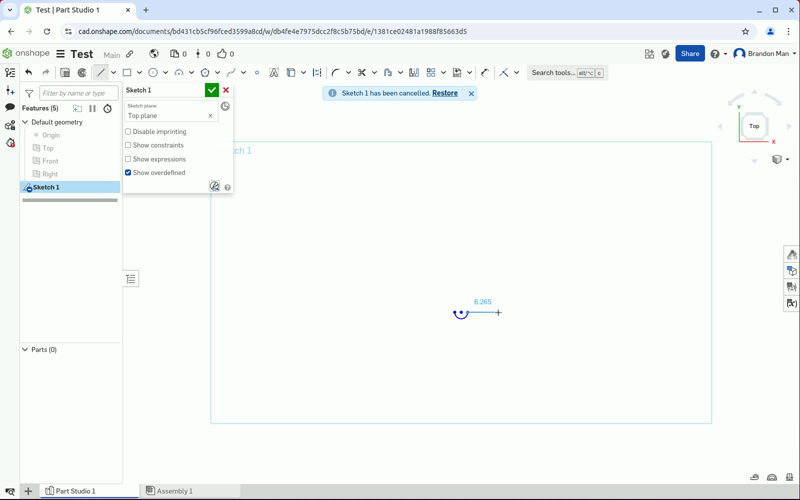
mouse_move(467, 290)
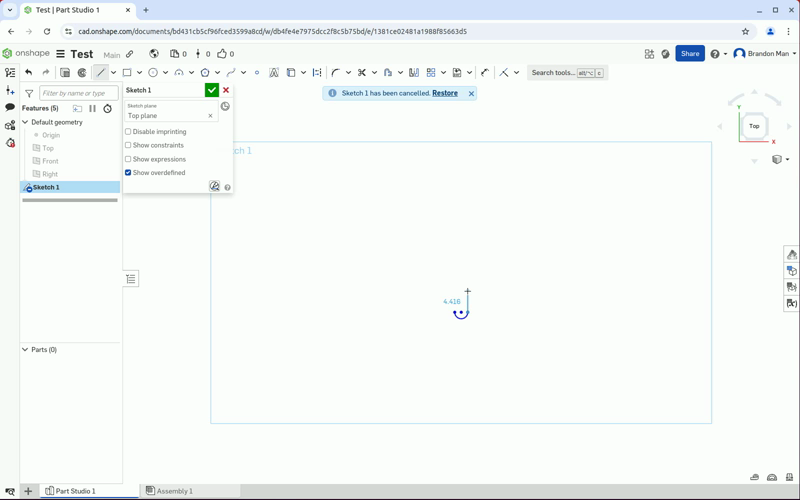
click(467, 290)
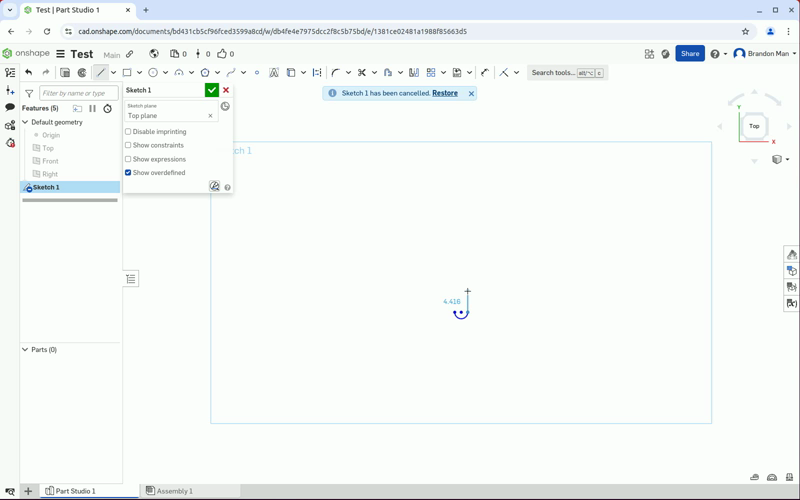
key_up(shift)
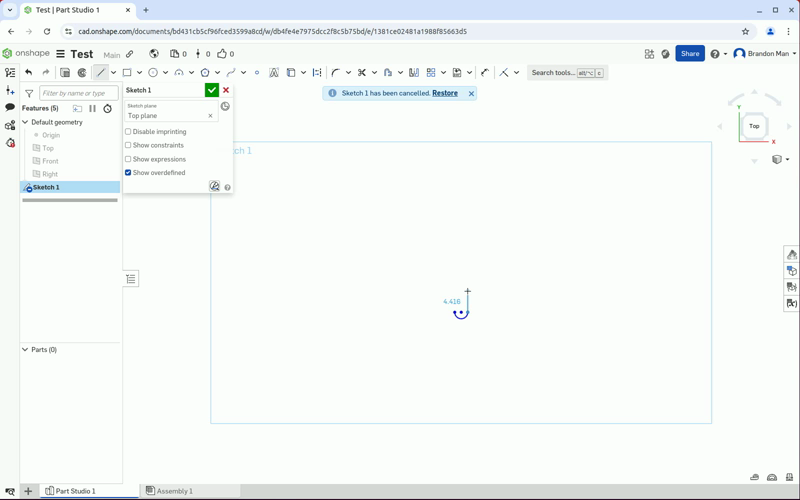
key(esc)
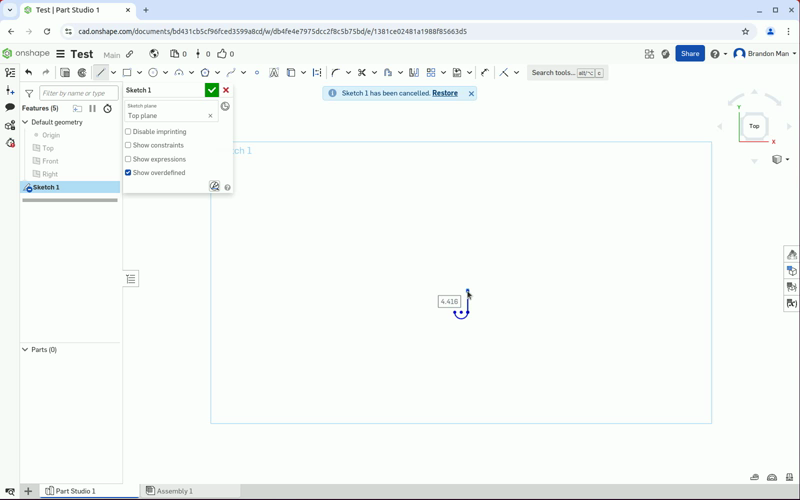
key(a)
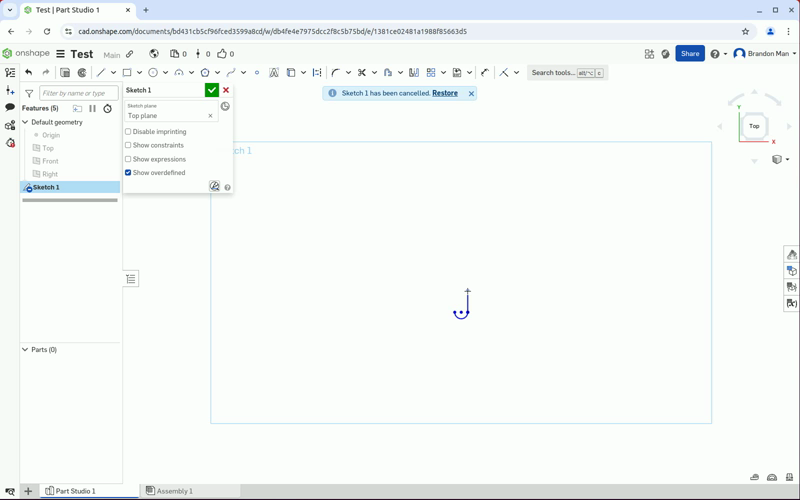
mouse_move(467, 290)
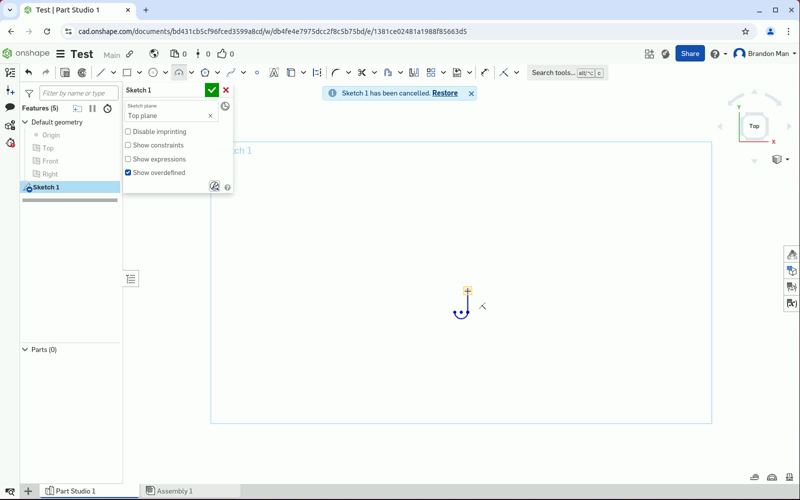
click(467, 290)
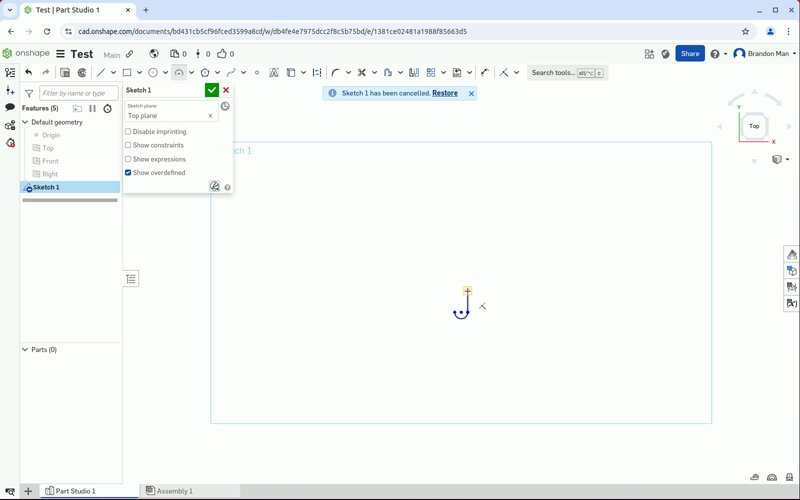
key_down(shift)
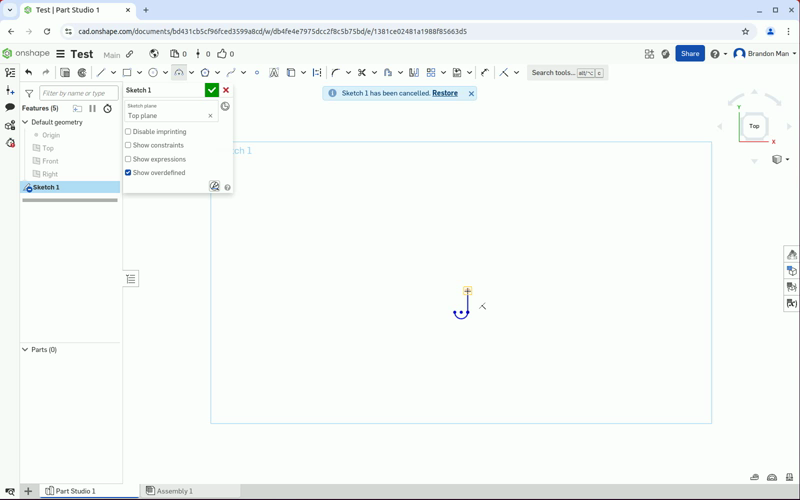
mouse_move(454, 290)
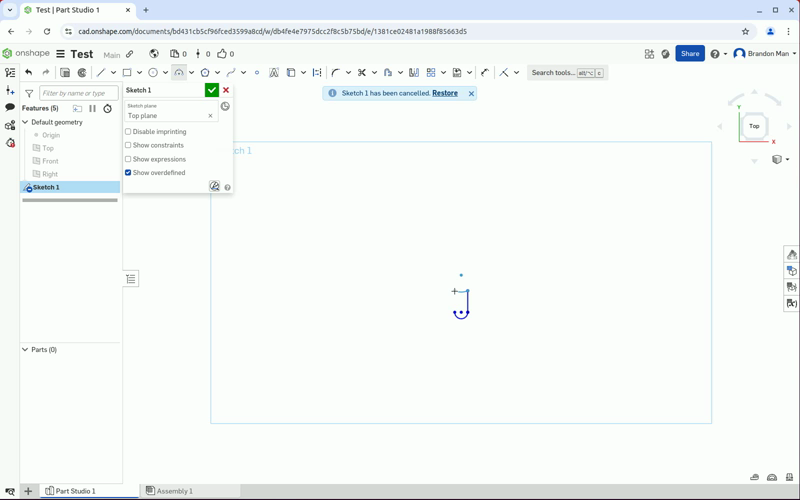
click(454, 290)
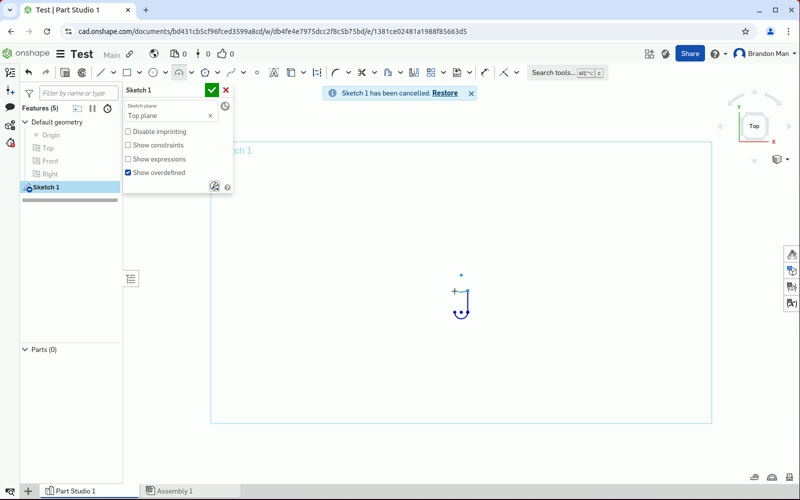
mouse_move(461, 284)
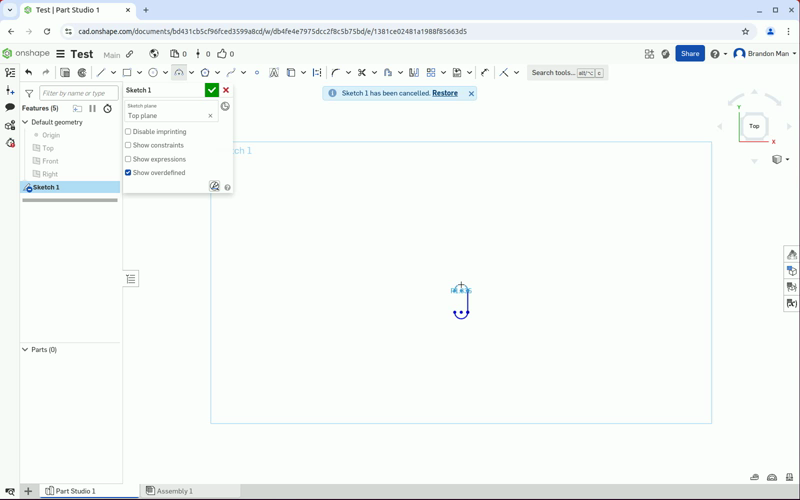
click(461, 284)
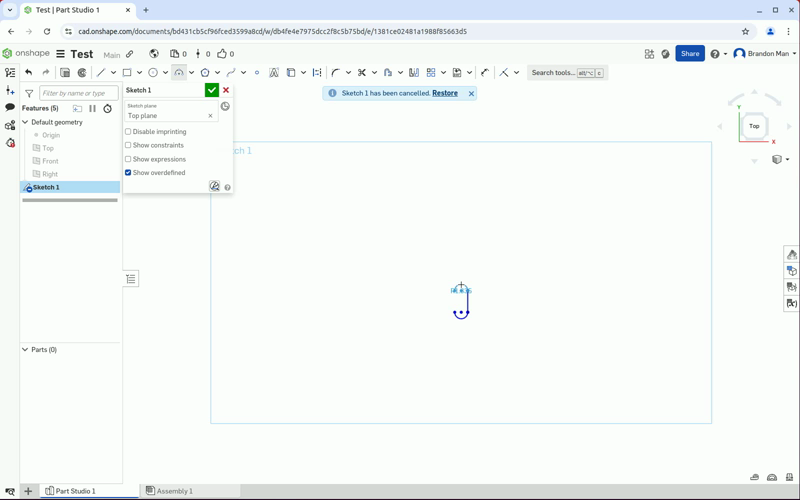
key_up(shift)
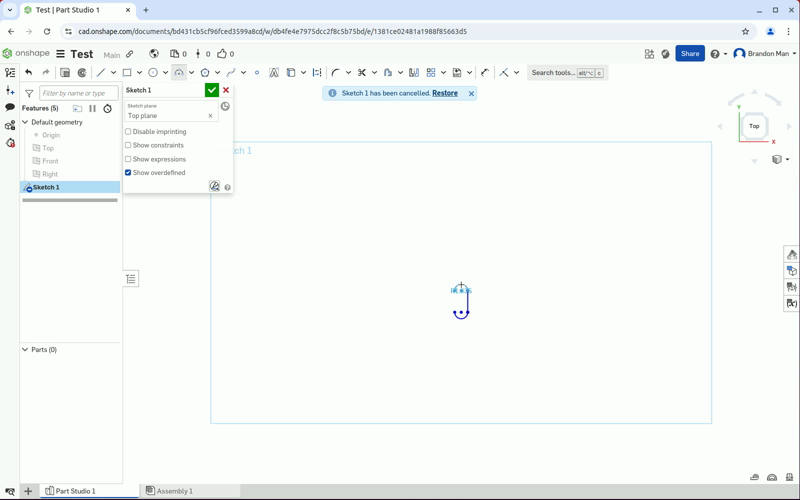
key(esc)
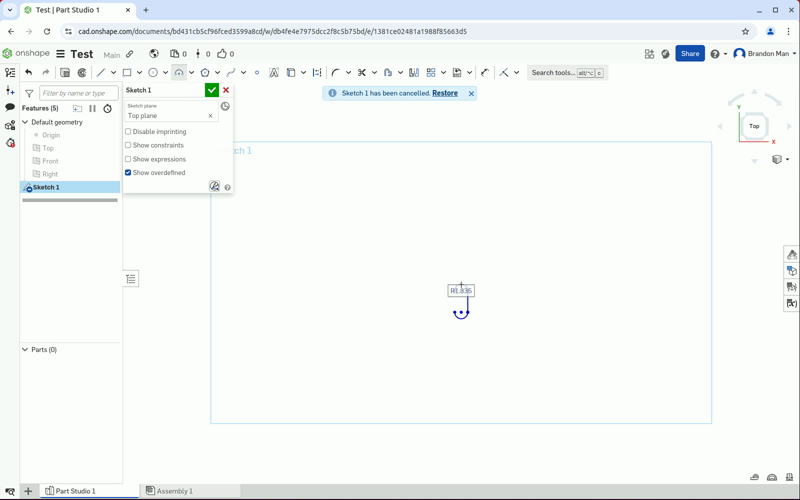
key(l)
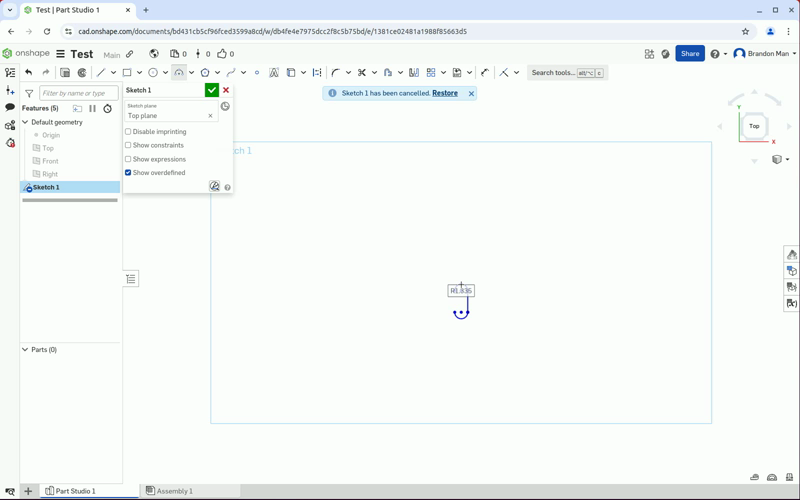
mouse_move(454, 290)
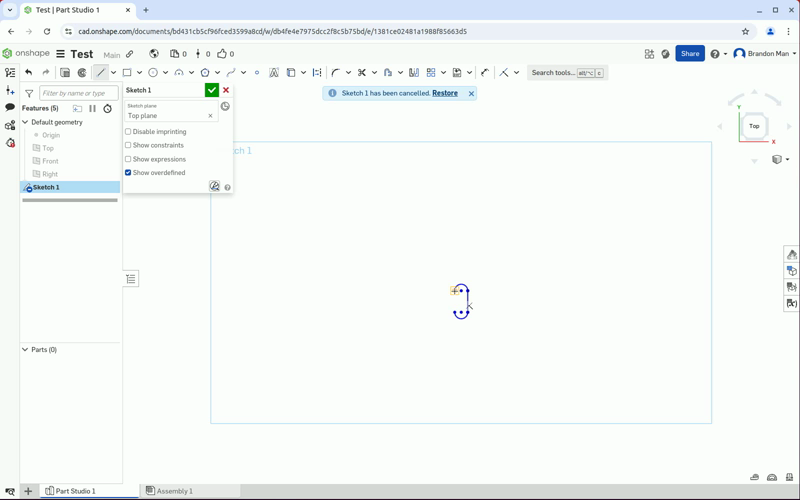
click(454, 290)
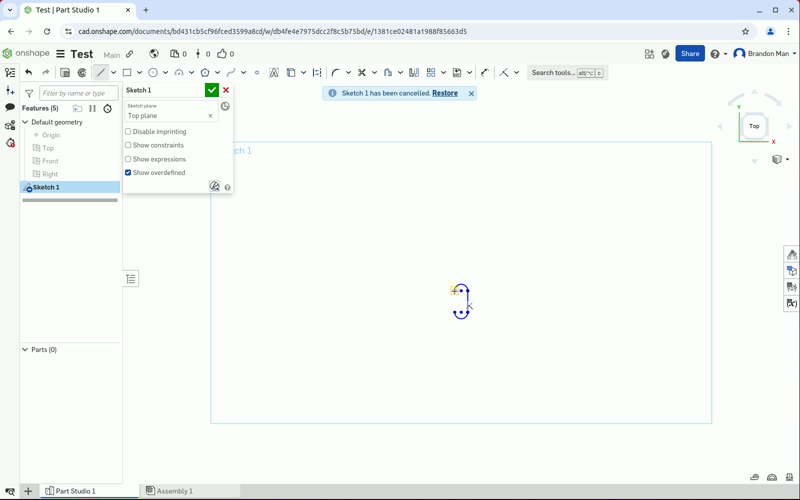
mouse_move(484, 290)
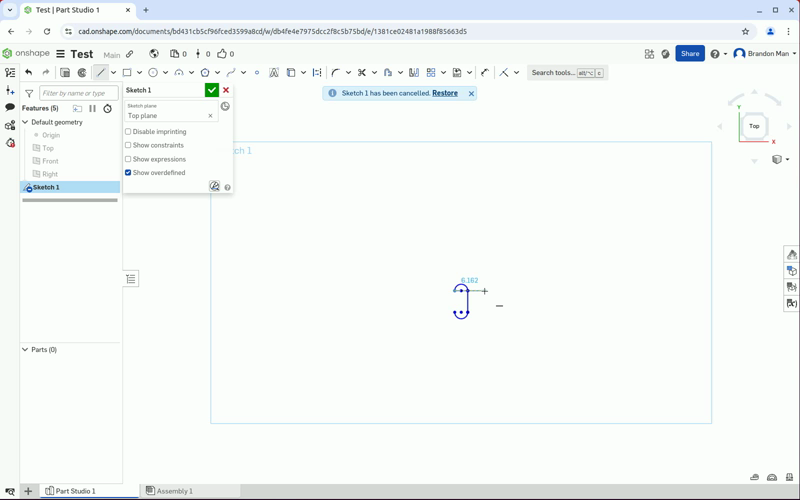
key_down(shift)
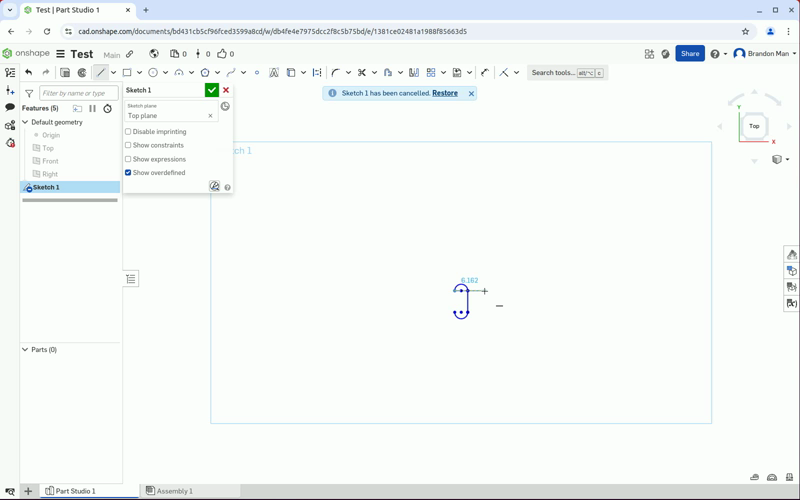
mouse_move(454, 312)
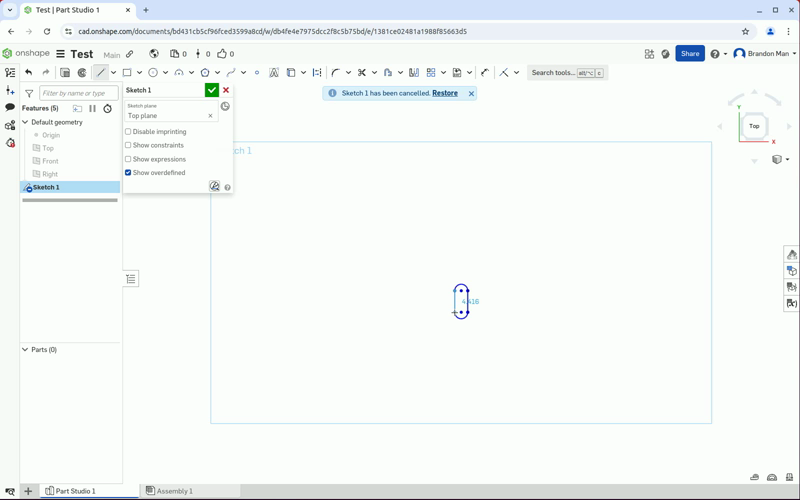
key_up(shift)
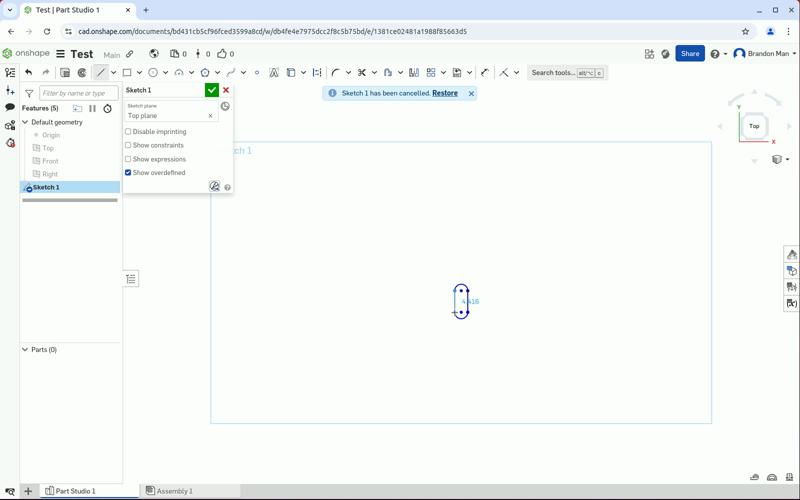
click(454, 312)
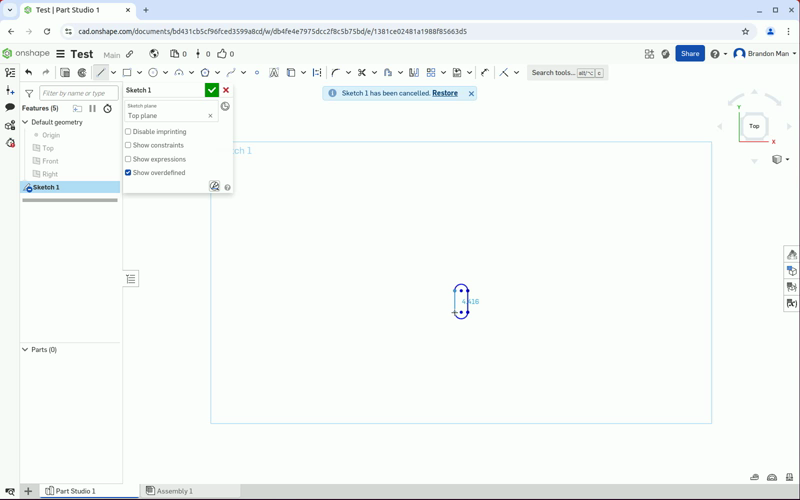
key(esc)
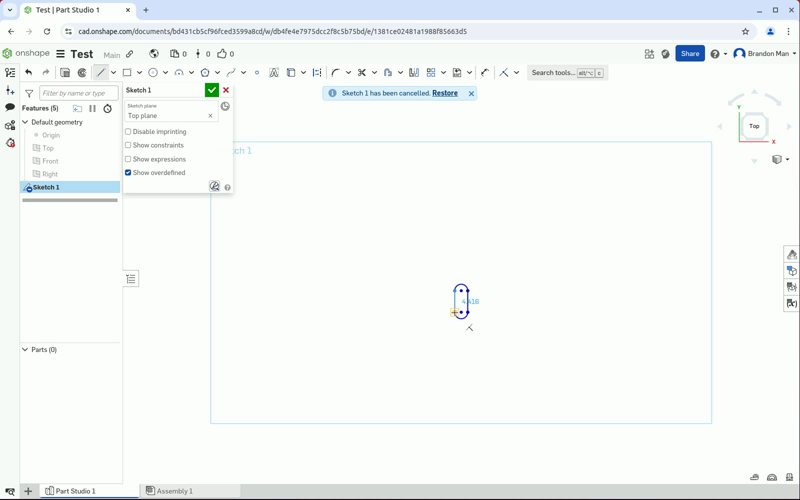
mouse_move(457, 308)
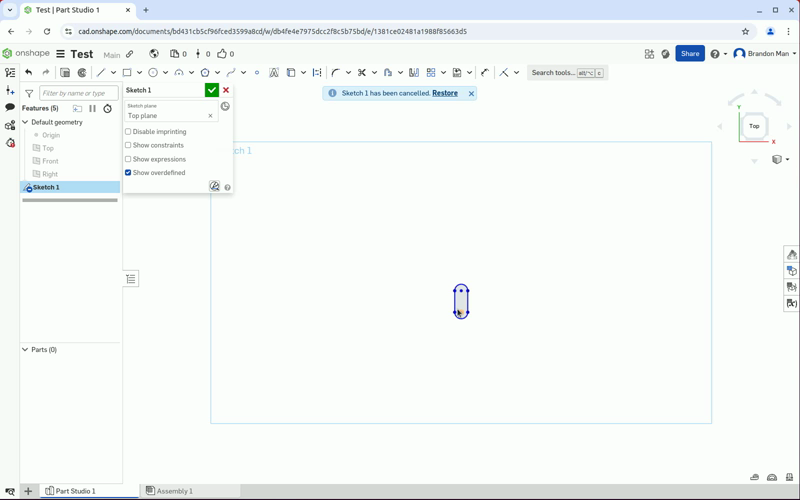
scroll(6)
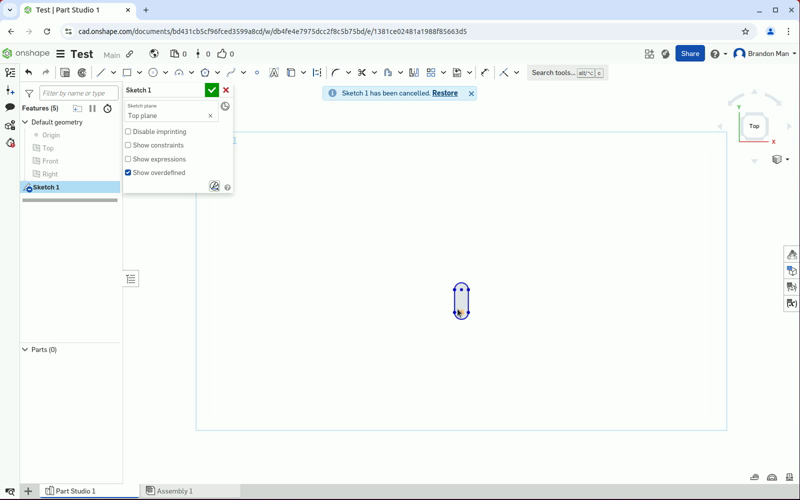
scroll(6)
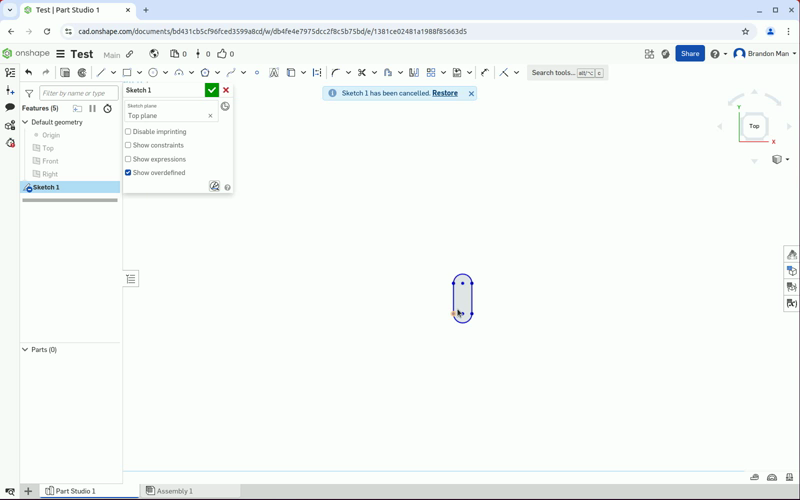
scroll(6)
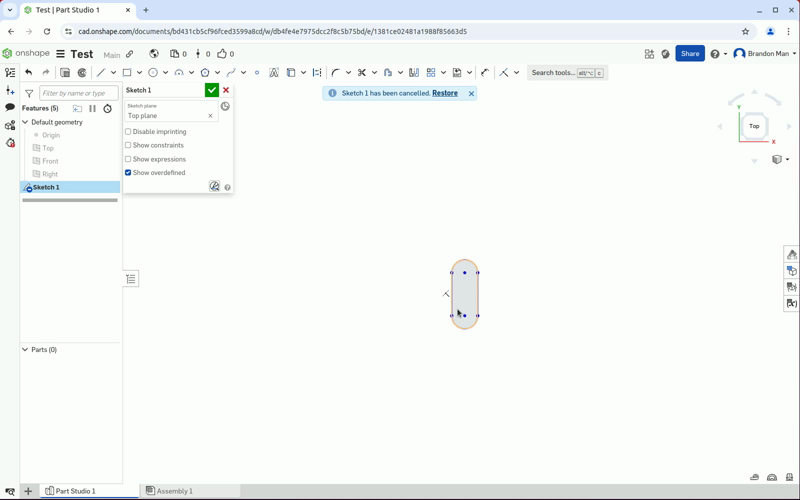
scroll(6)
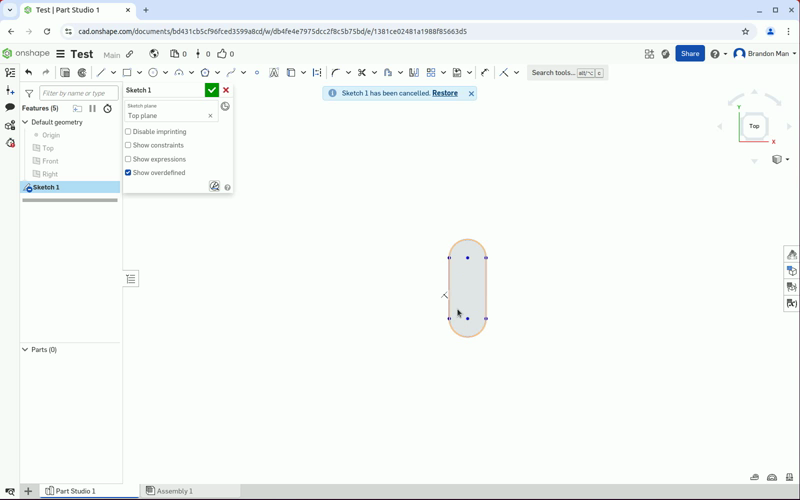
scroll(6)
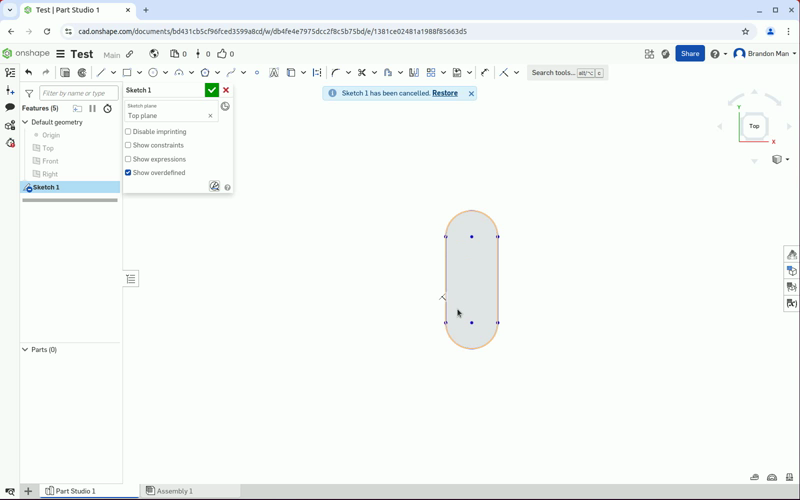
scroll(6)
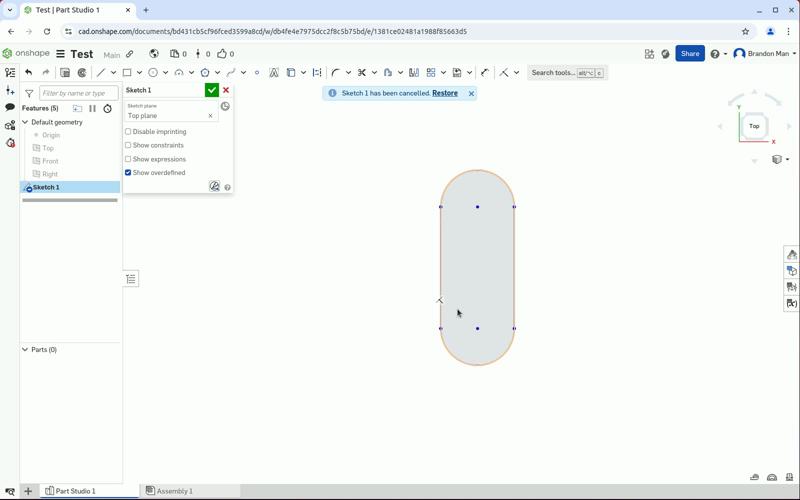
scroll(6)
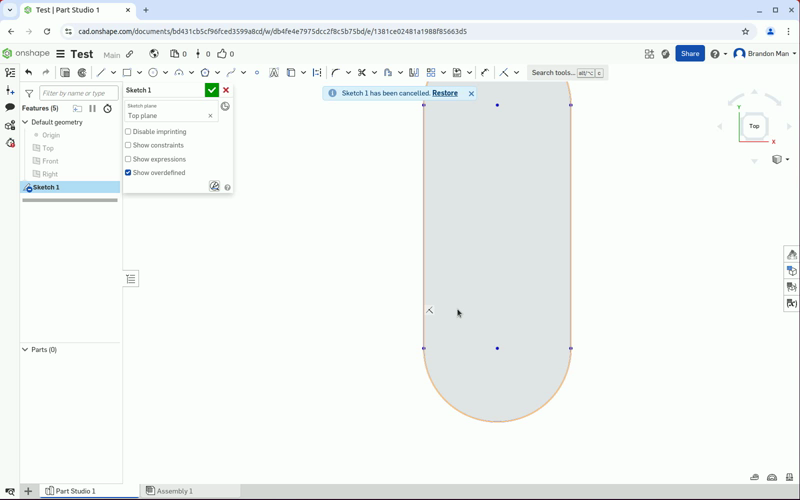
click(457, 308)
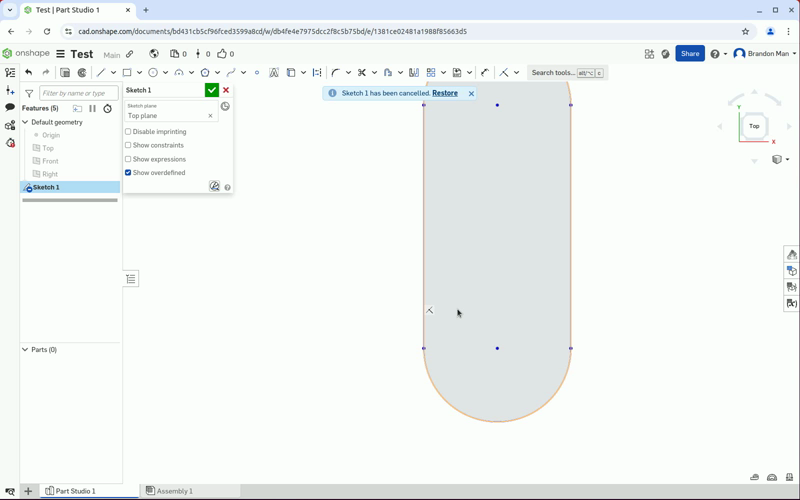
scroll(-6)
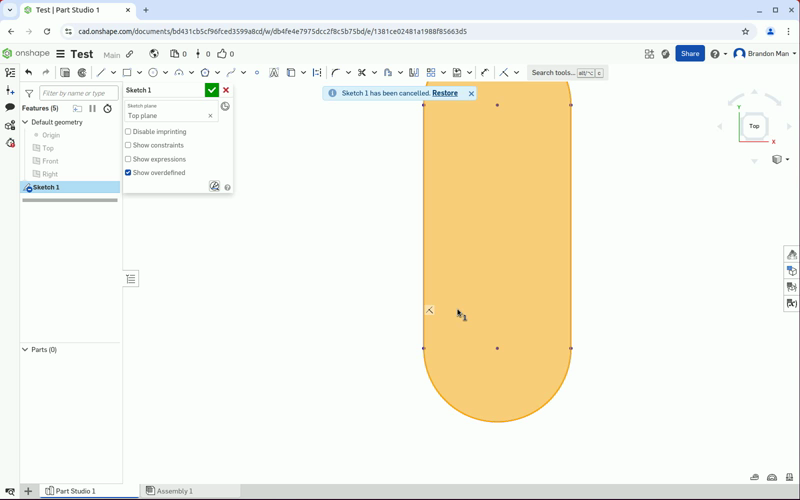
scroll(-6)
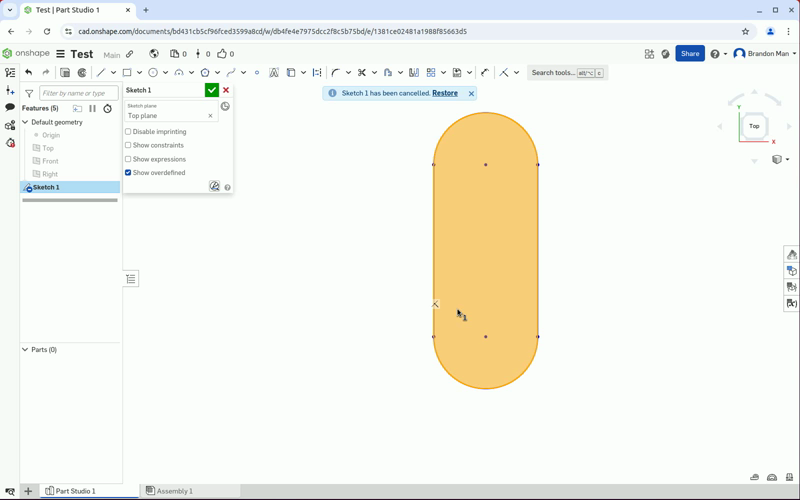
scroll(-6)
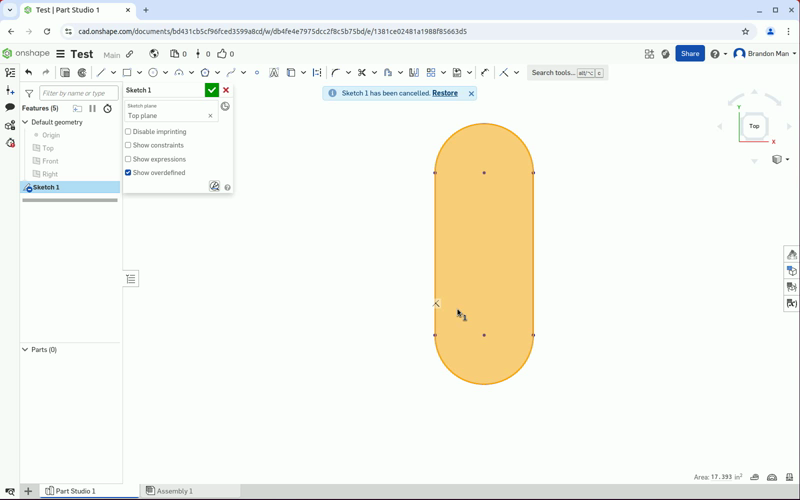
scroll(-6)
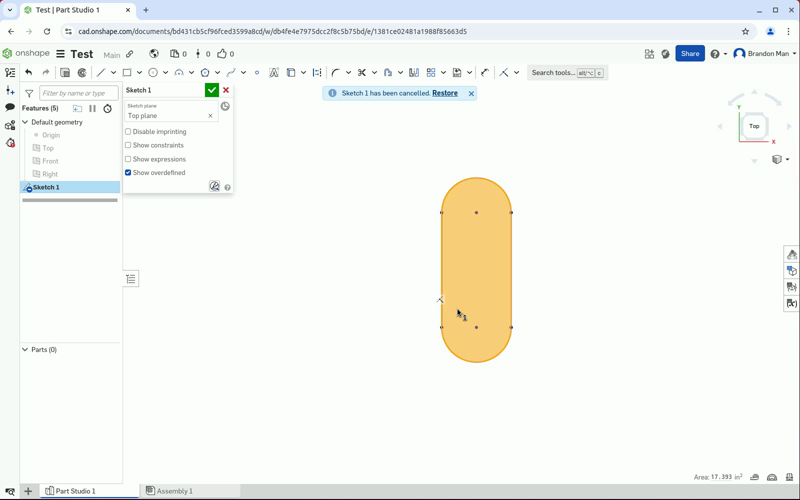
scroll(-6)
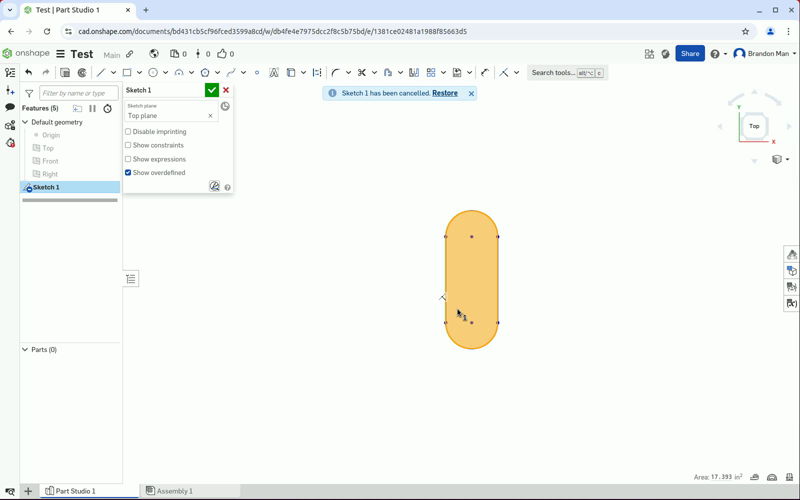
scroll(-6)
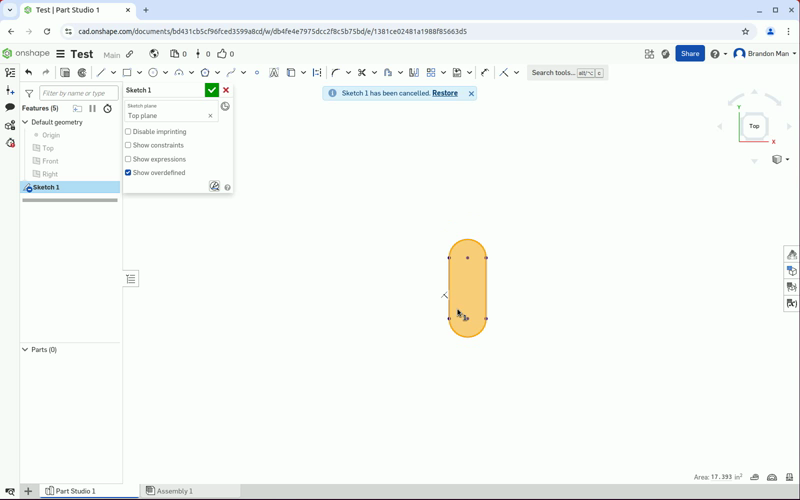
scroll(-6)
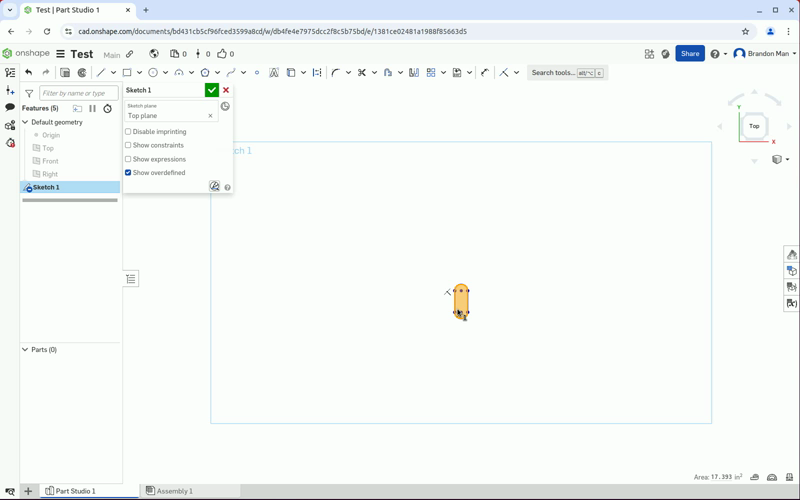
mouse_move(73, 352)
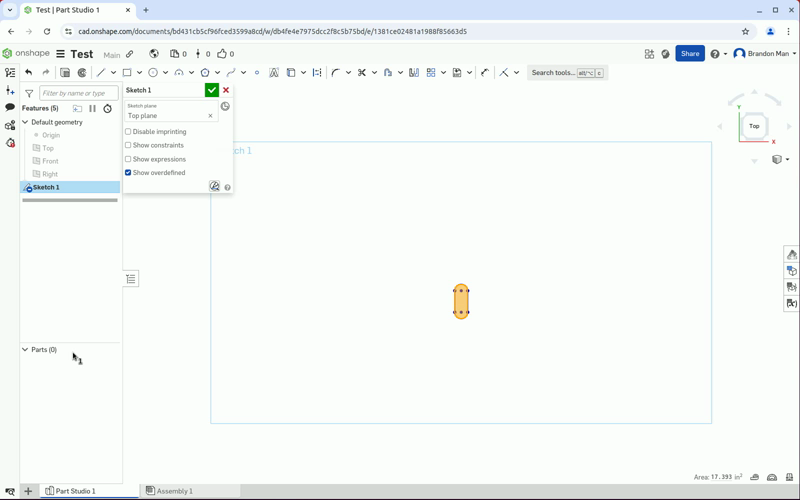
key(shift+y)
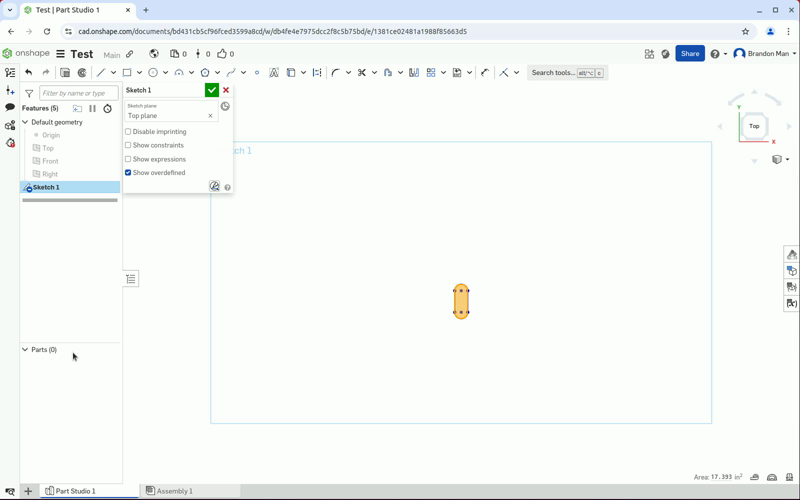
key(shift+e)
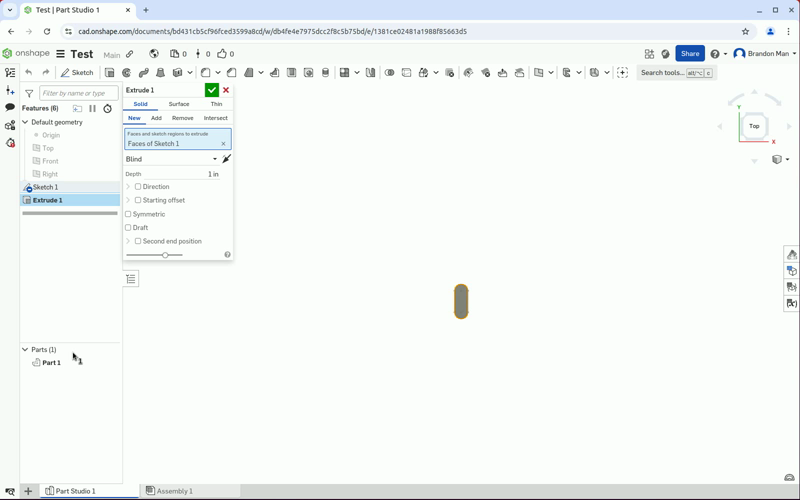
mouse_move(143, 106)
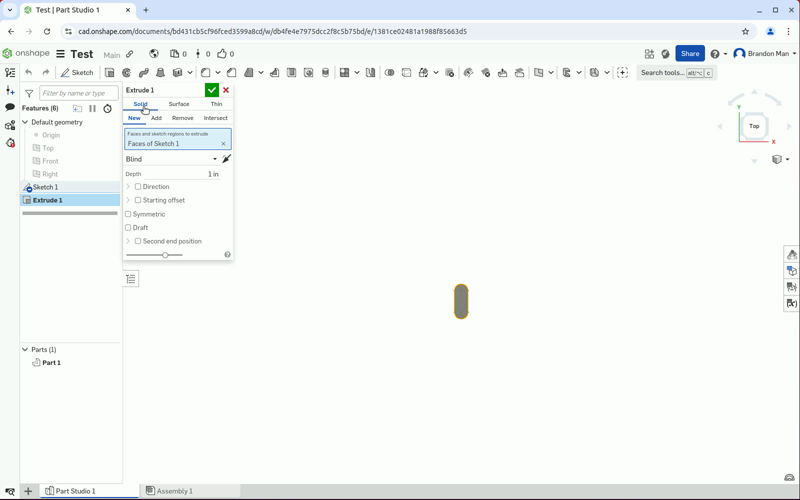
click(143, 106)
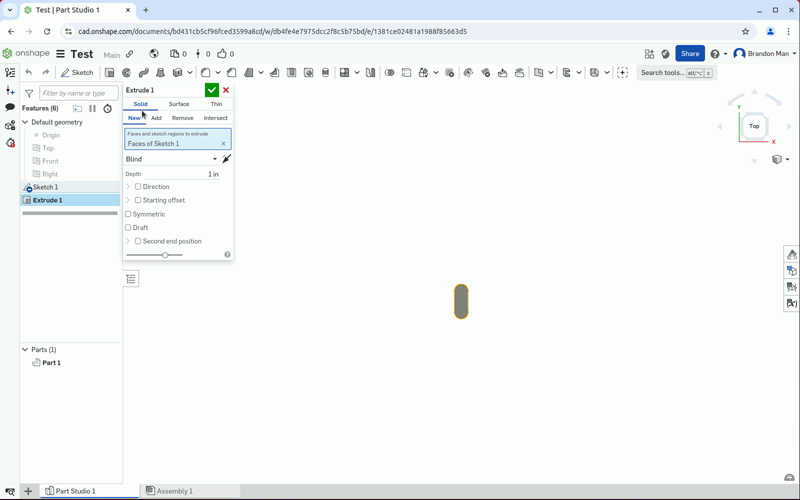
mouse_move(137, 120)
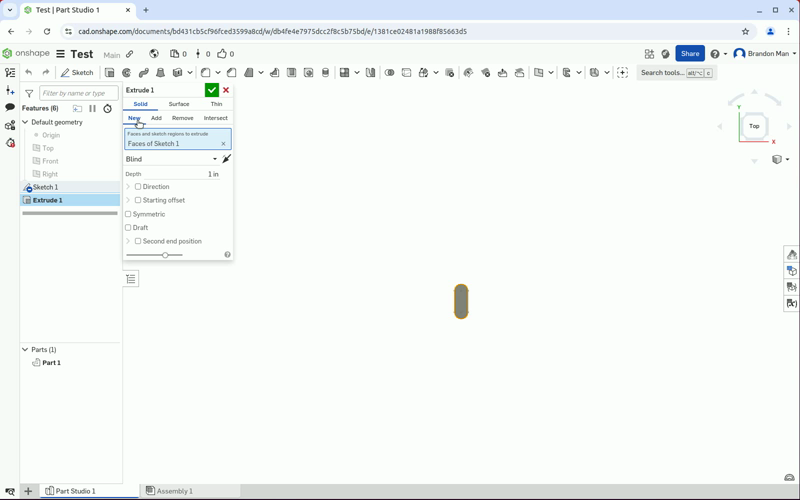
click(137, 120)
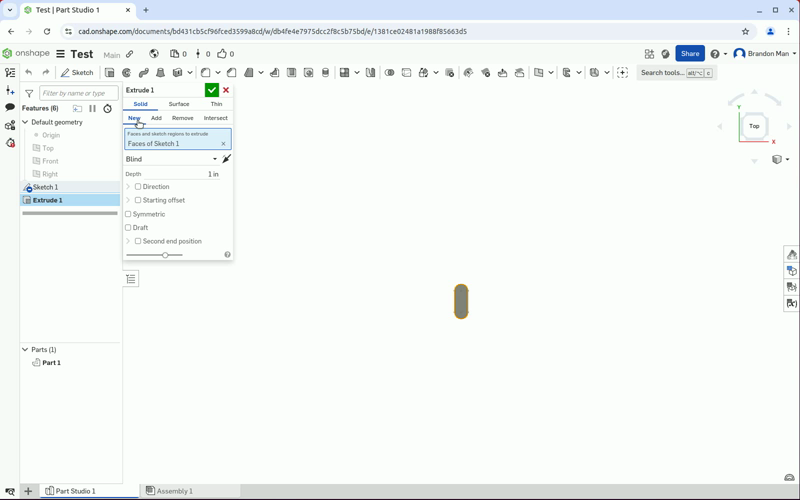
key(tab, 4)
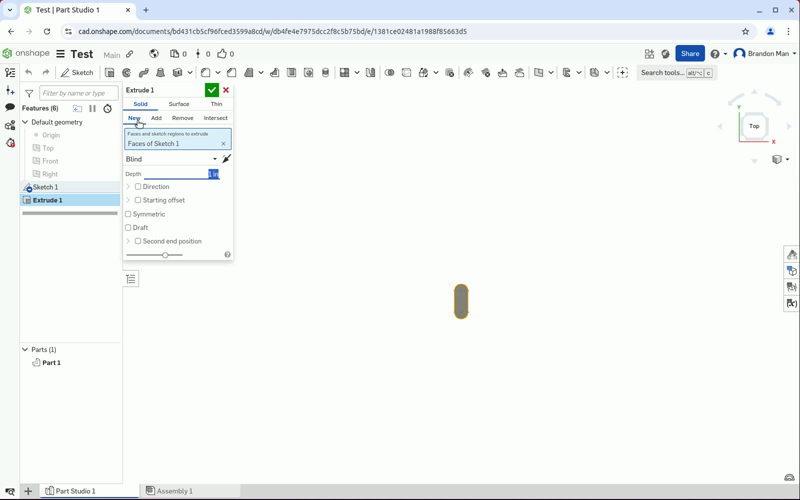
text(2.166)
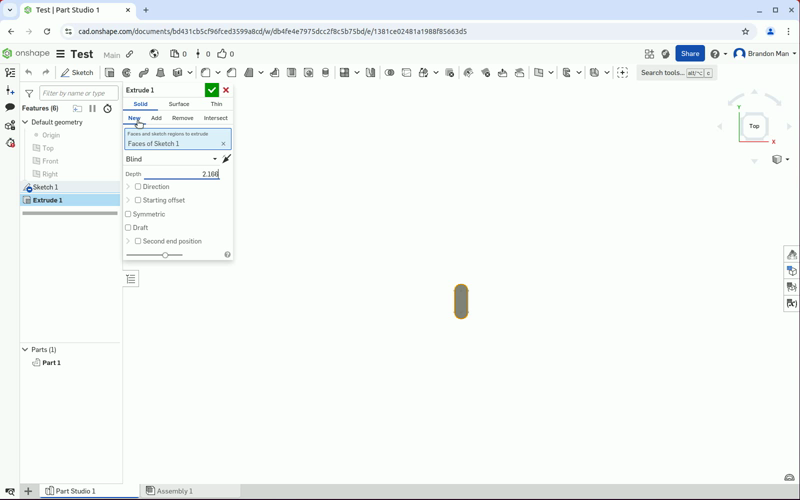
key(enter)
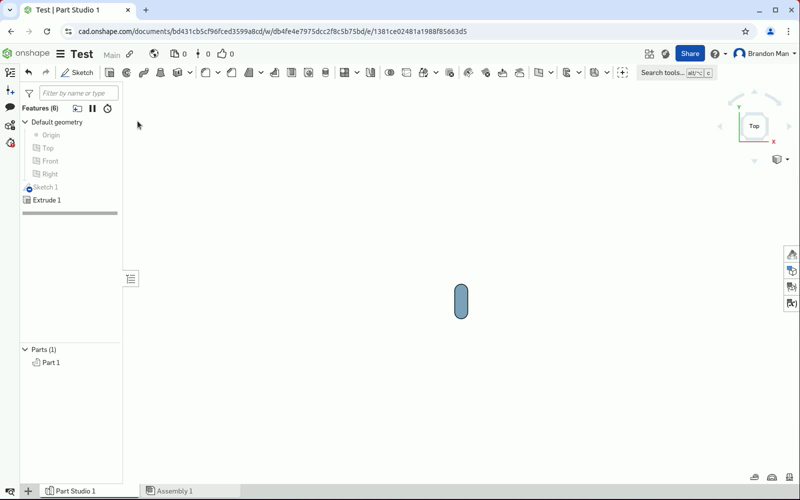
key(shift+h)
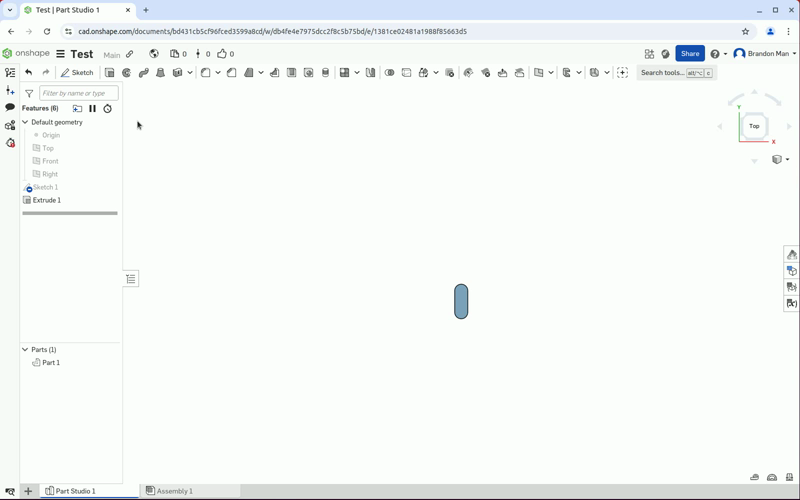
key(shift+h)
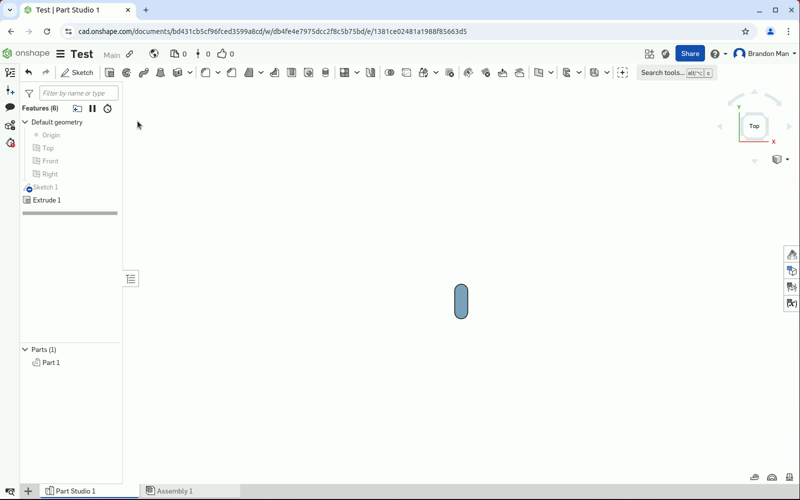
mouse_move(73, 189)
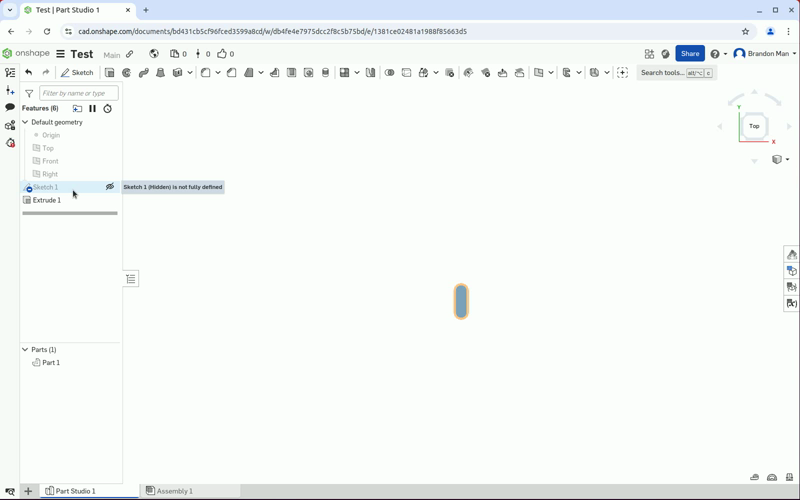
click(73, 189)
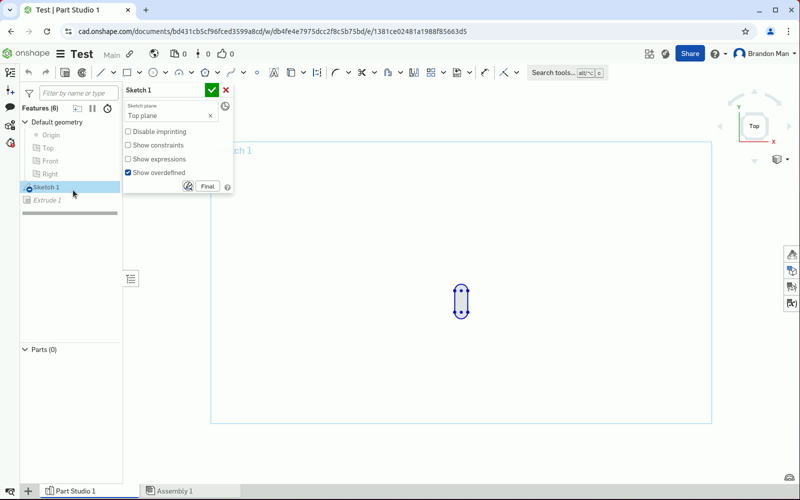
mouse_move(229, 92)
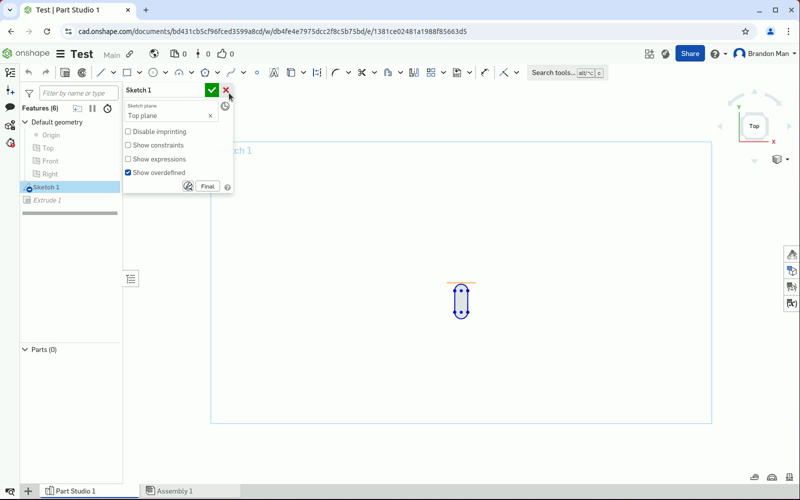
click(229, 92)
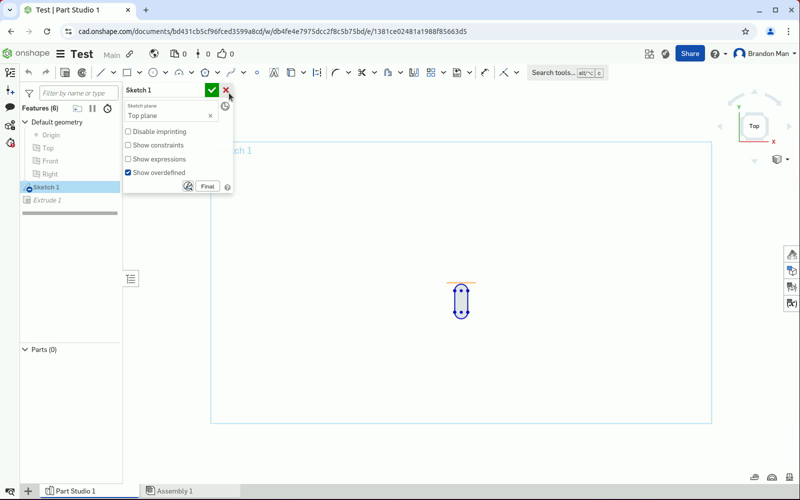
key(shift+s)
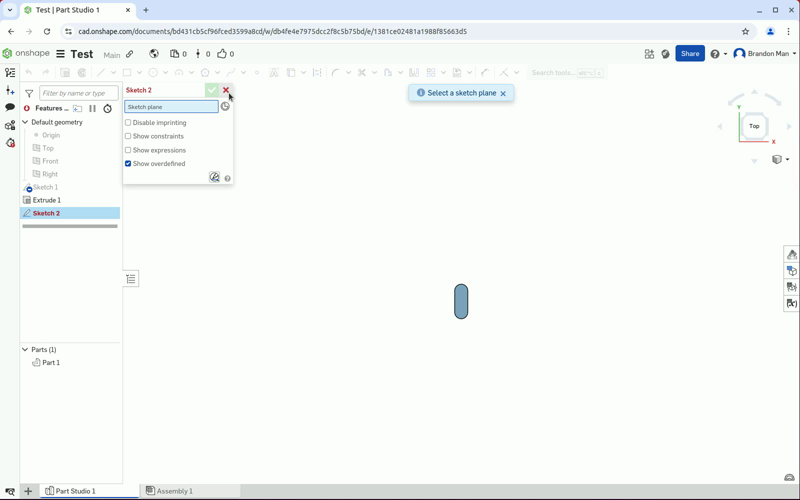
mouse_move(73, 150)
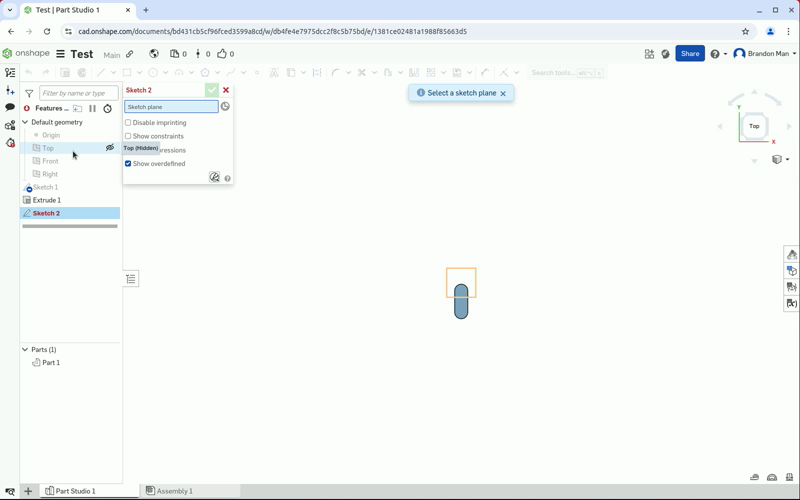
click(73, 150)
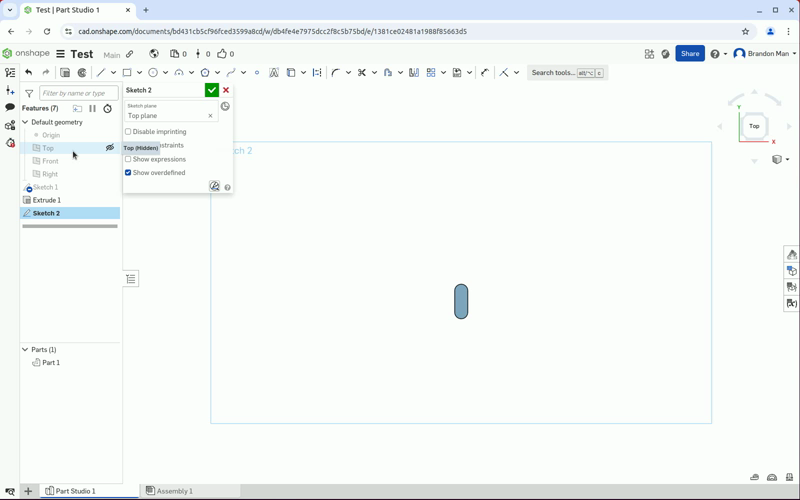
mouse_move(73, 352)
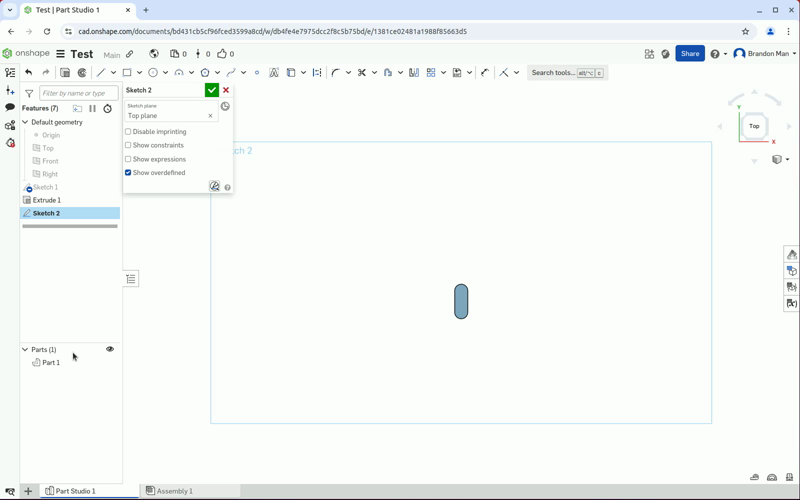
key(y)
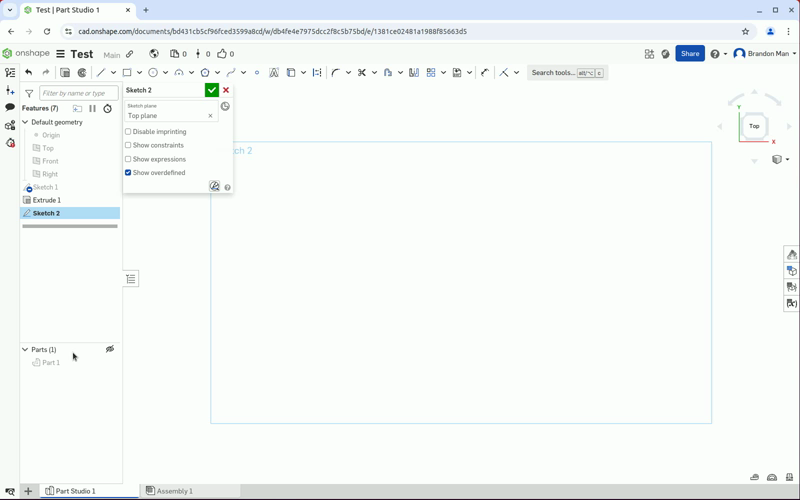
key(l)
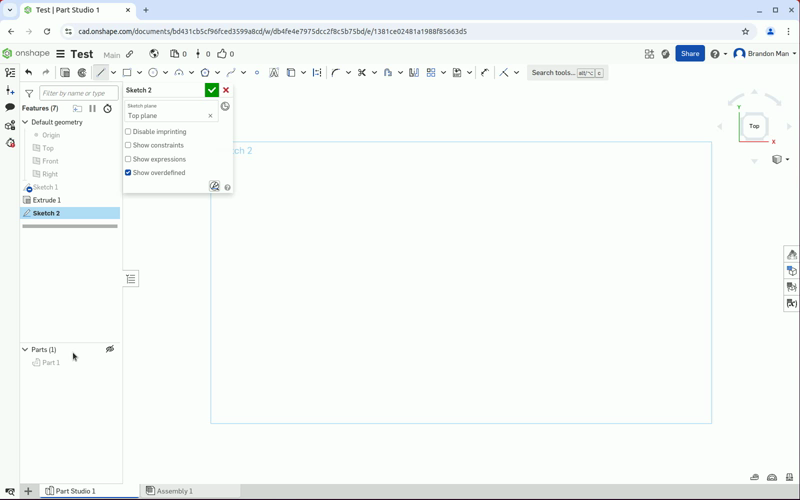
key_down(shift)
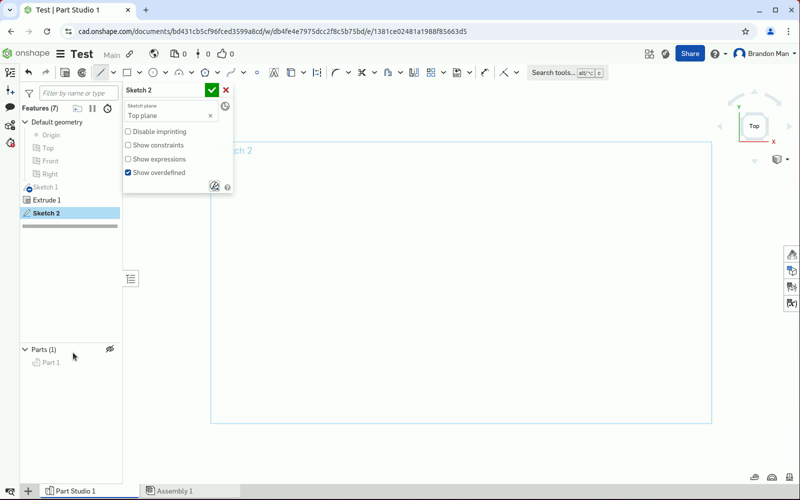
mouse_move(358, 301)
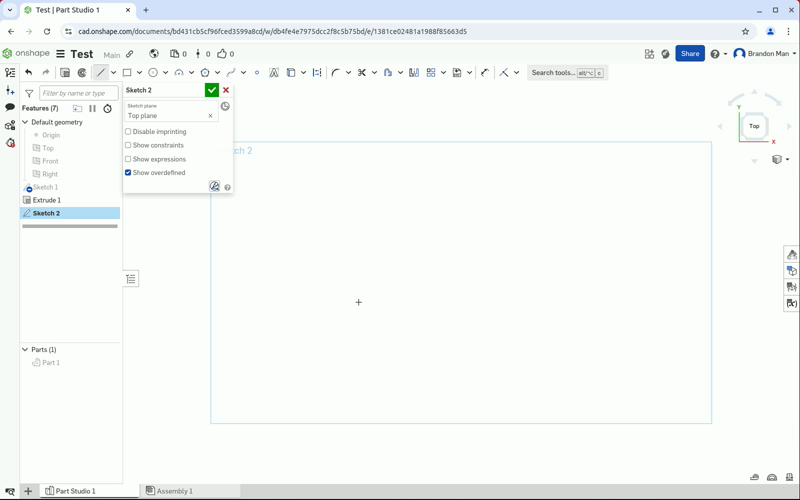
click(358, 301)
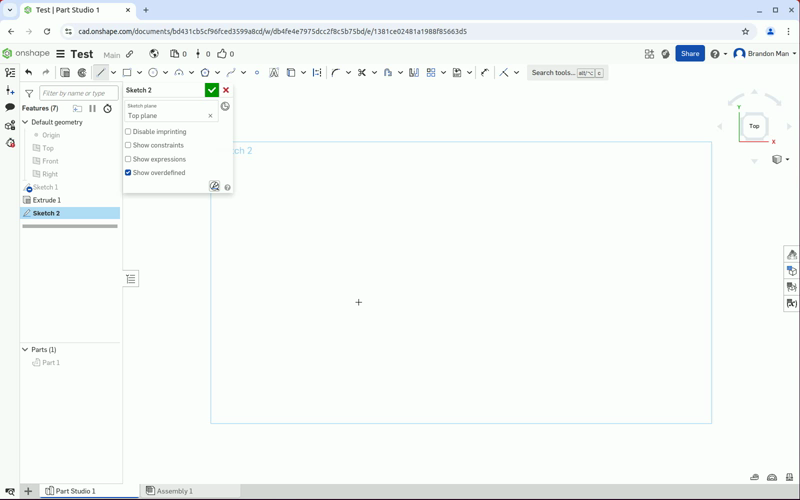
key_up(shift)
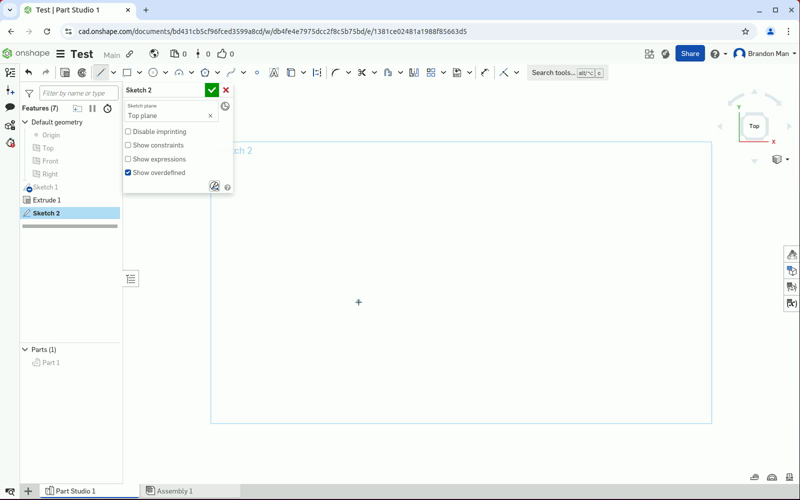
key_down(shift)
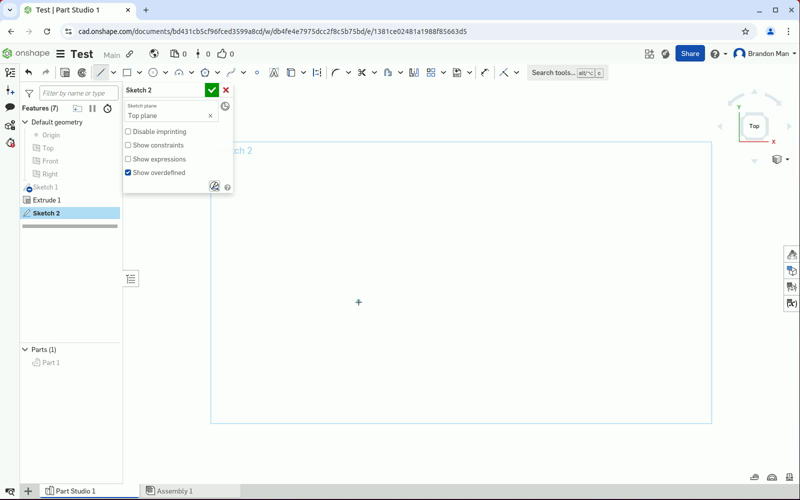
mouse_move(388, 301)
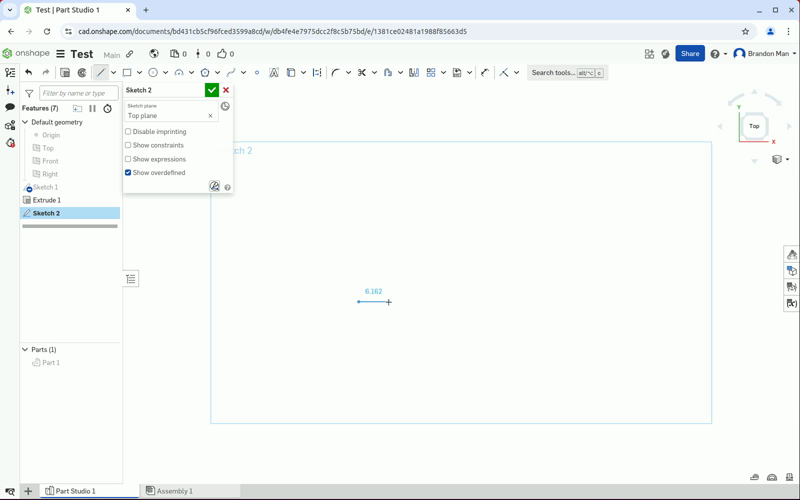
mouse_move(372, 301)
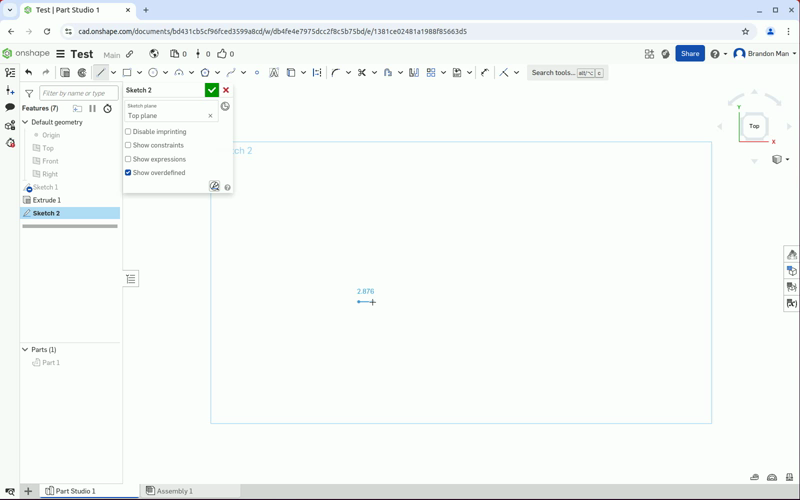
click(372, 301)
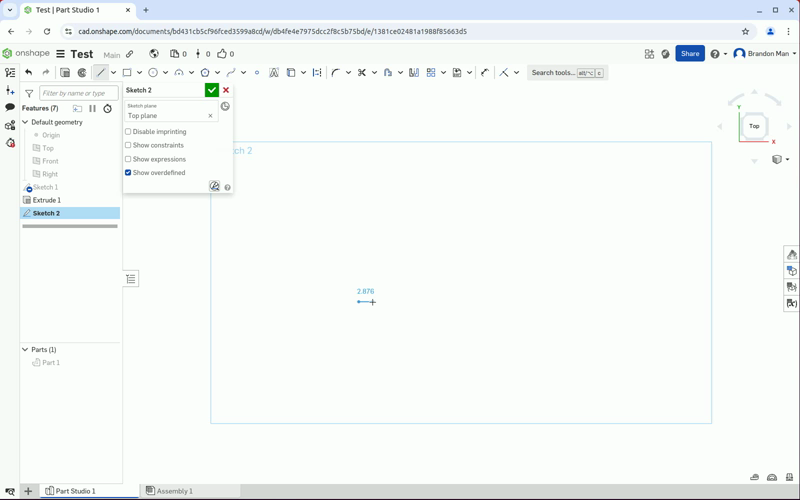
key_up(shift)
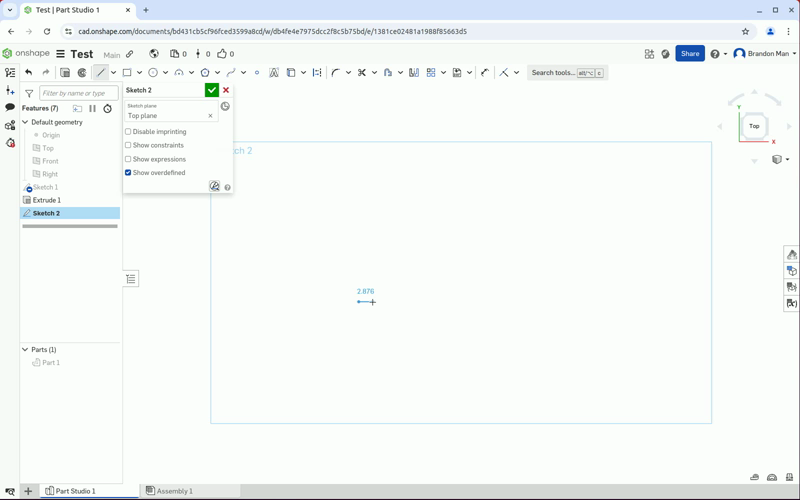
key(esc)
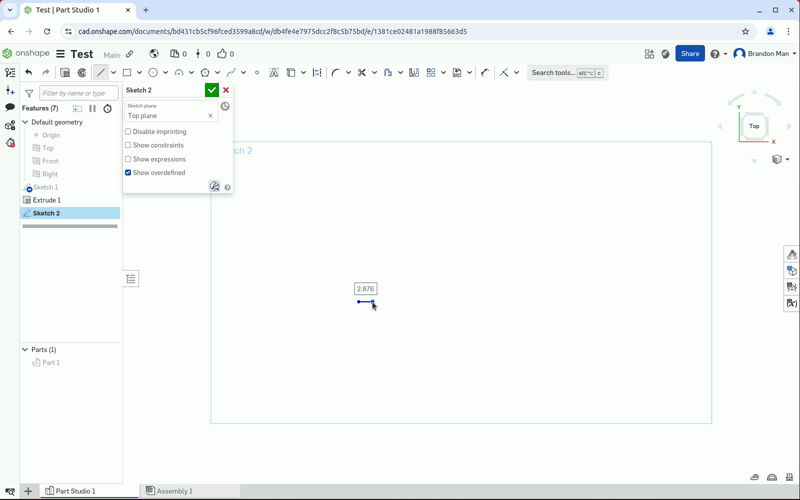
key(a)
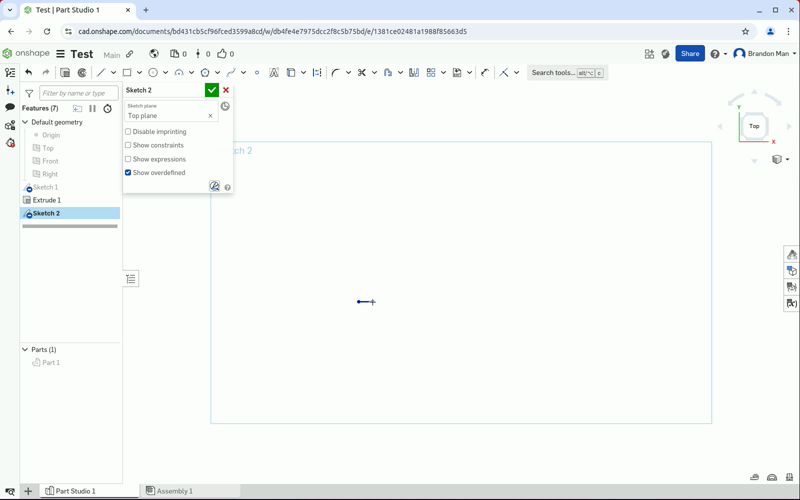
mouse_move(372, 301)
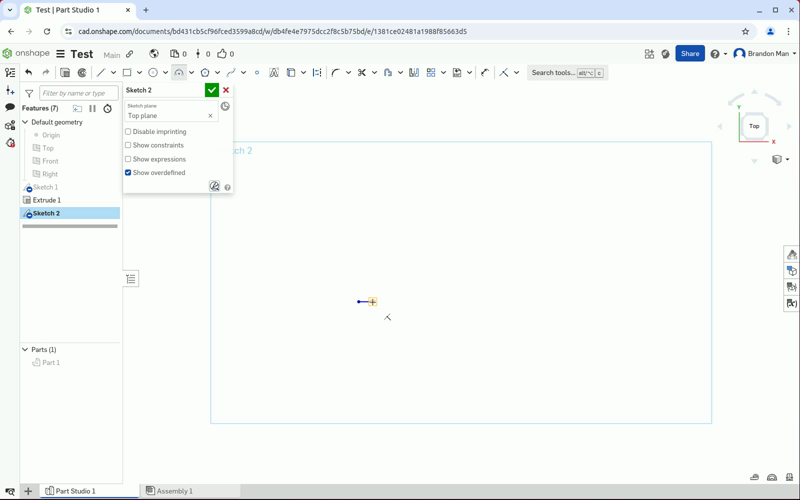
click(372, 301)
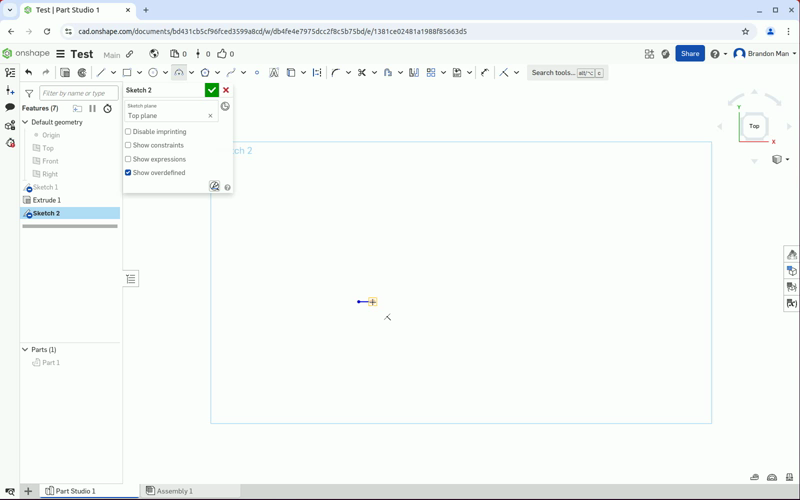
key_down(shift)
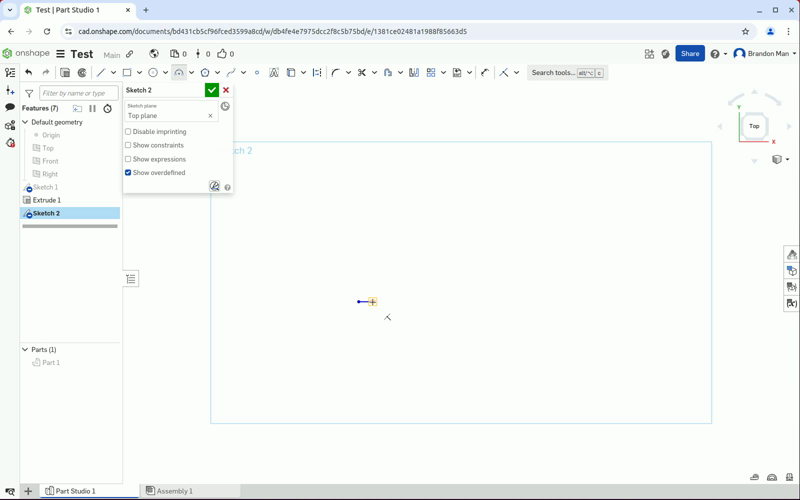
mouse_move(372, 288)
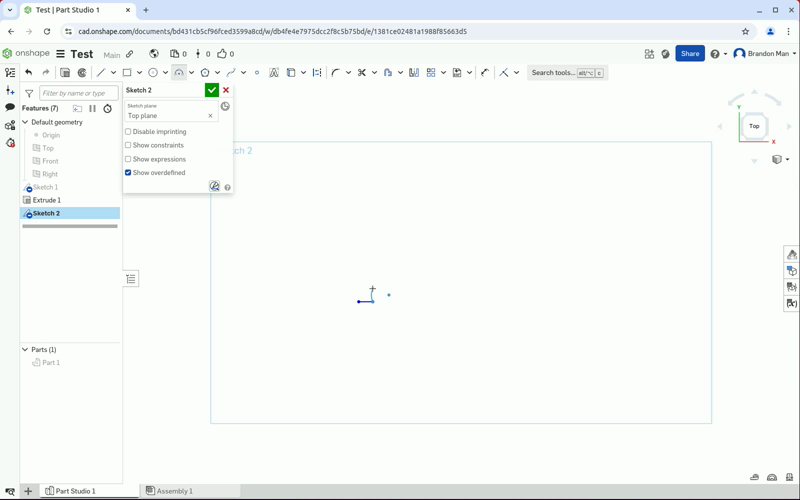
click(372, 288)
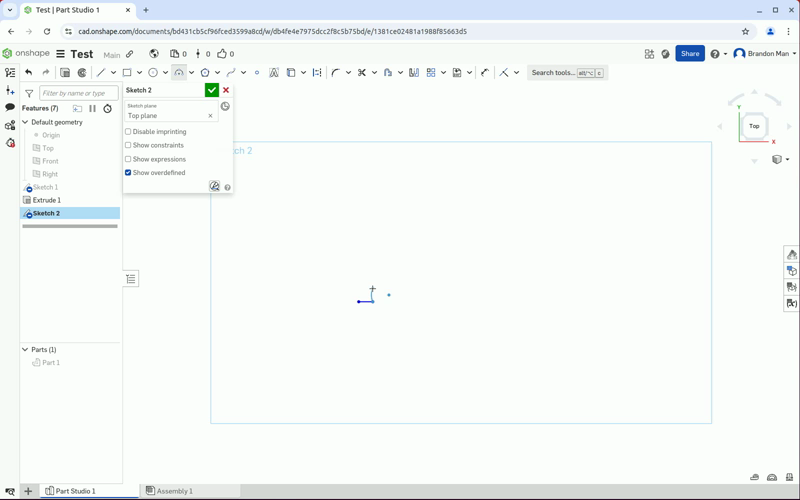
mouse_move(379, 294)
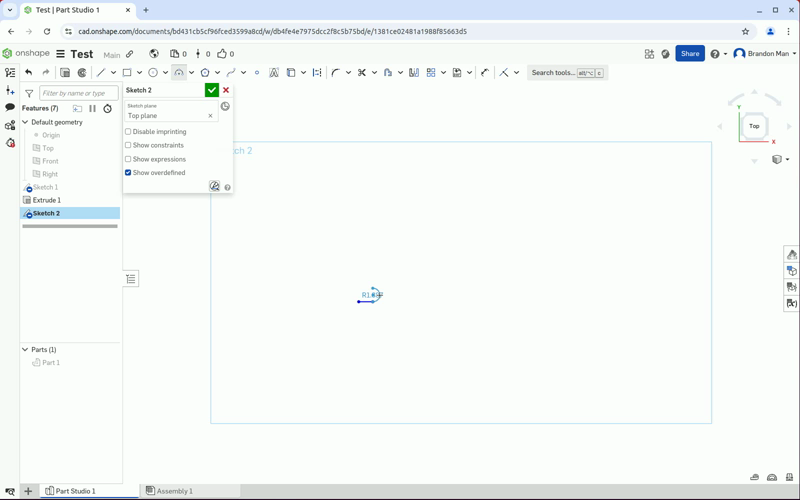
click(379, 294)
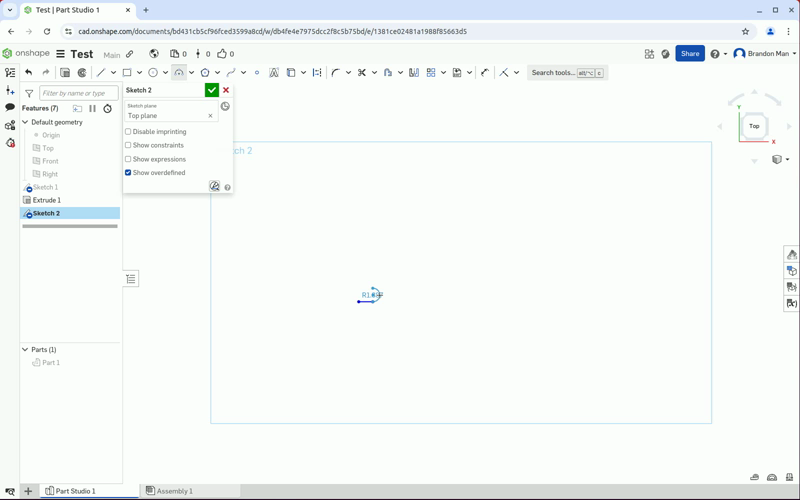
key_up(shift)
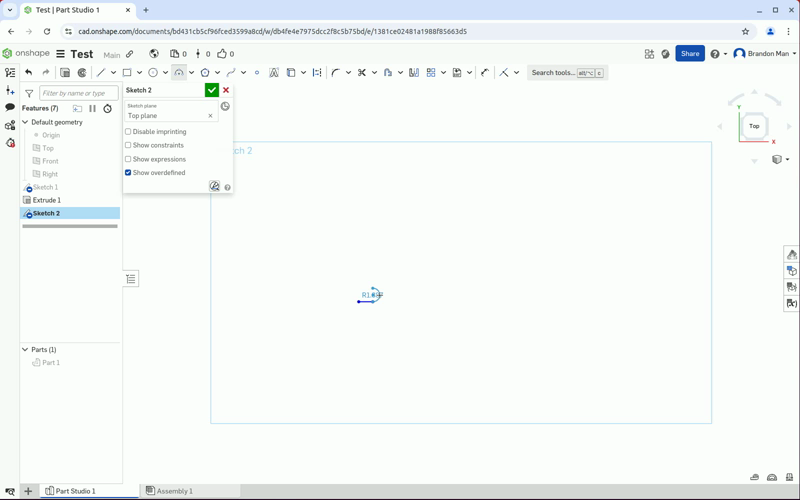
key(esc)
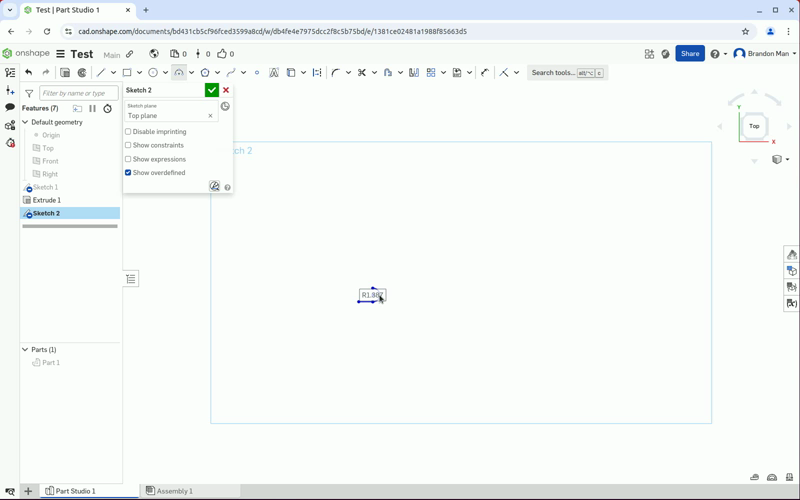
key(l)
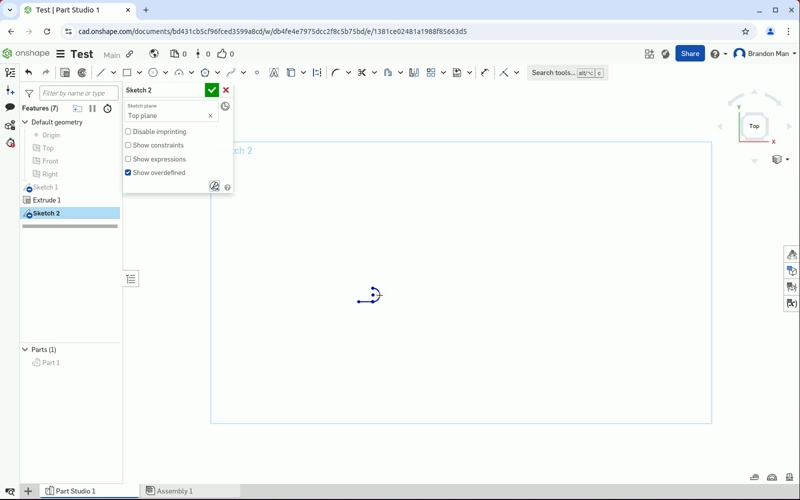
mouse_move(372, 288)
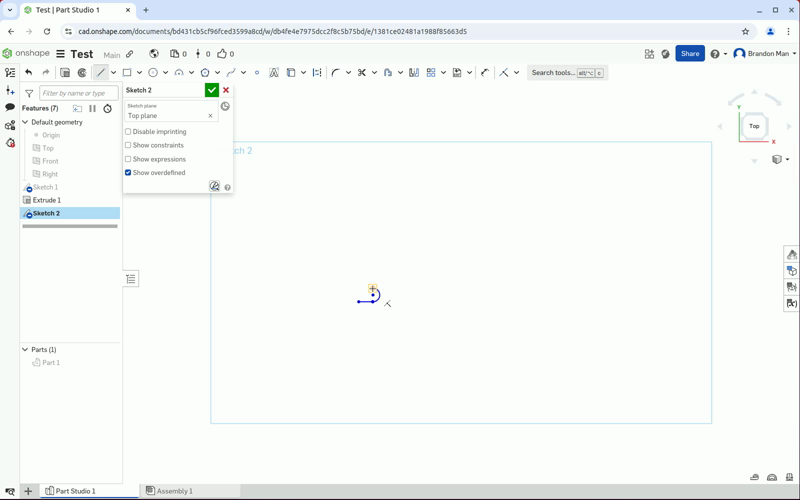
click(372, 288)
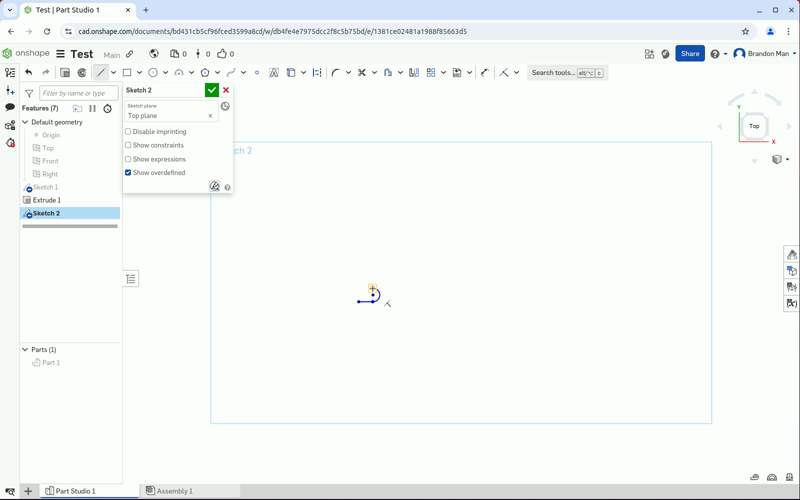
key_down(shift)
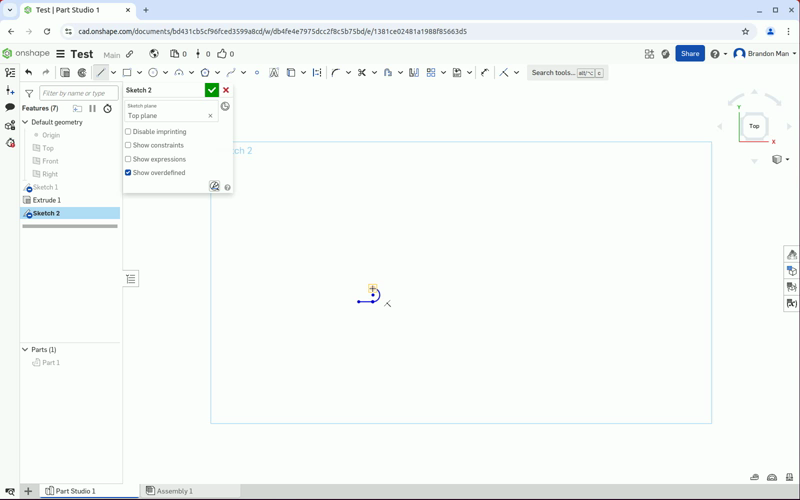
mouse_move(402, 288)
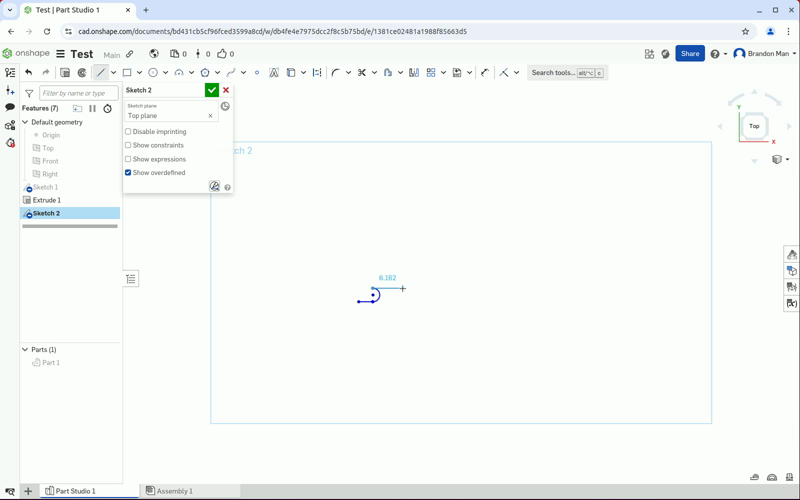
mouse_move(358, 288)
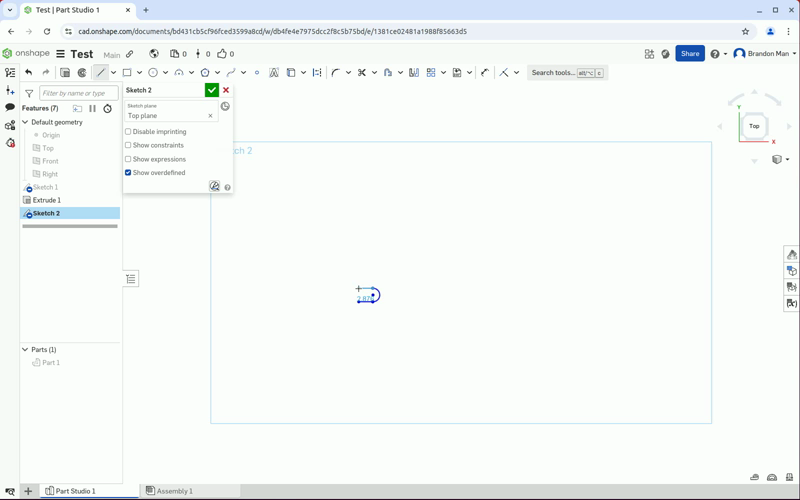
click(358, 288)
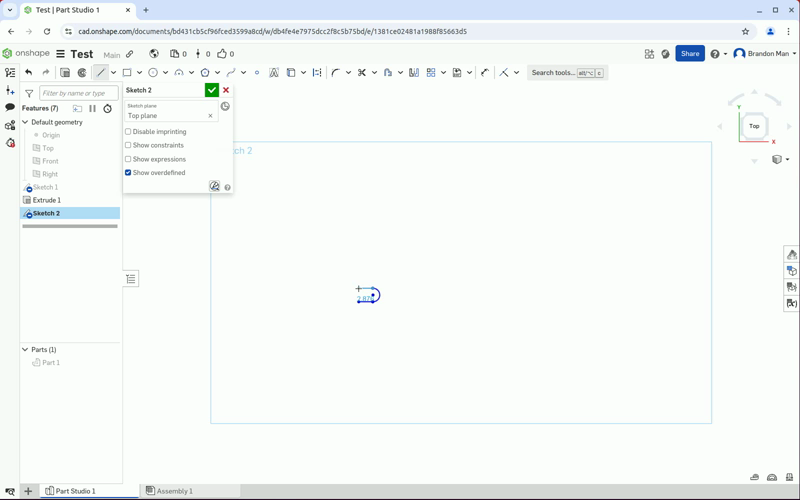
key_up(shift)
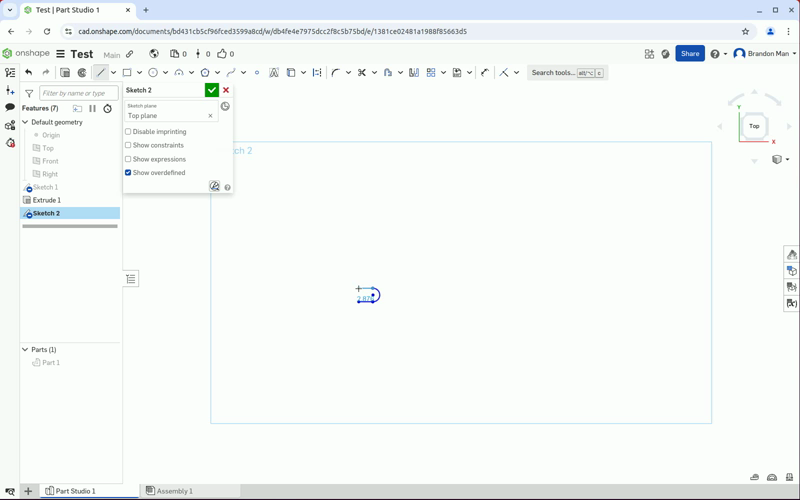
mouse_move(388, 288)
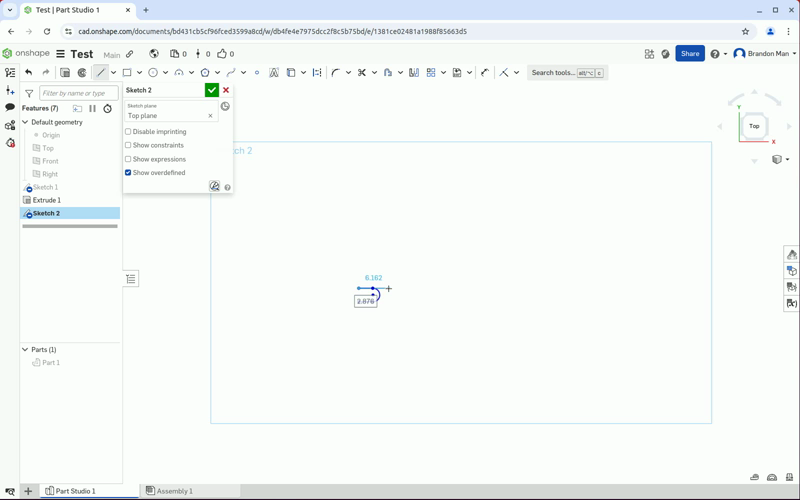
key_down(shift)
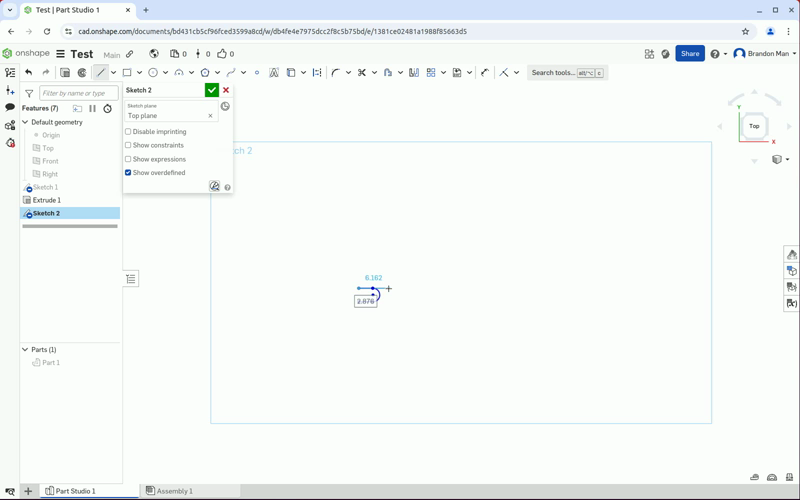
mouse_move(358, 301)
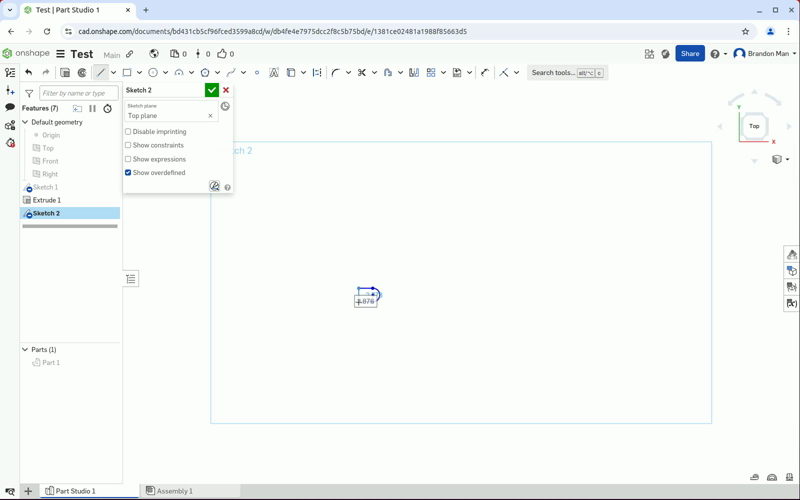
key_up(shift)
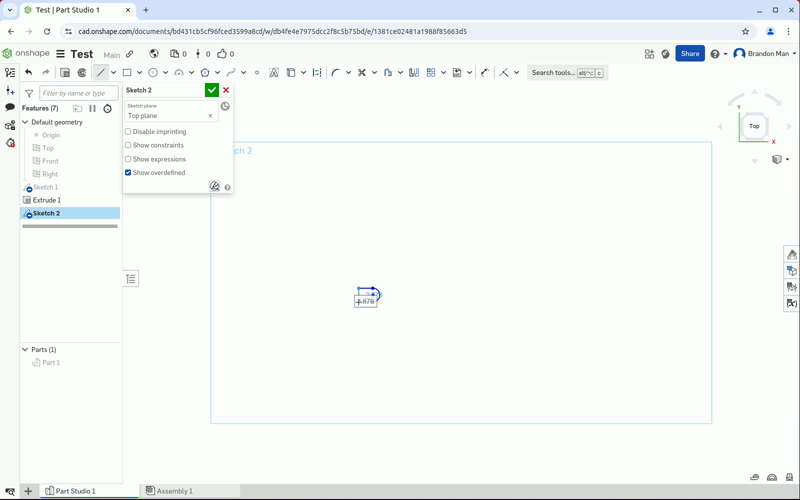
click(358, 301)
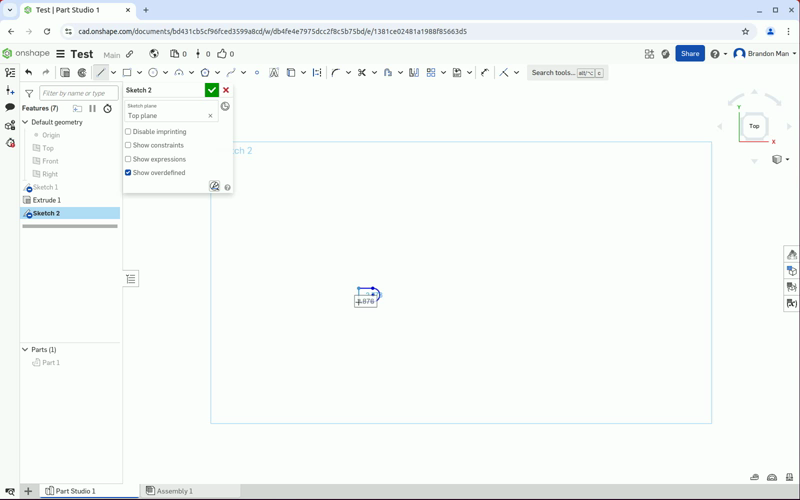
key(esc)
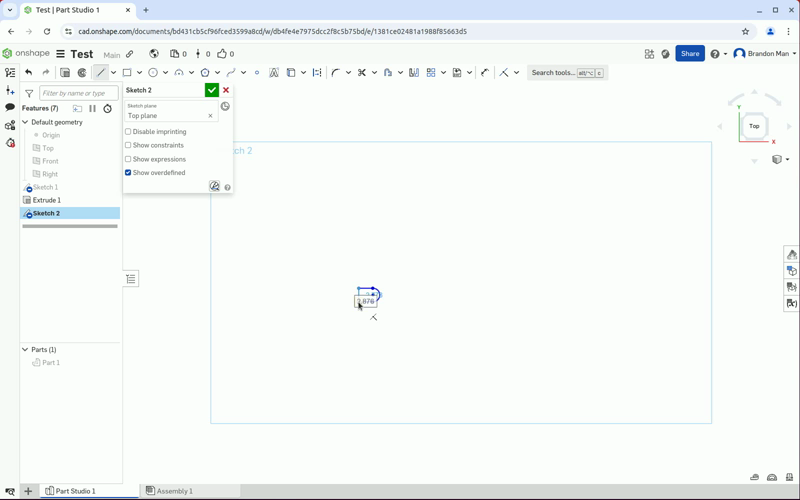
mouse_move(365, 291)
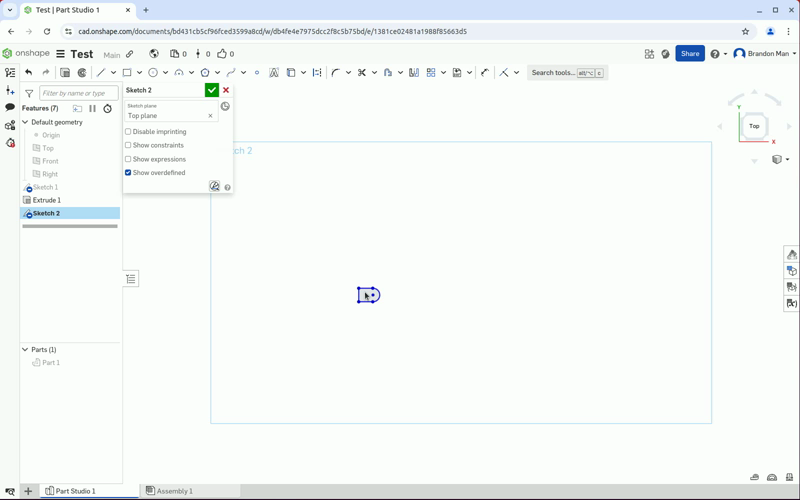
scroll(6)
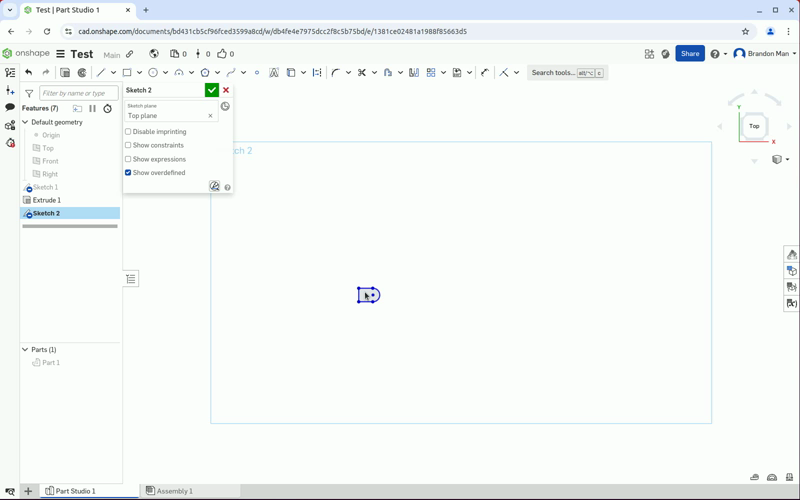
scroll(6)
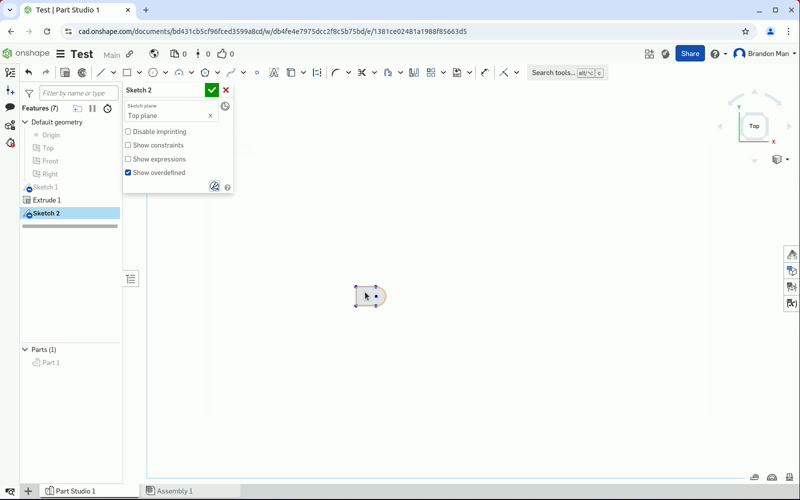
scroll(6)
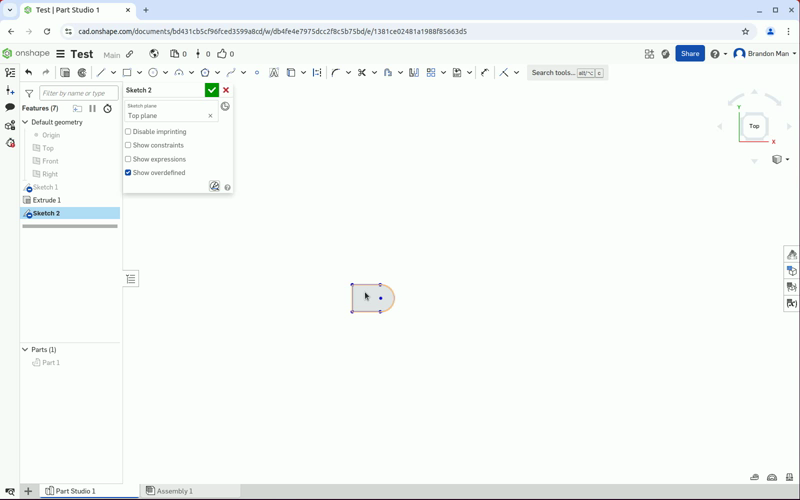
scroll(6)
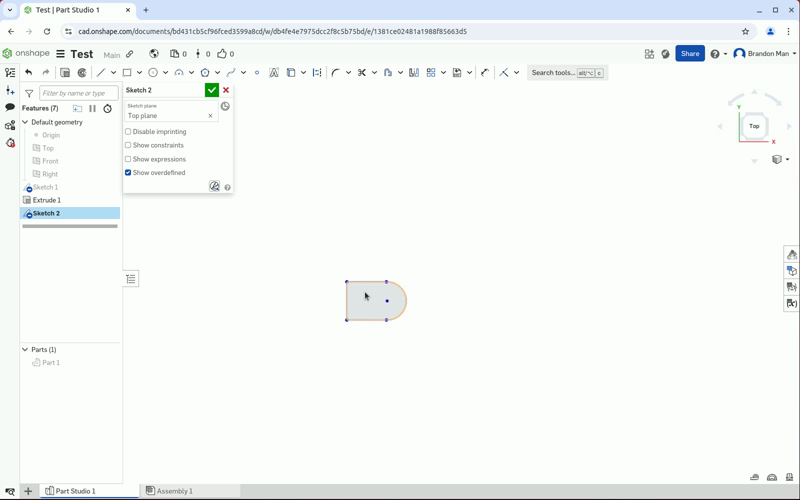
scroll(6)
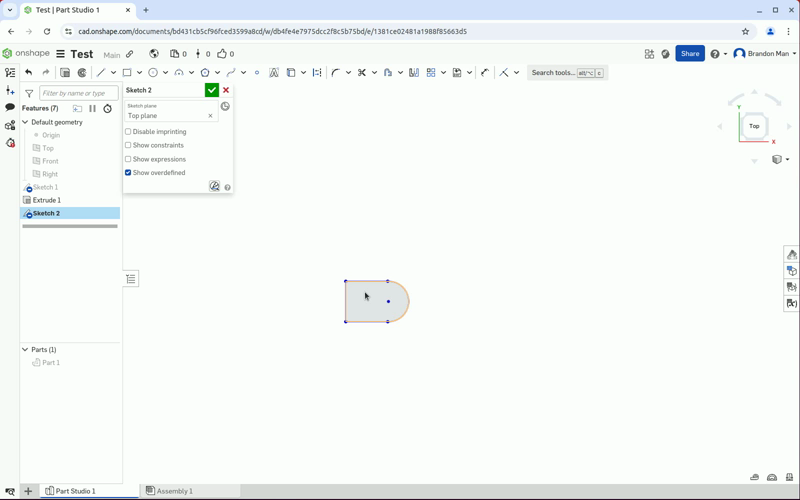
scroll(6)
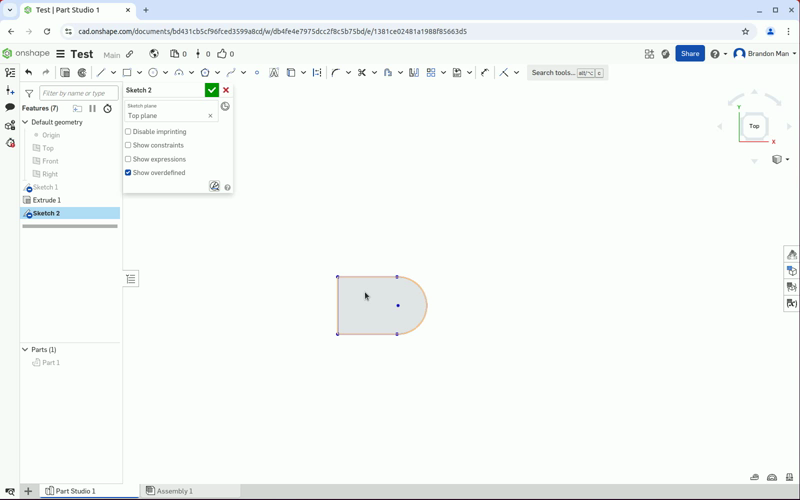
scroll(6)
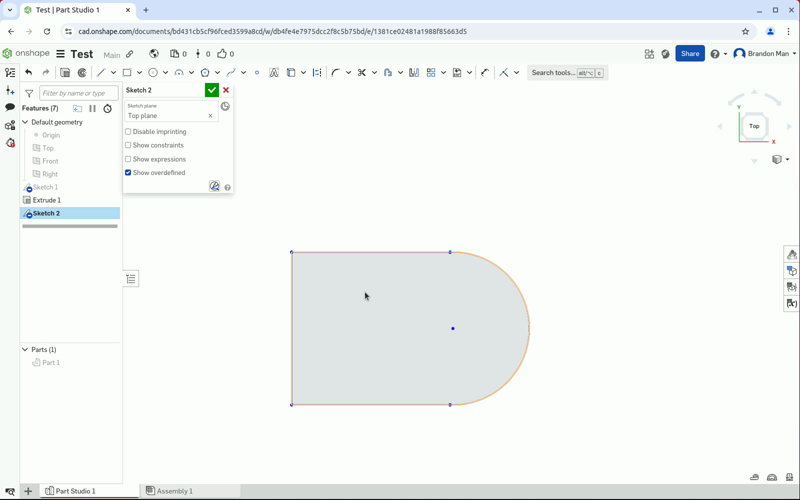
click(365, 291)
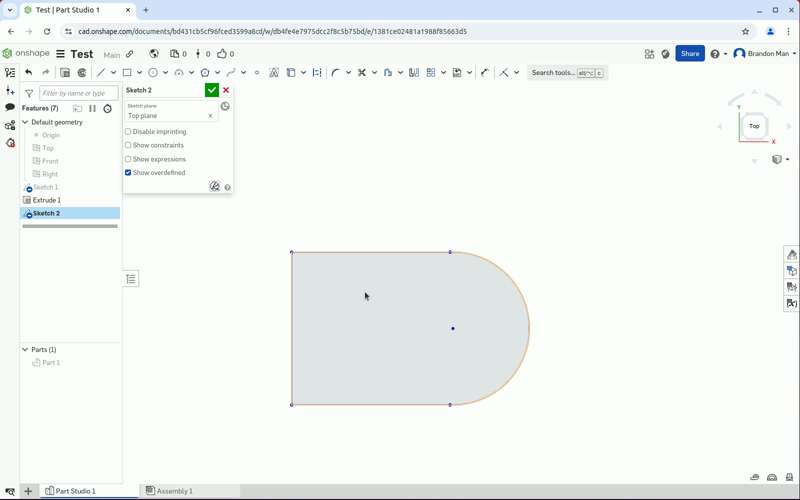
scroll(-6)
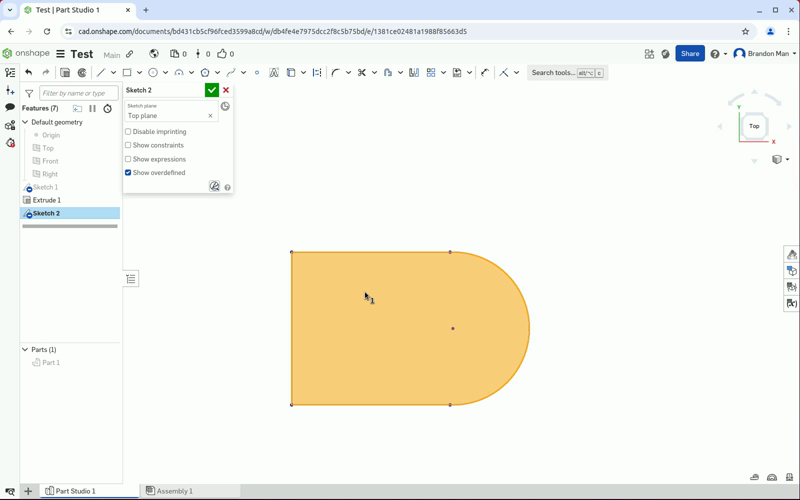
scroll(-6)
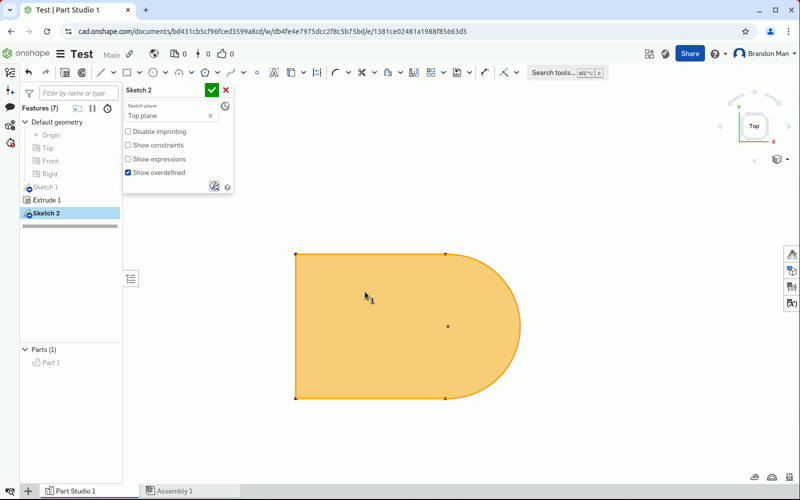
scroll(-6)
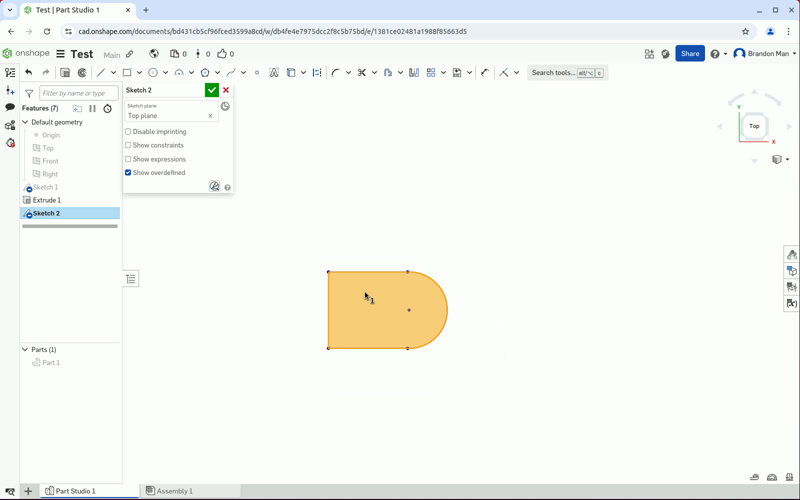
scroll(-6)
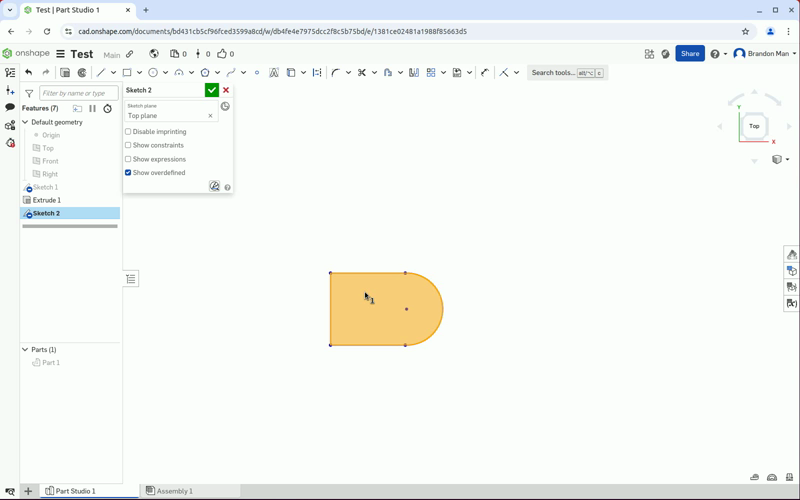
scroll(-6)
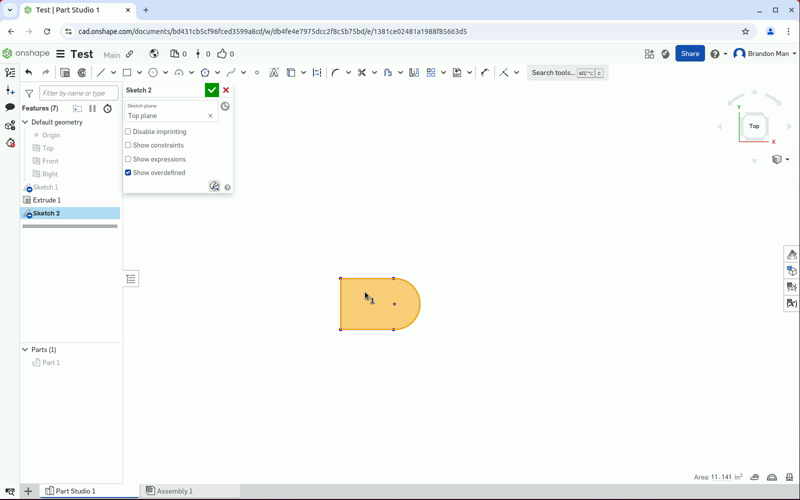
scroll(-6)
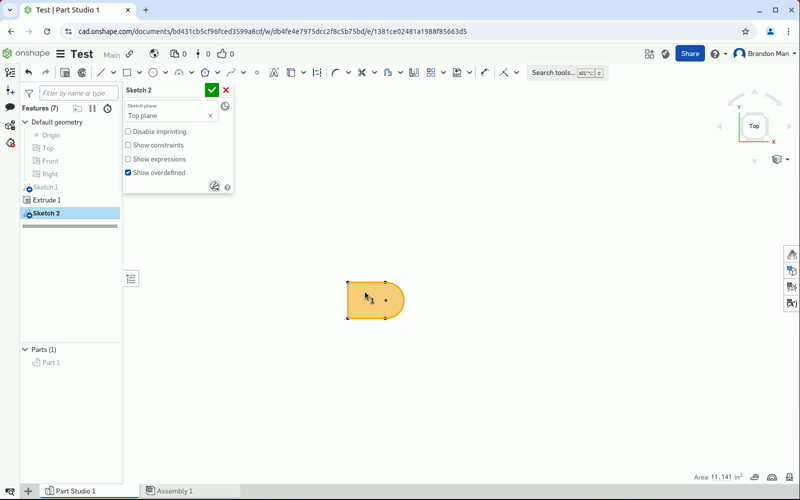
scroll(-6)
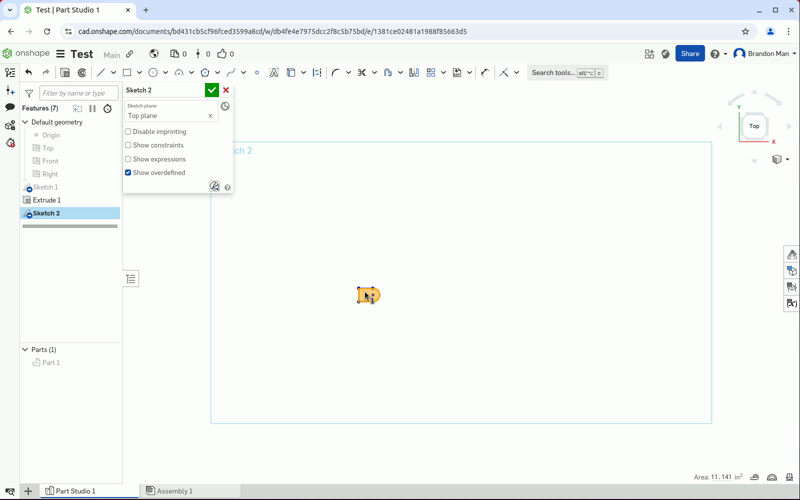
mouse_move(73, 352)
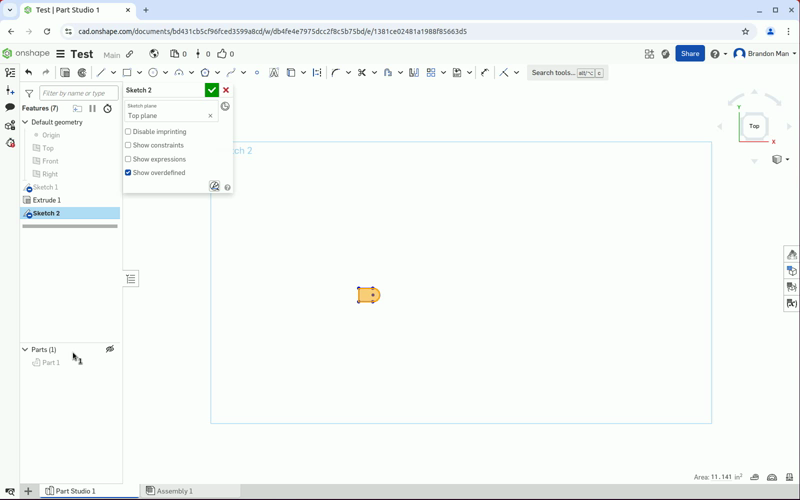
key(shift+y)
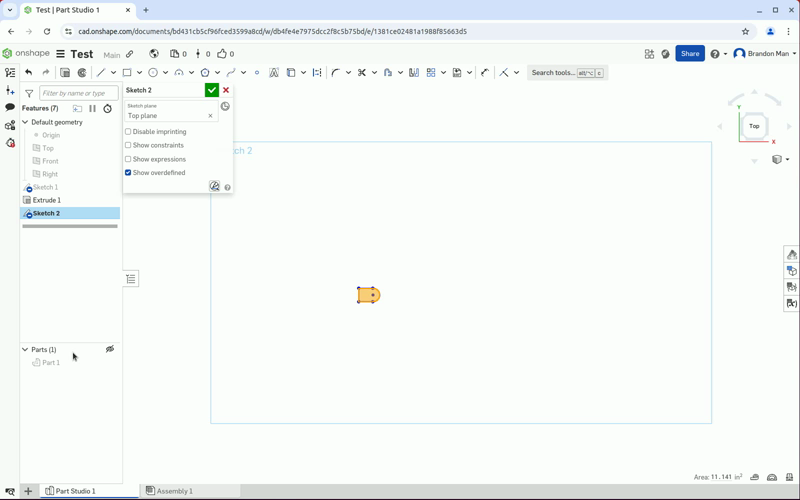
key(shift+e)
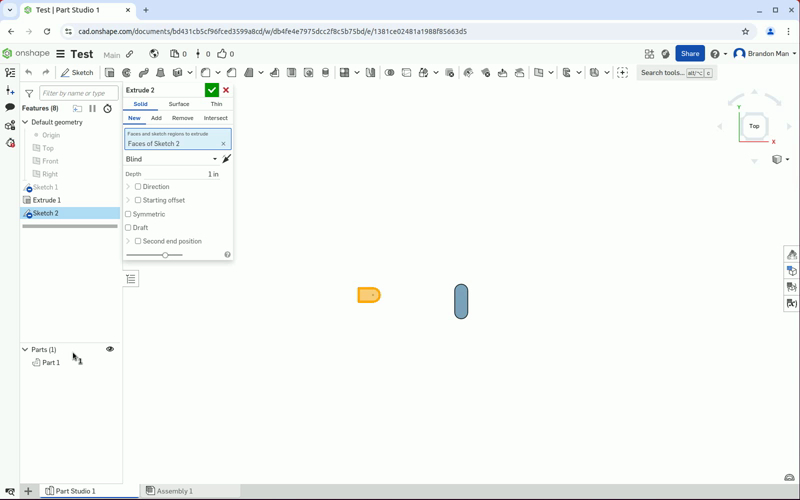
mouse_move(143, 106)
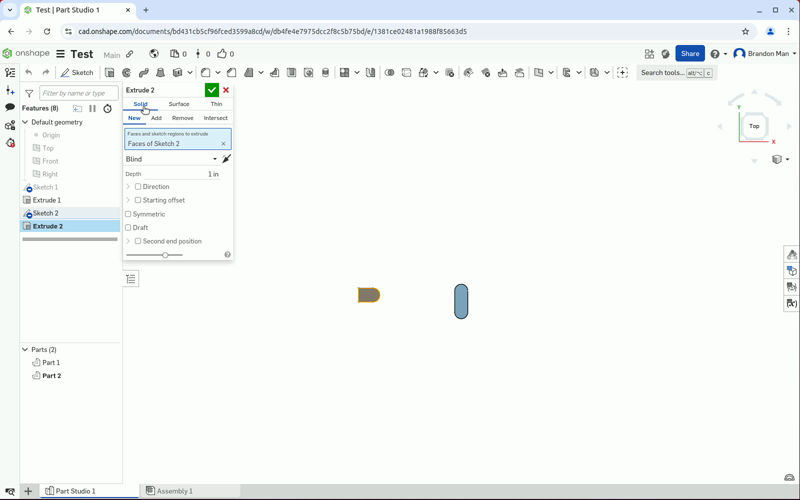
click(143, 106)
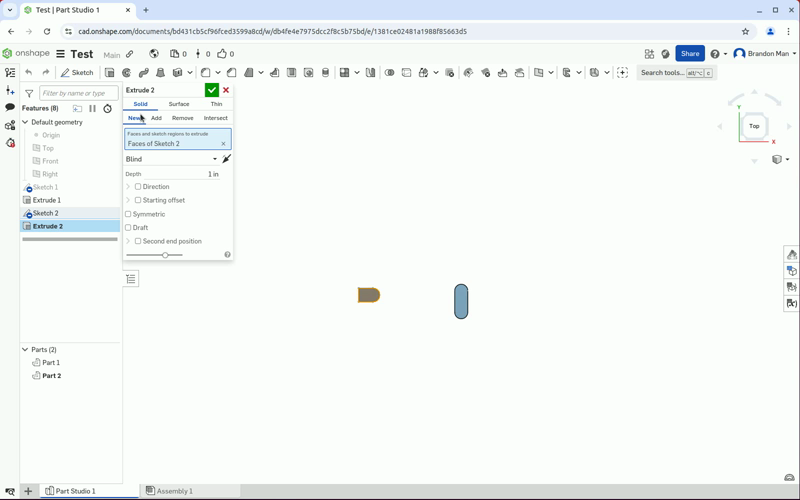
mouse_move(137, 120)
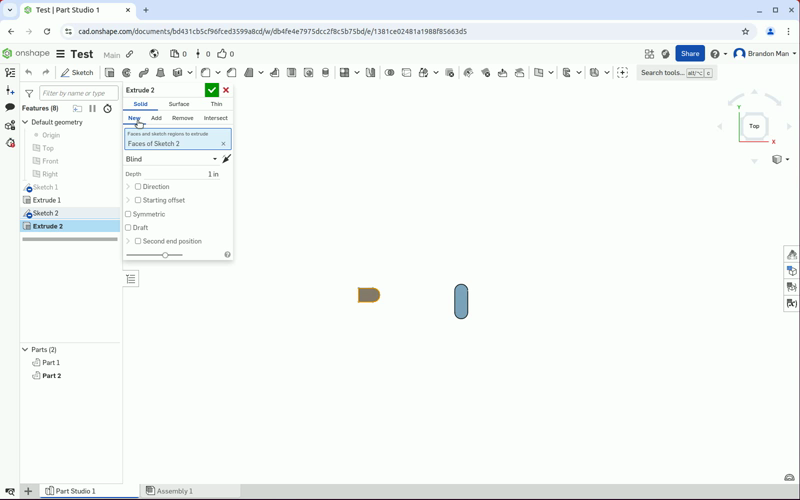
click(137, 120)
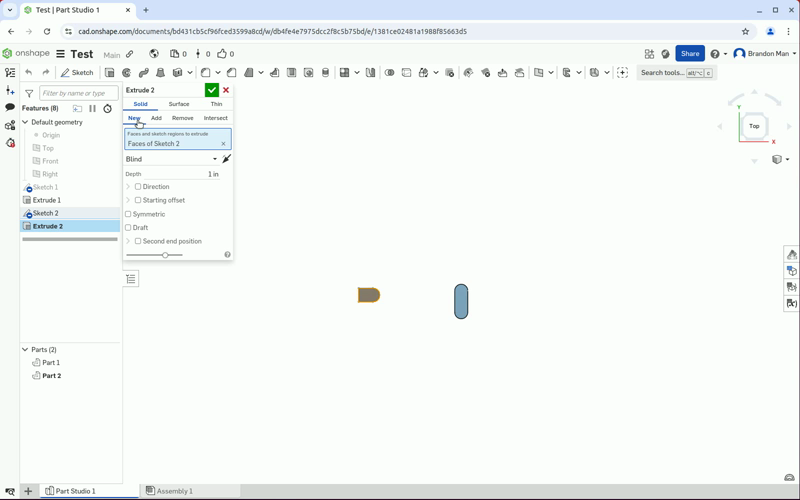
key(tab, 4)
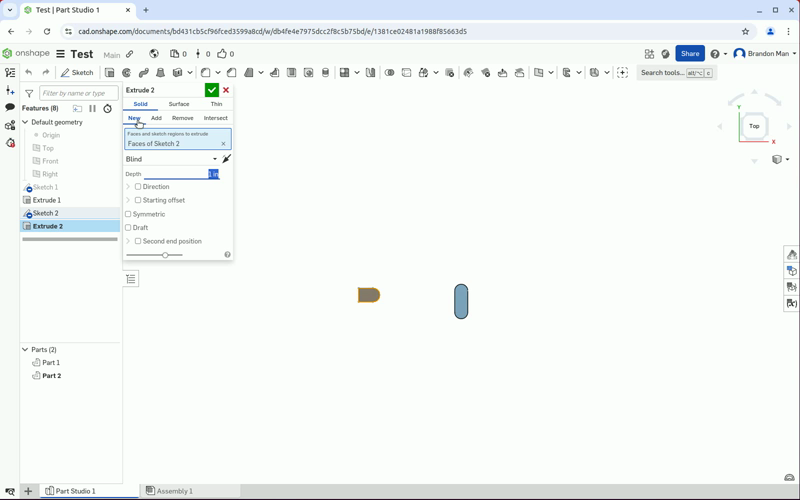
text(2.166)
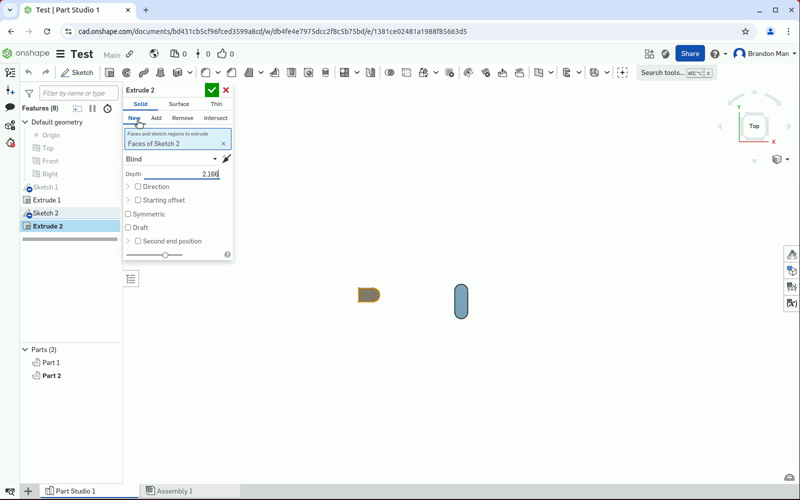
key(enter)
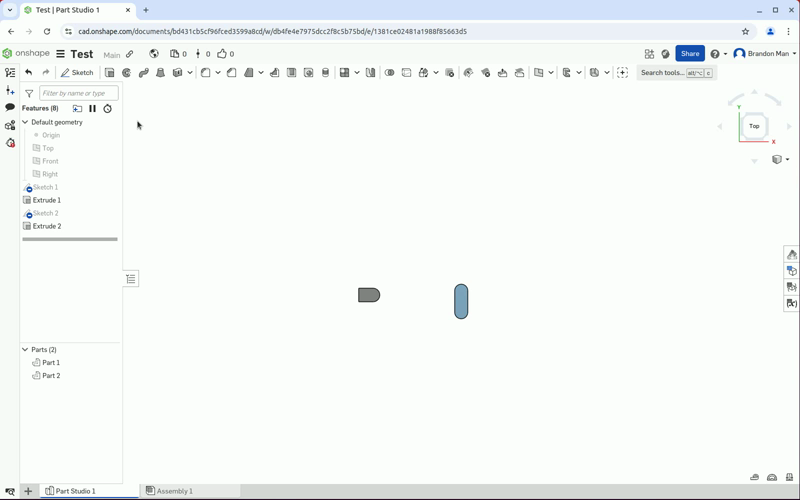
key(shift+h)
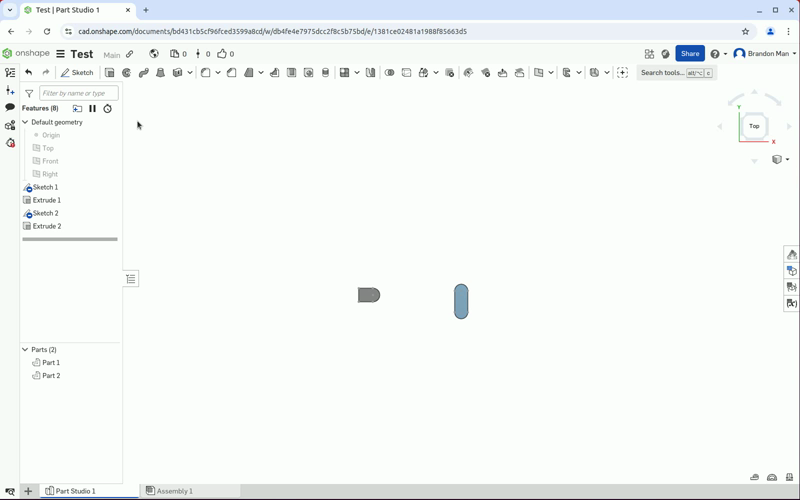
key(shift+h)
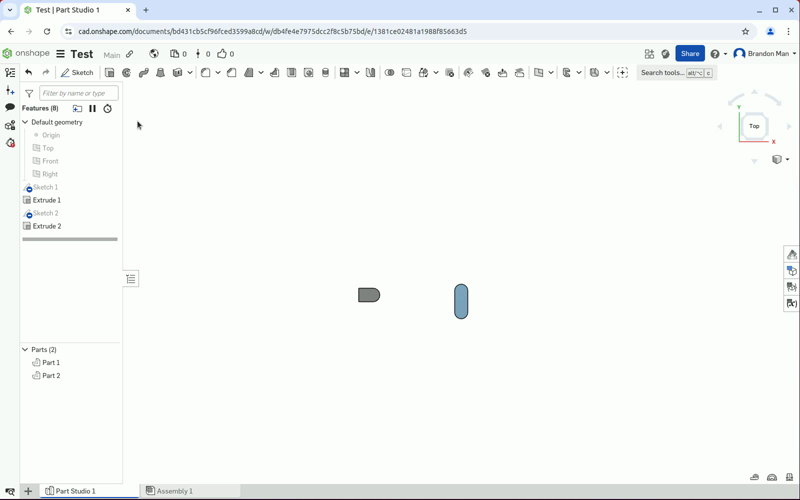
mouse_move(73, 189)
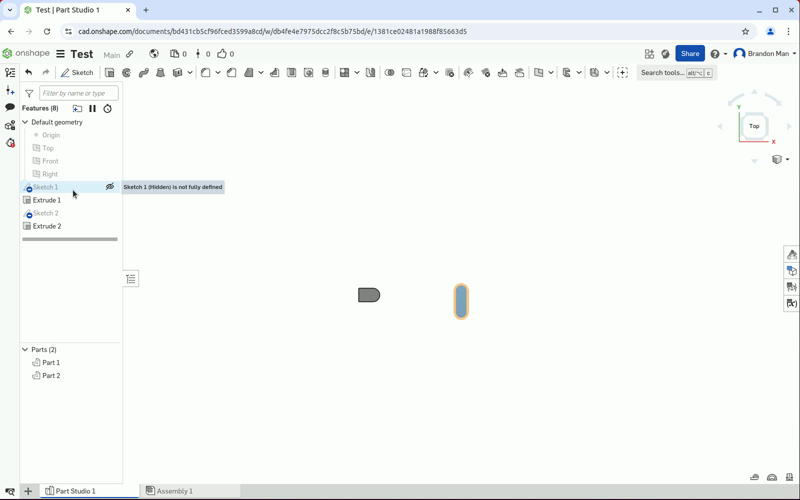
click(73, 189)
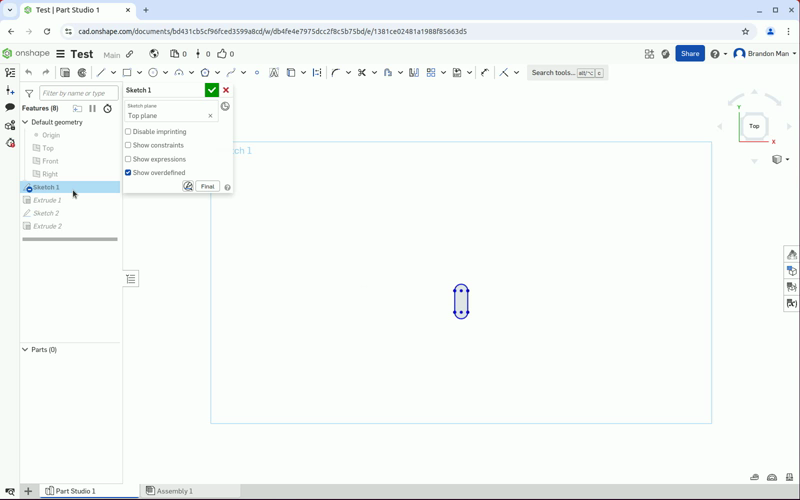
mouse_move(229, 92)
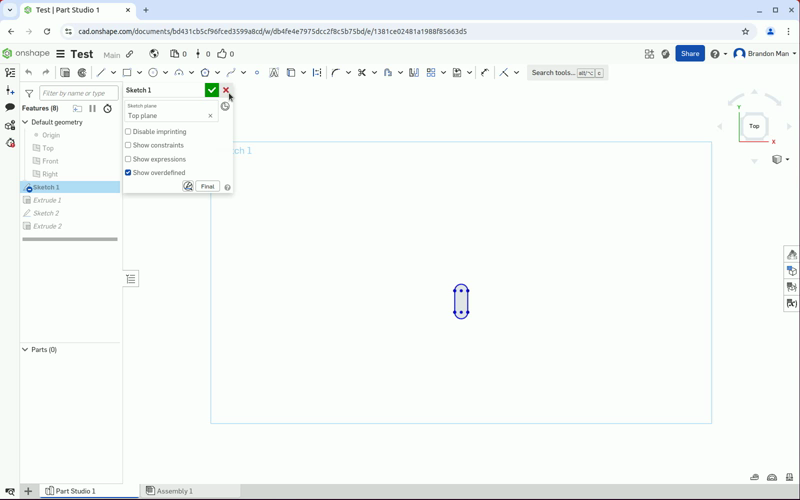
click(229, 92)
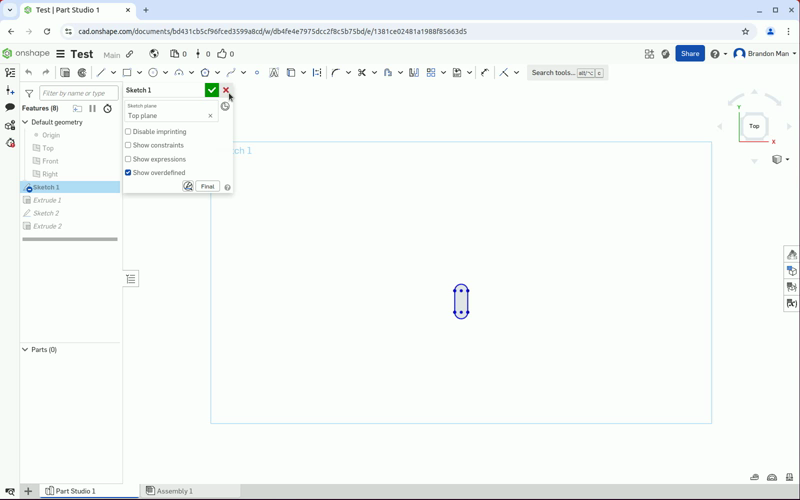
key(shift+s)
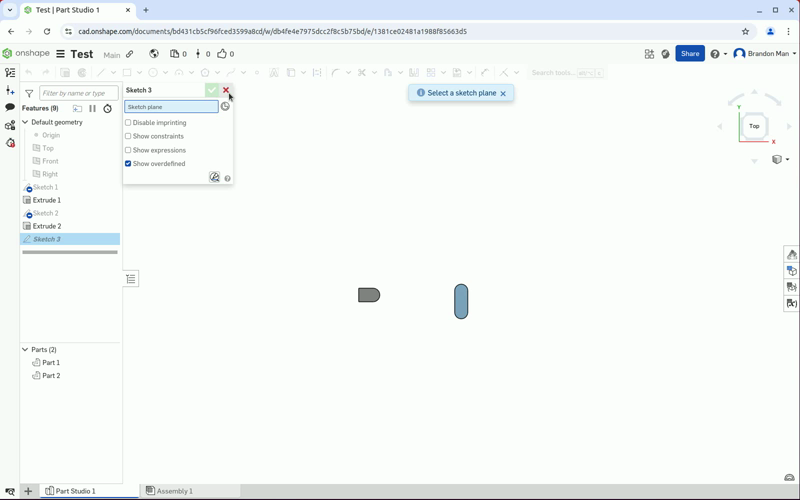
mouse_move(73, 150)
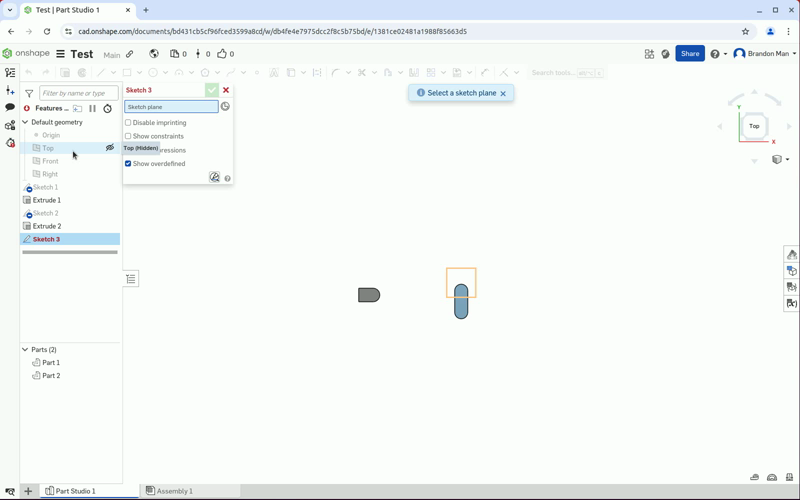
click(73, 150)
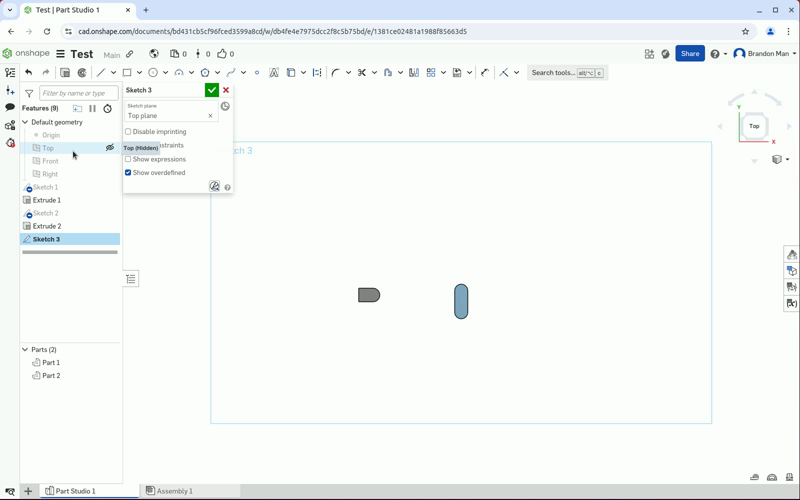
mouse_move(73, 352)
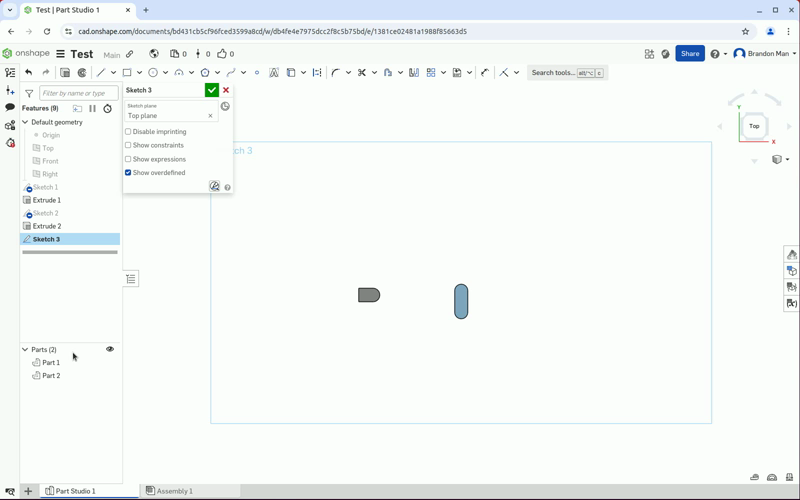
key(y)
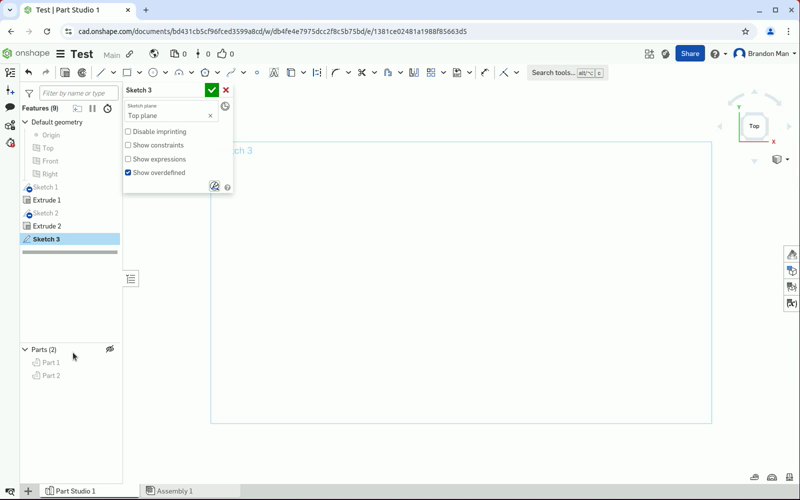
key(l)
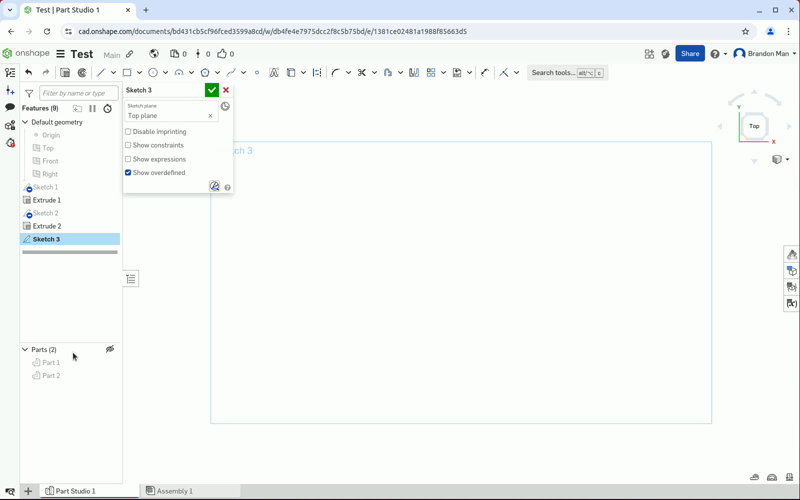
key_down(shift)
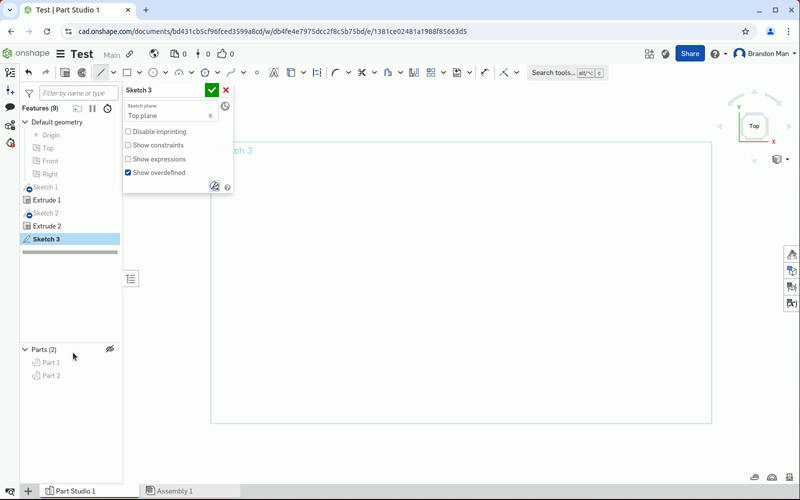
mouse_move(549, 301)
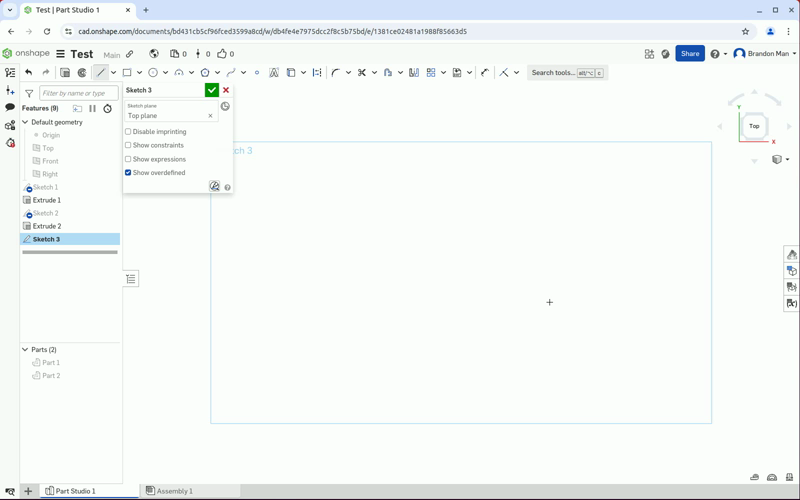
click(549, 301)
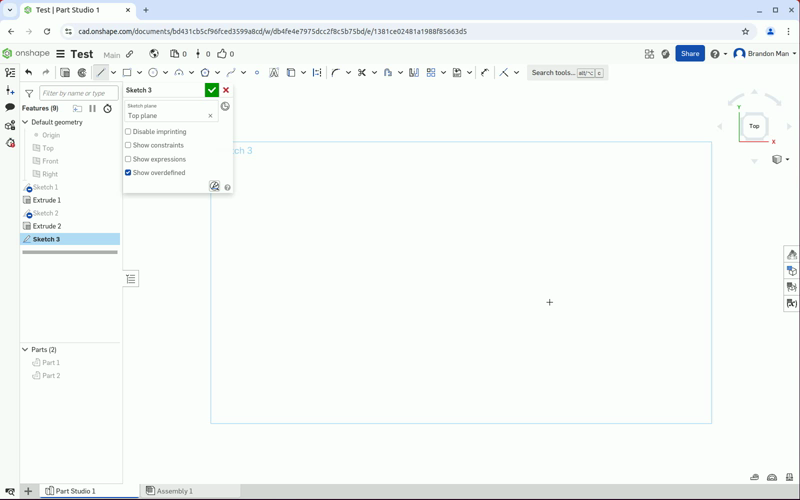
key_up(shift)
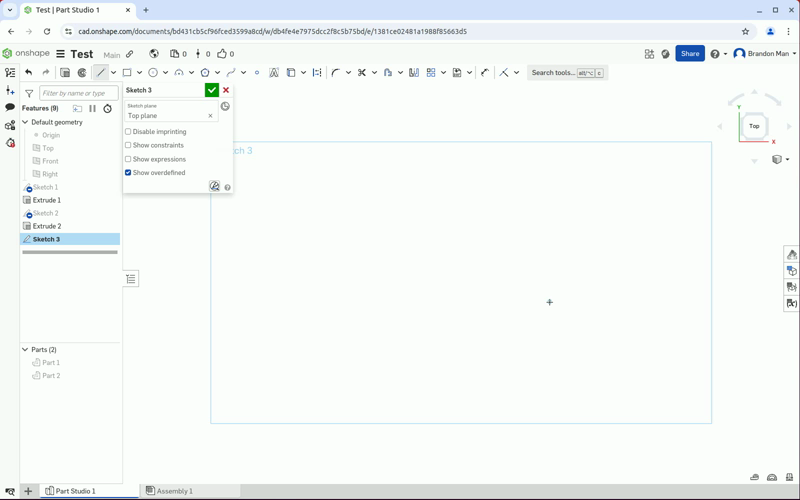
key_down(shift)
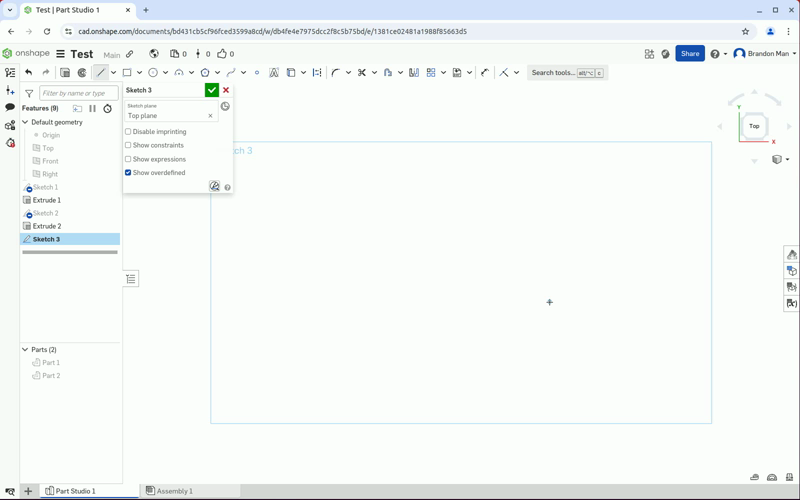
mouse_move(579, 301)
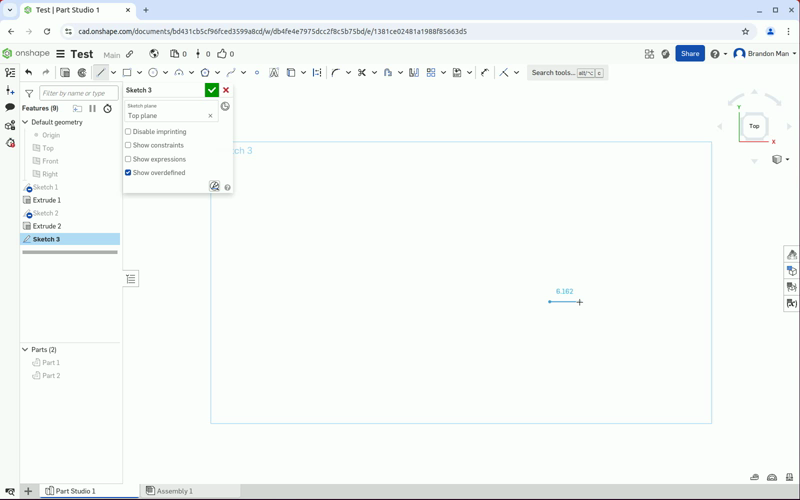
mouse_move(563, 301)
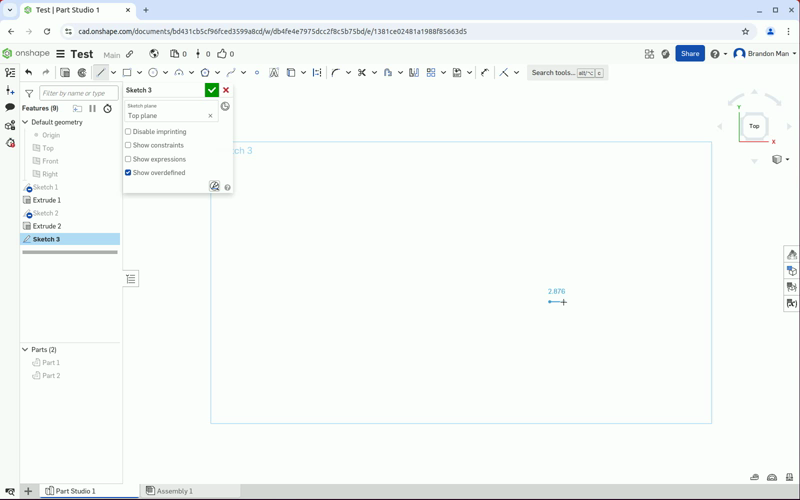
click(563, 301)
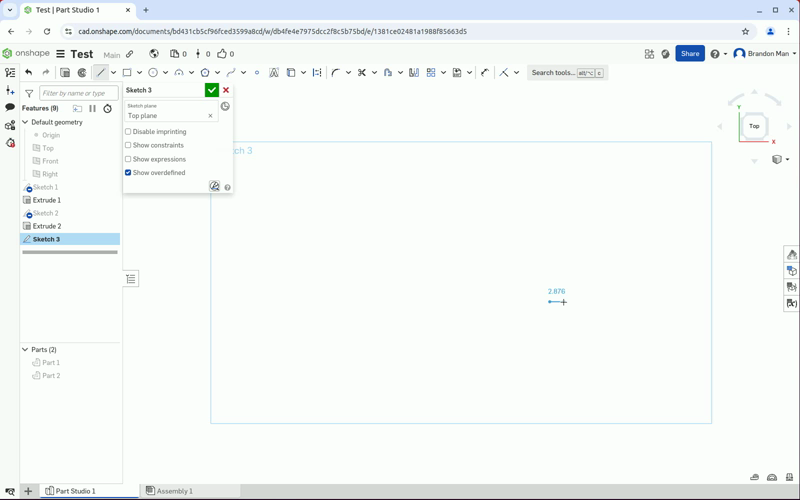
key_up(shift)
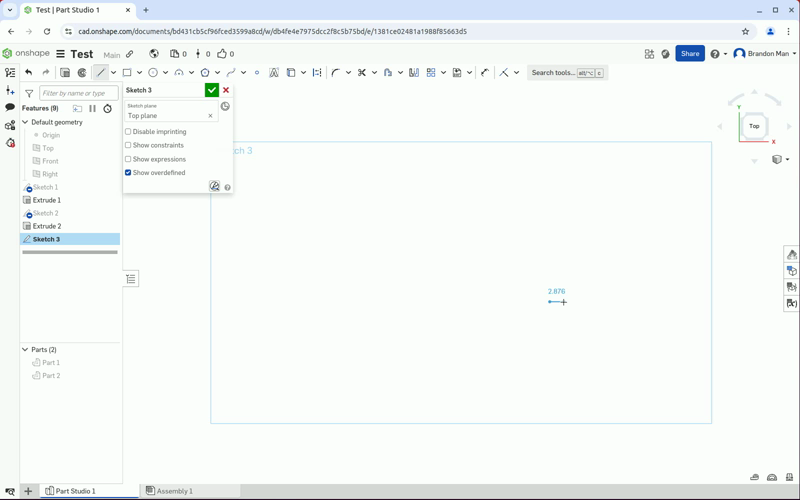
key_down(shift)
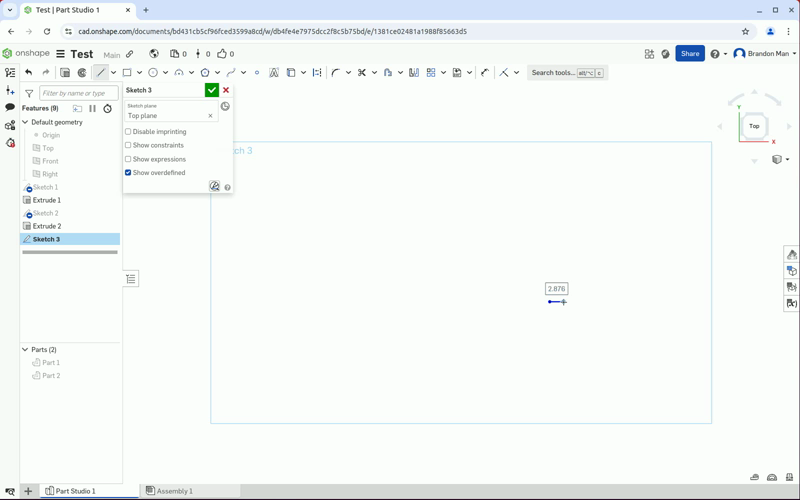
mouse_move(589, 301)
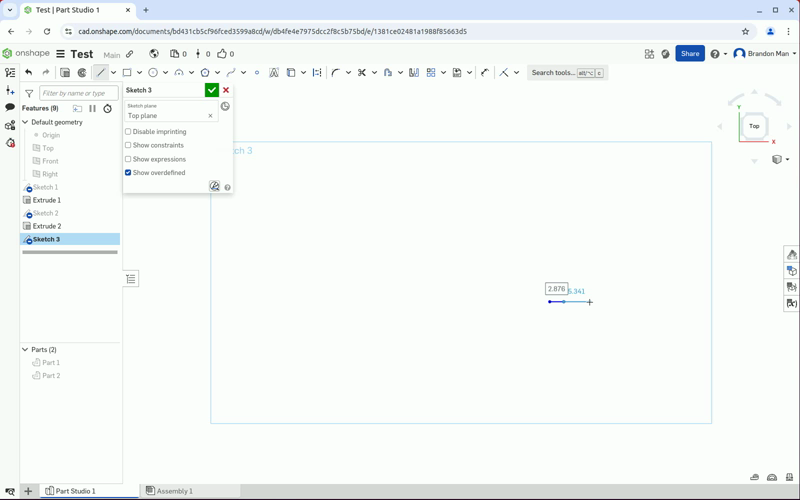
mouse_move(563, 288)
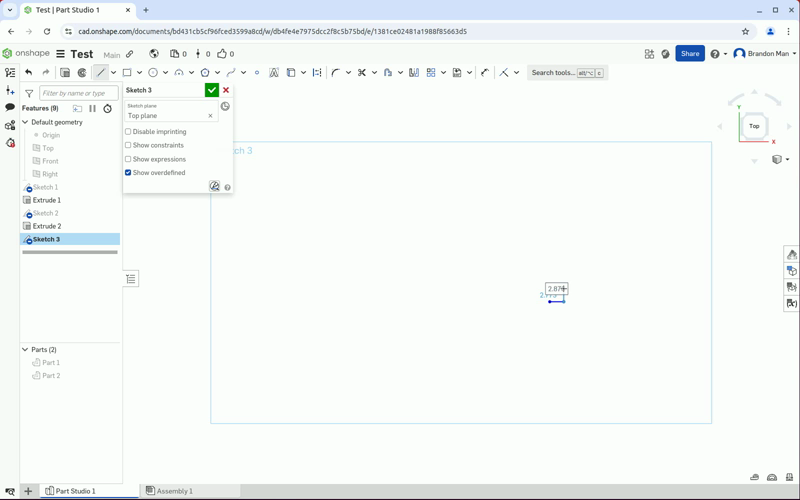
click(563, 288)
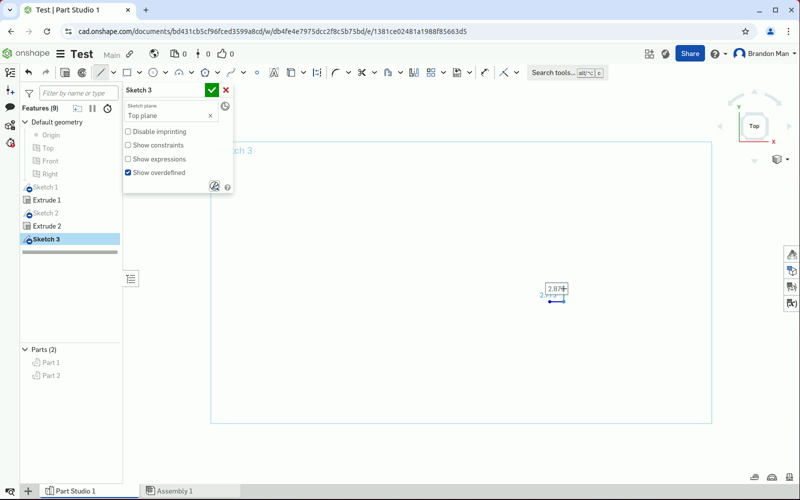
key_up(shift)
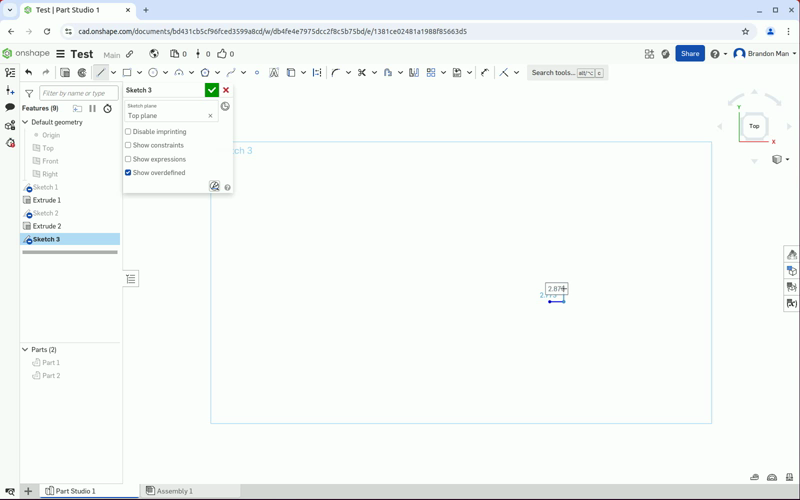
key_down(shift)
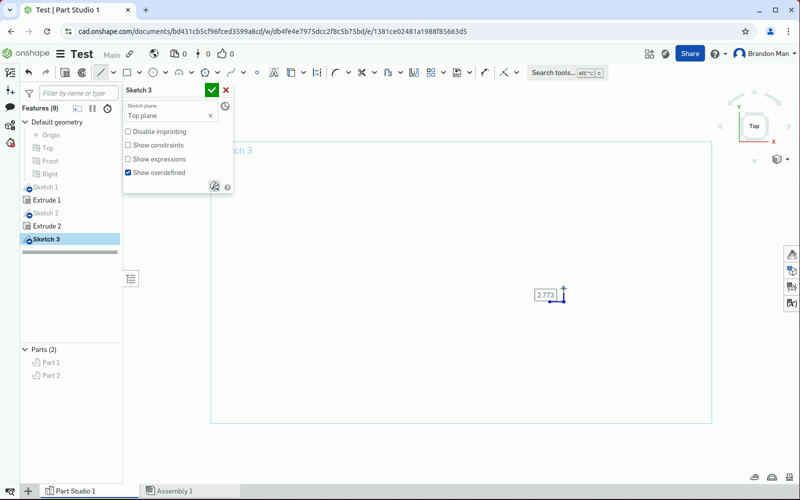
mouse_move(589, 288)
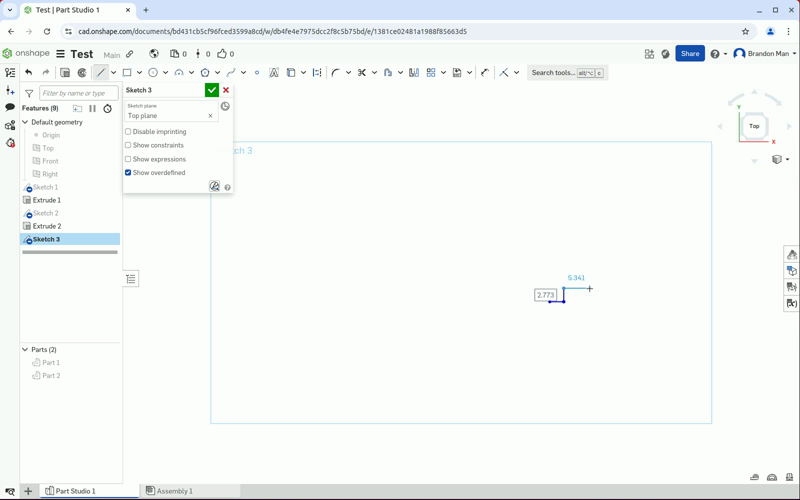
mouse_move(549, 288)
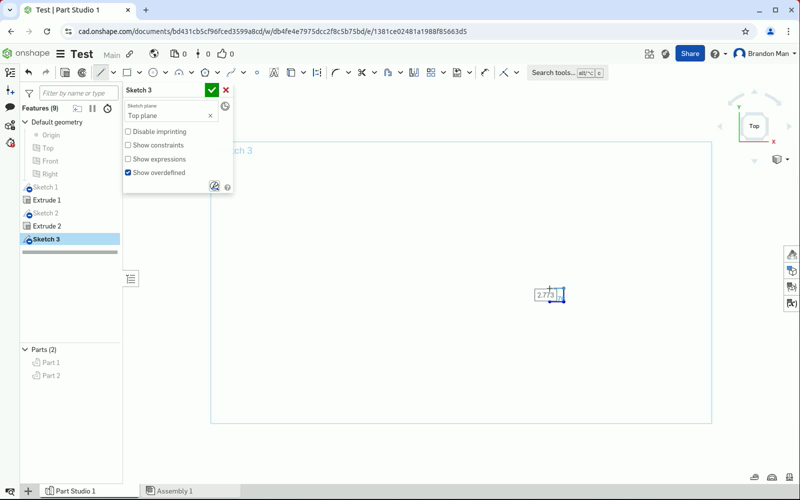
click(549, 288)
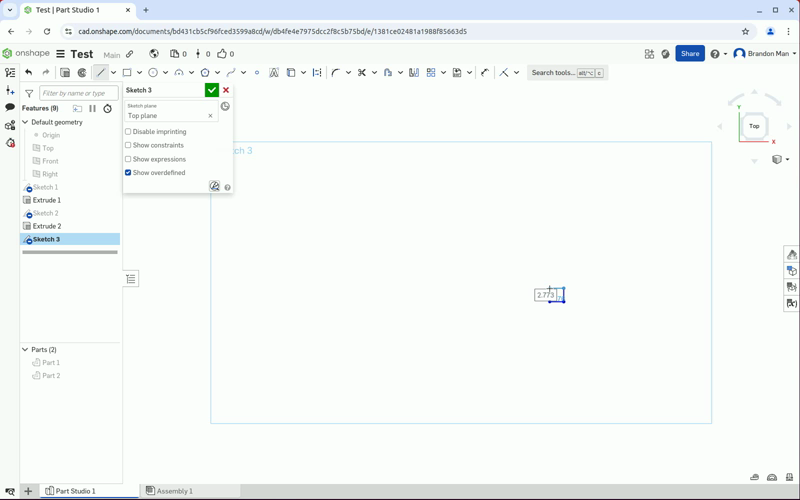
key_up(shift)
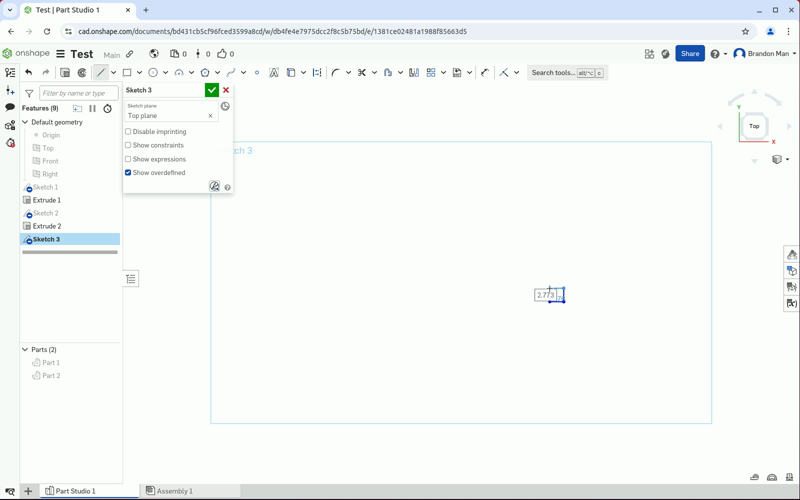
key(esc)
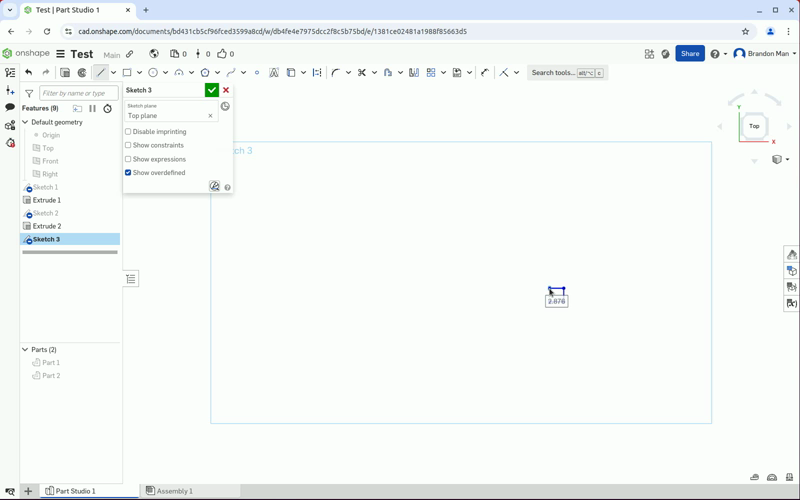
key(a)
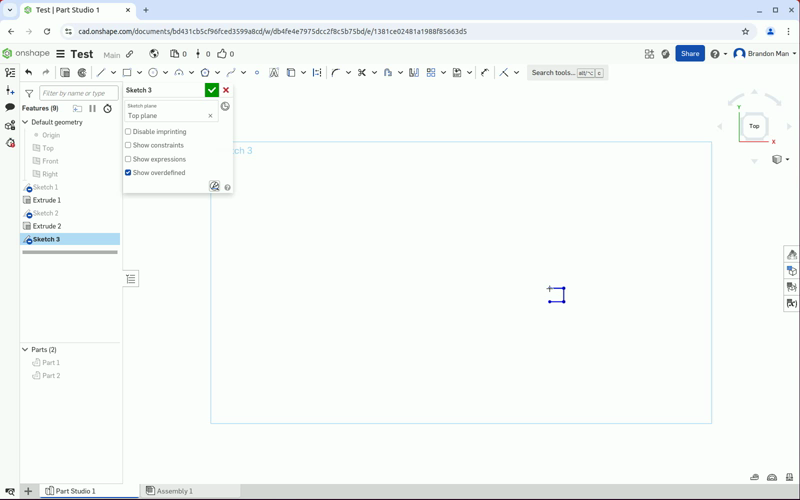
mouse_move(549, 288)
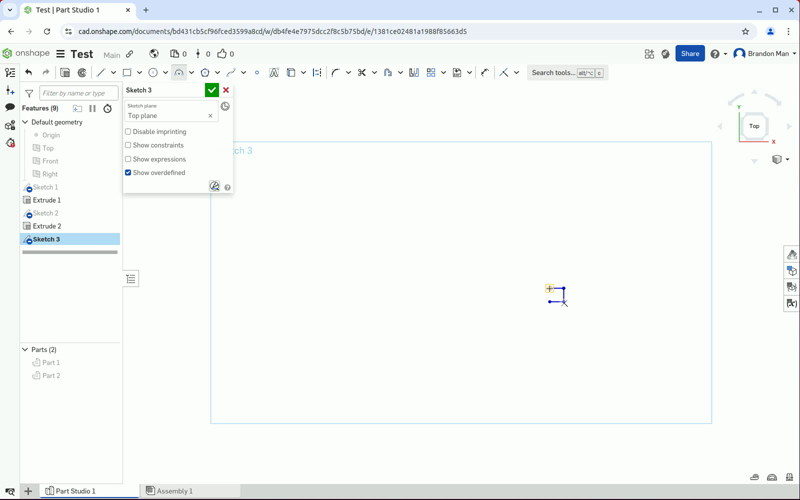
click(549, 288)
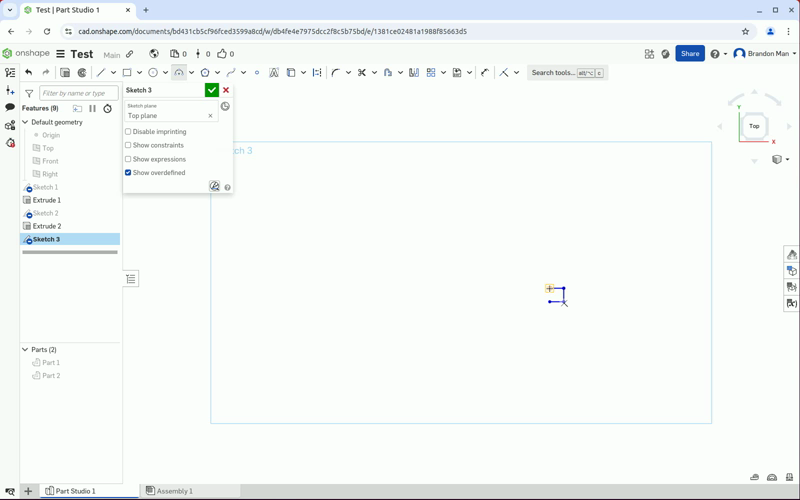
mouse_move(549, 301)
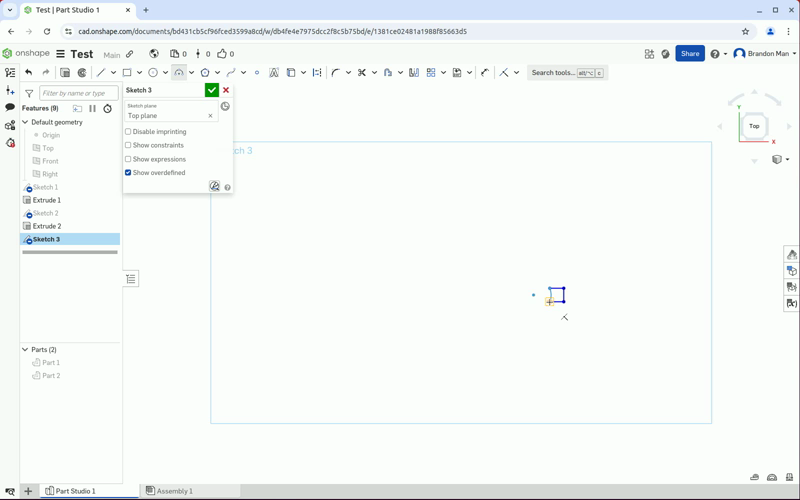
click(549, 301)
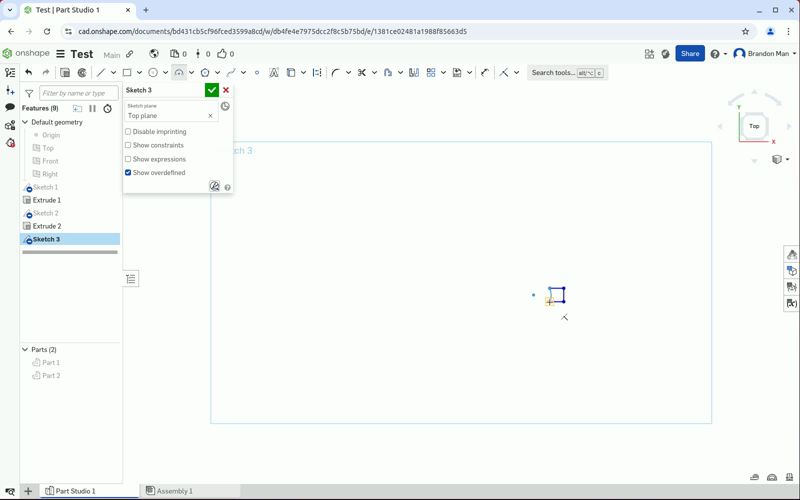
key_down(shift)
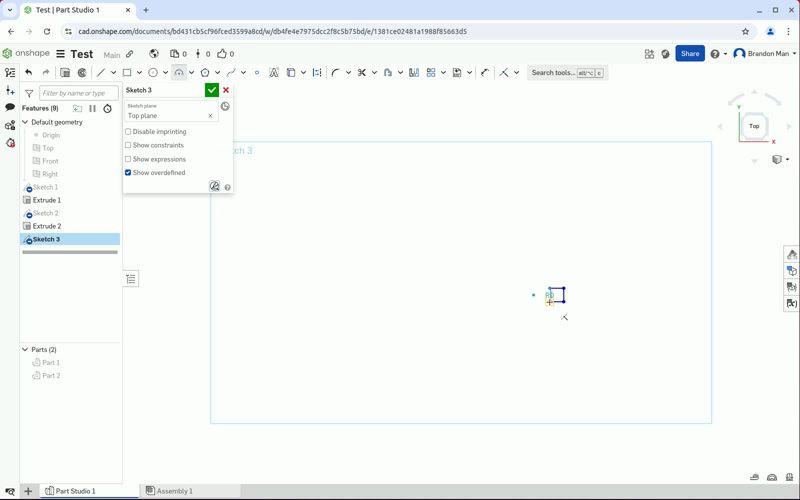
mouse_move(543, 294)
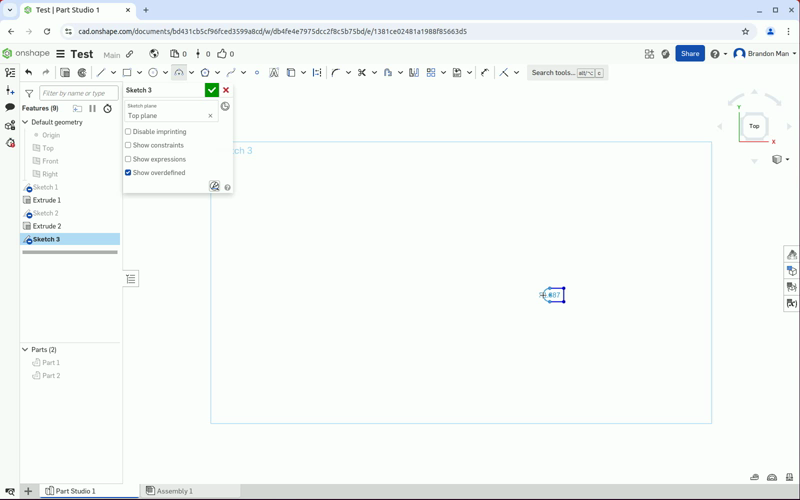
click(543, 294)
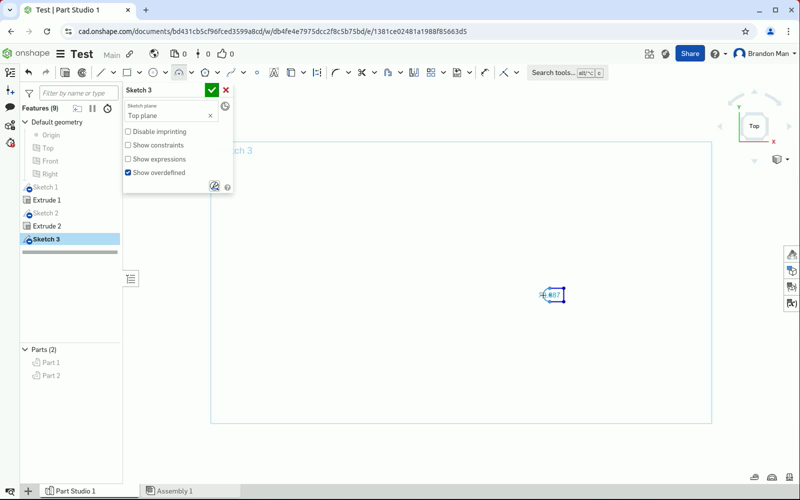
key_up(shift)
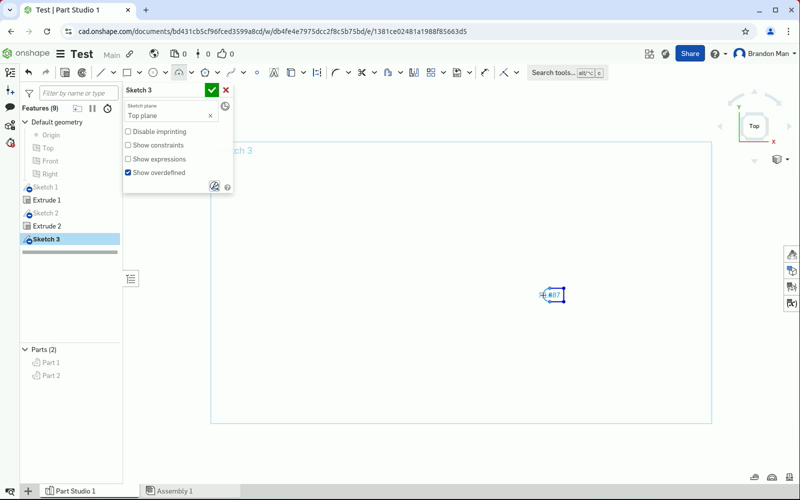
key(esc)
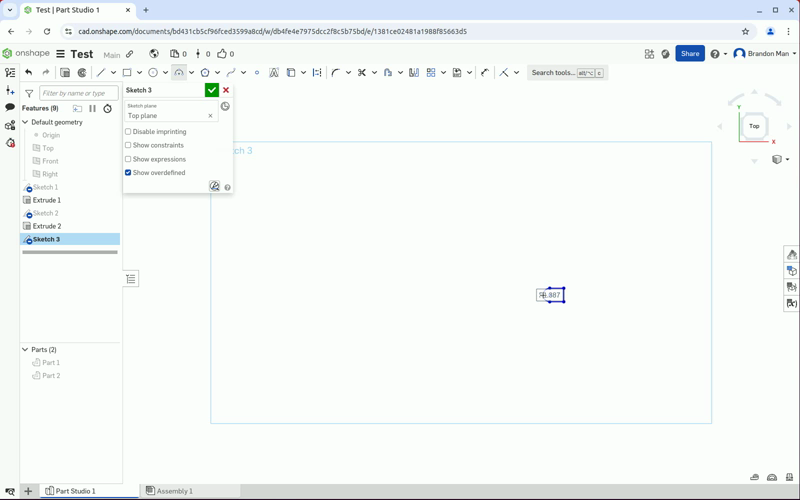
mouse_move(546, 292)
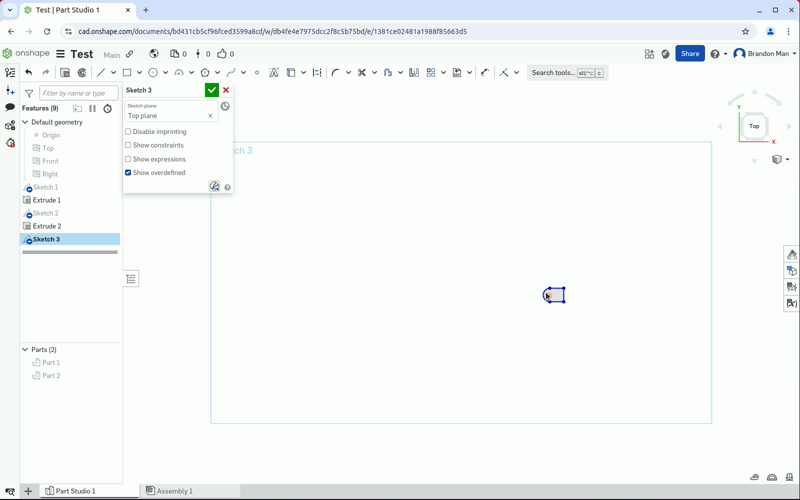
scroll(6)
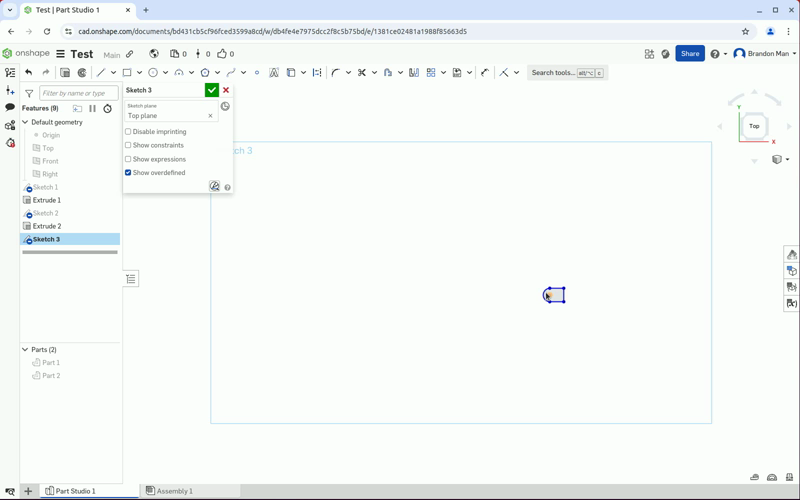
scroll(6)
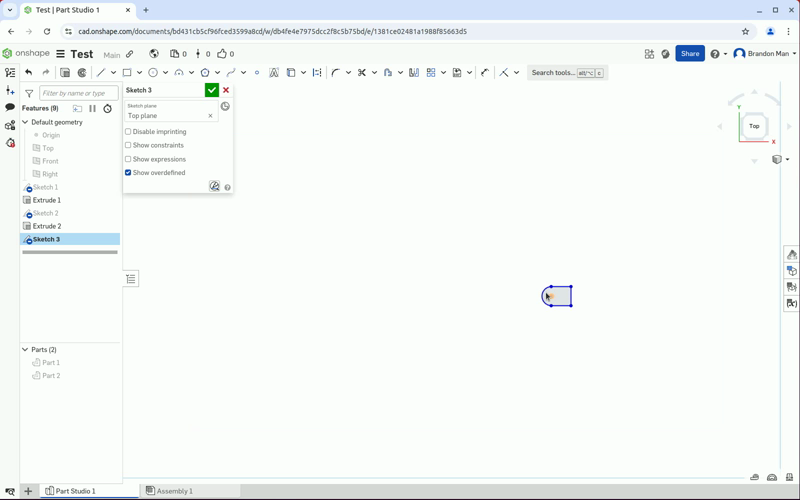
scroll(6)
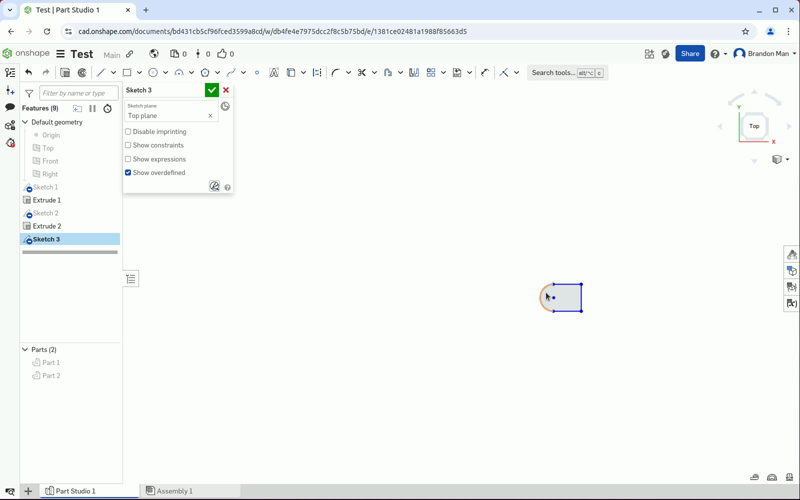
scroll(6)
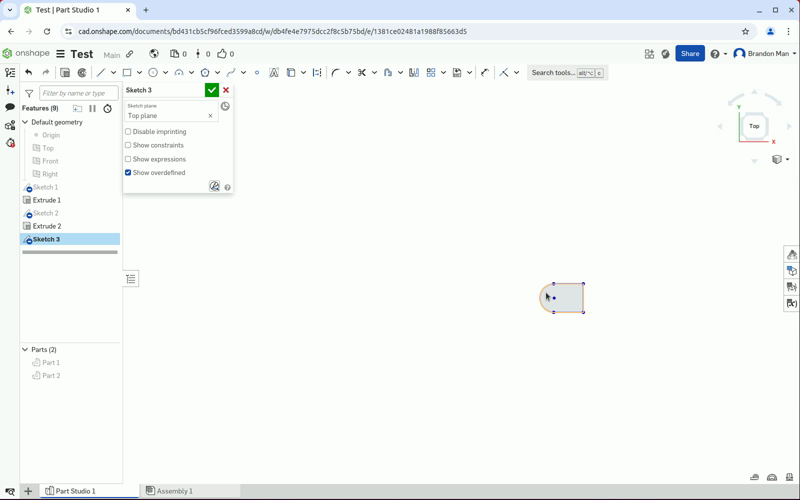
scroll(6)
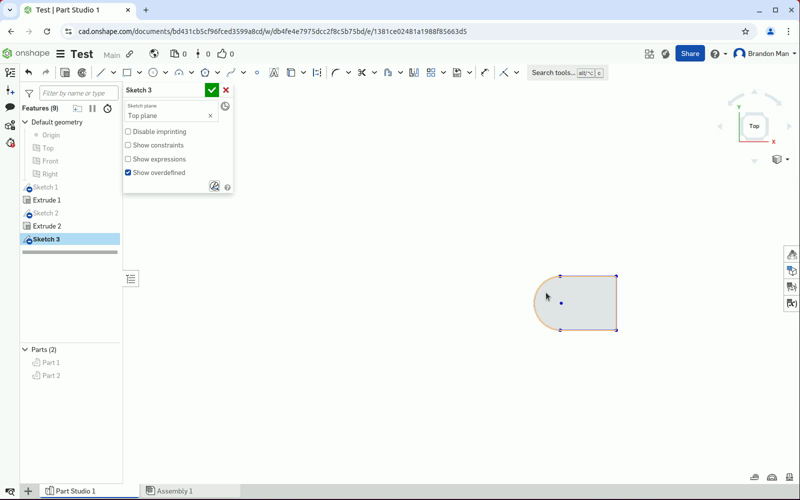
scroll(6)
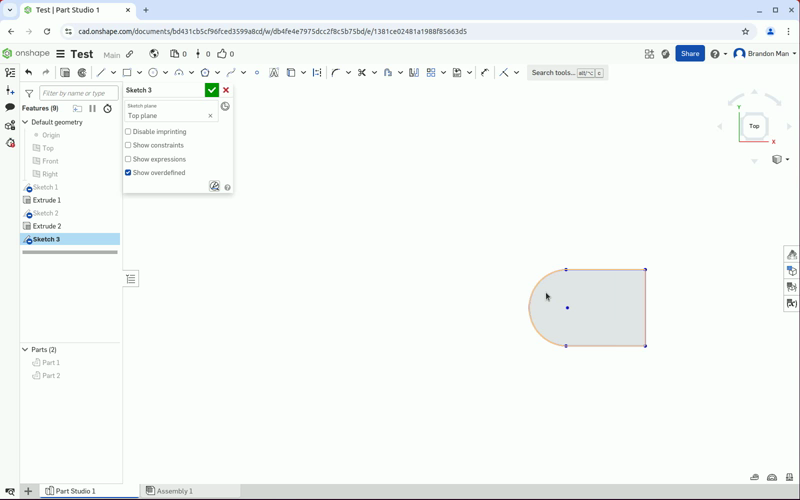
scroll(6)
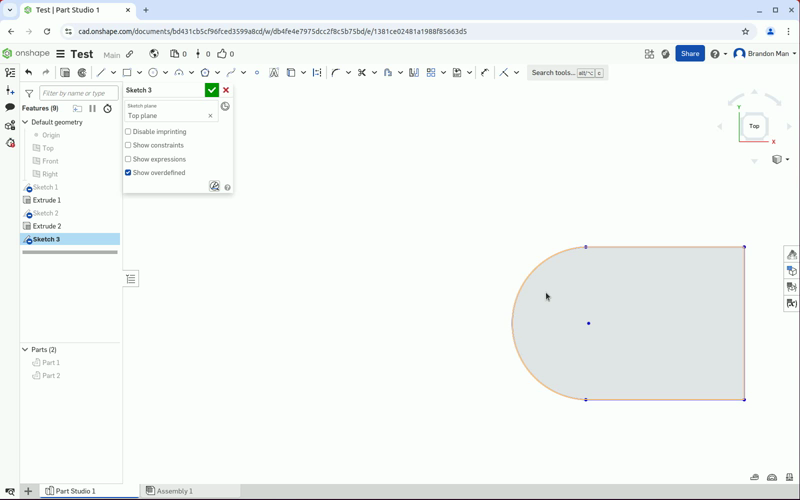
click(546, 292)
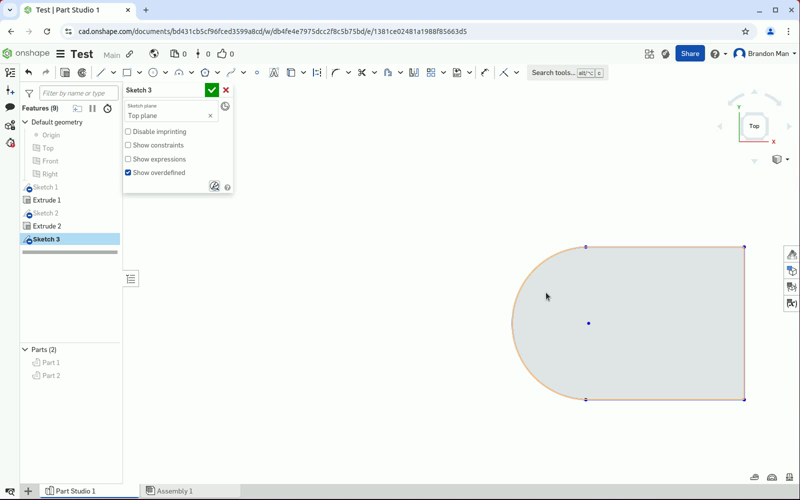
scroll(-6)
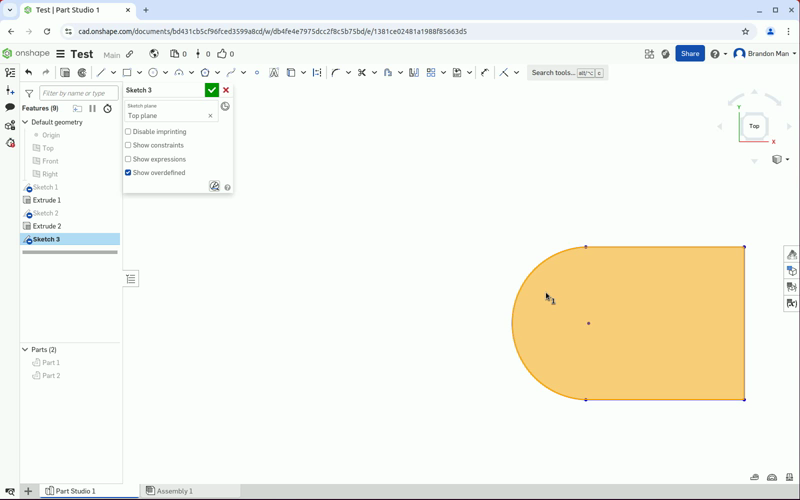
scroll(-6)
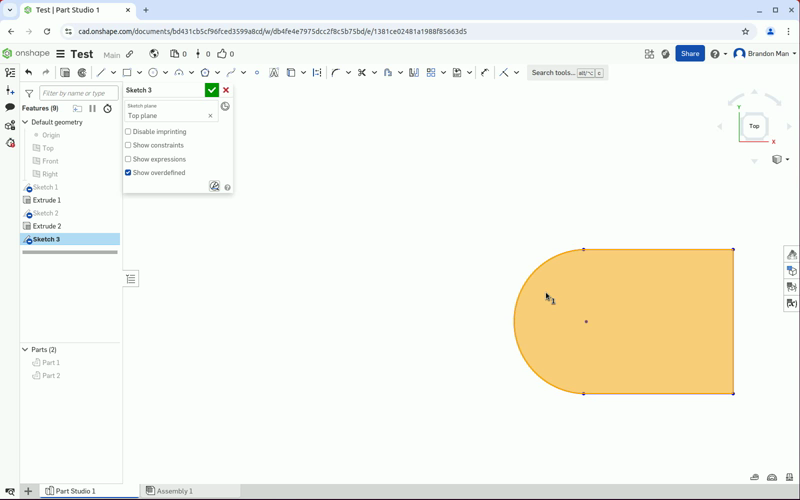
scroll(-6)
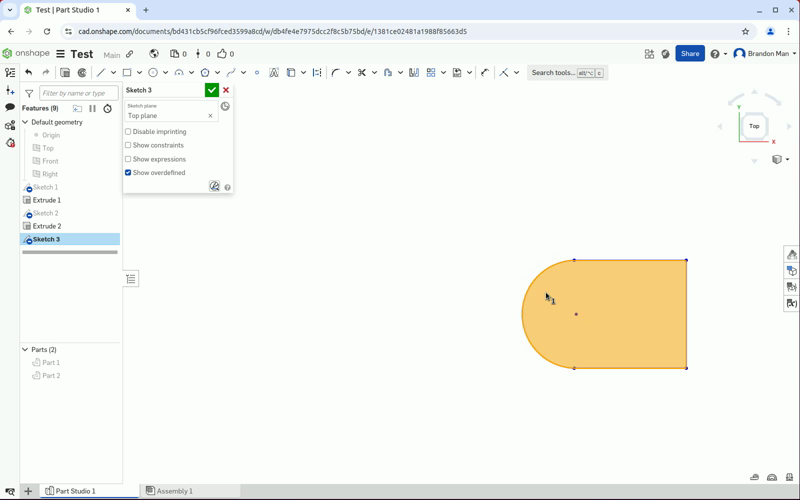
scroll(-6)
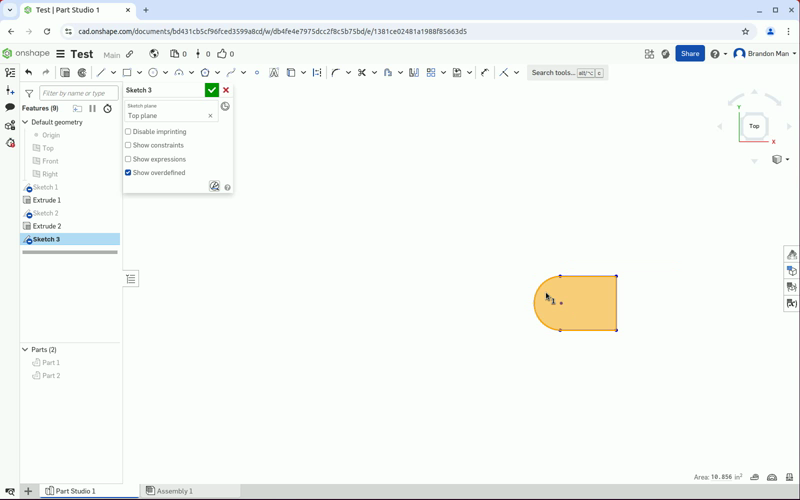
scroll(-6)
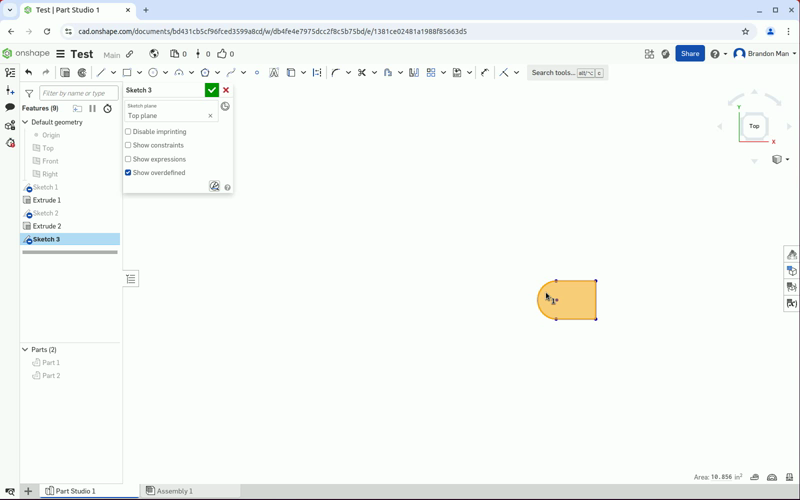
scroll(-6)
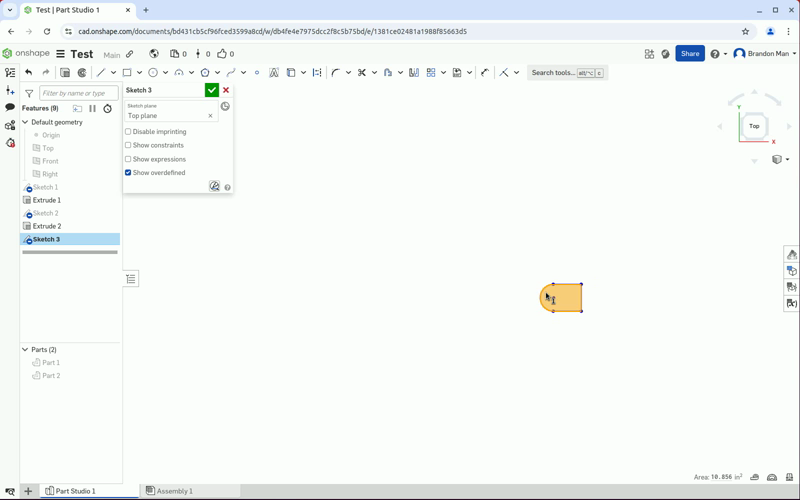
scroll(-6)
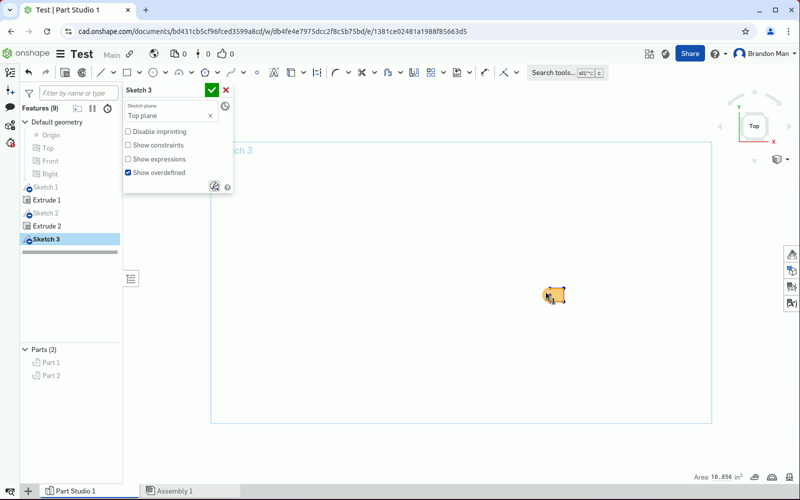
mouse_move(73, 352)
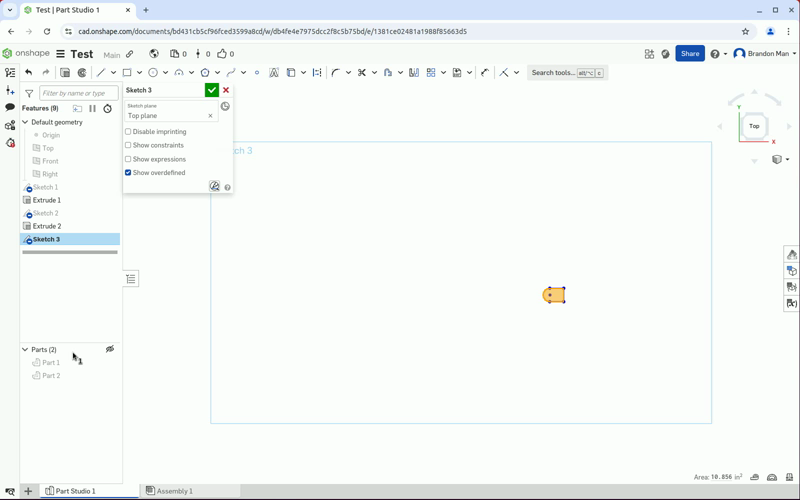
key(shift+y)
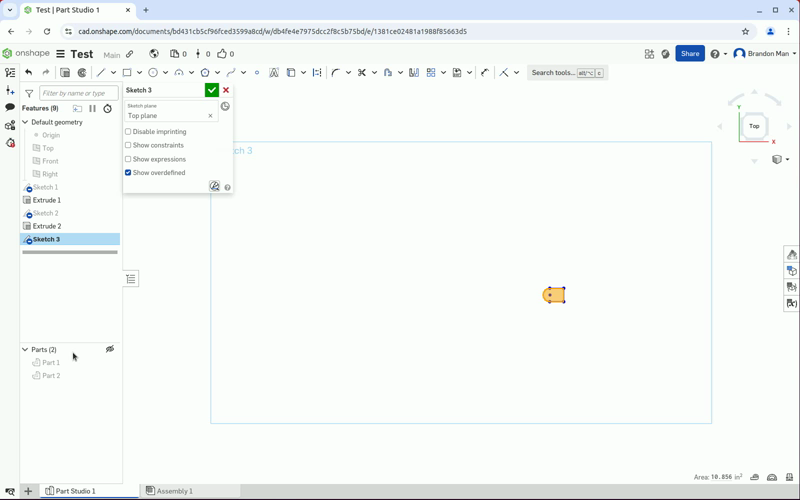
key(shift+e)
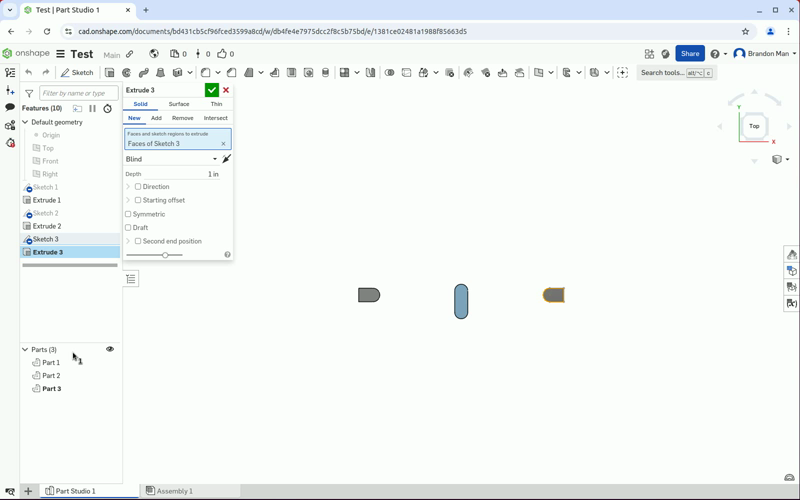
mouse_move(143, 106)
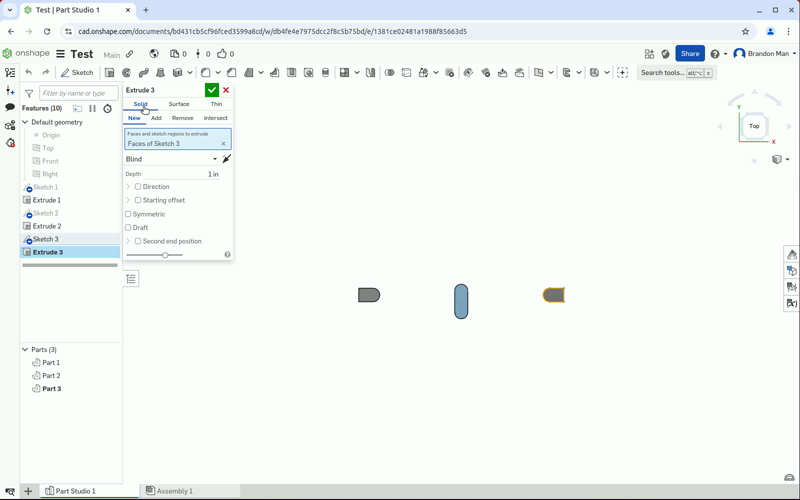
click(143, 106)
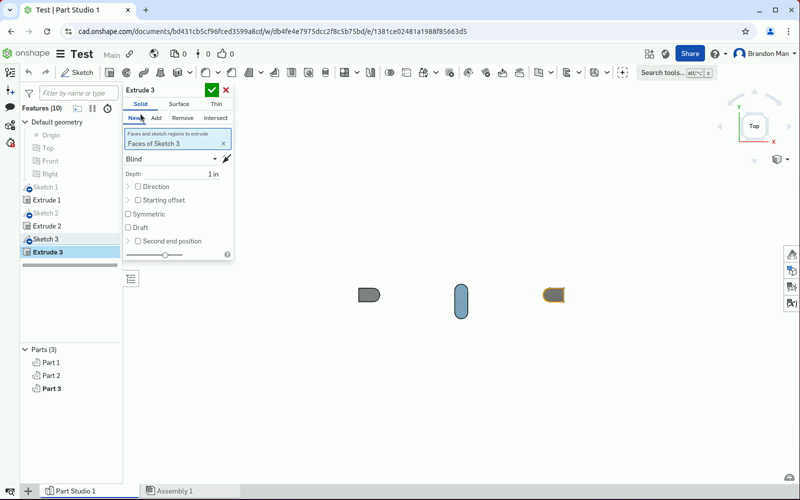
mouse_move(137, 120)
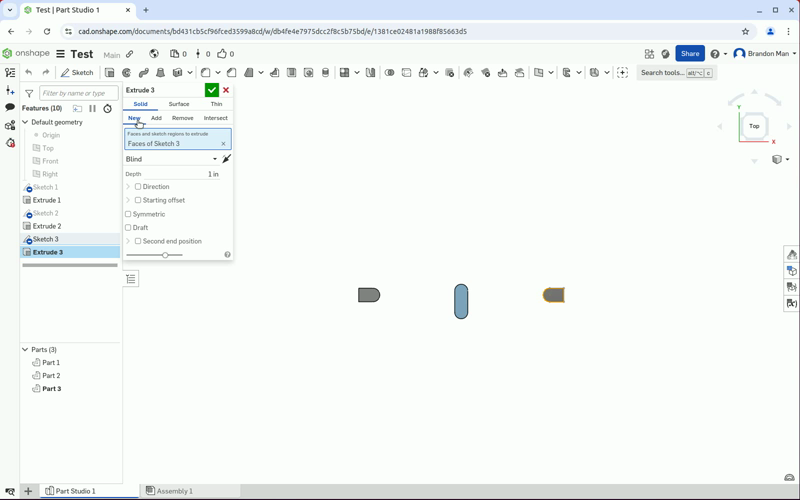
click(137, 120)
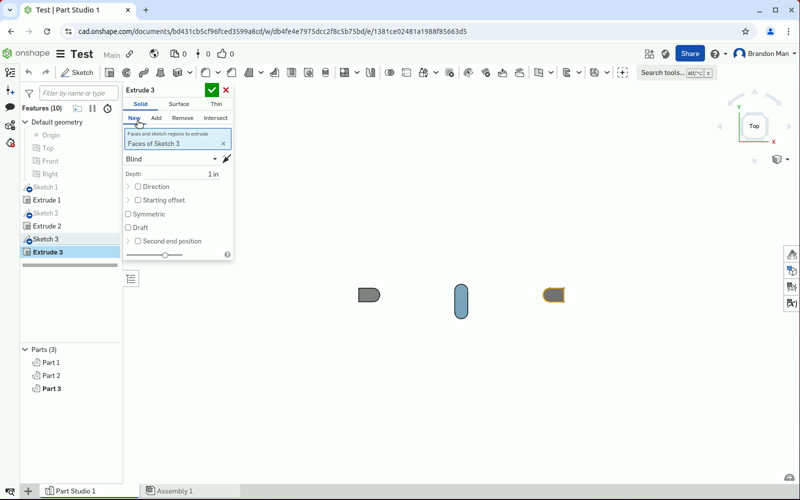
key(tab, 4)
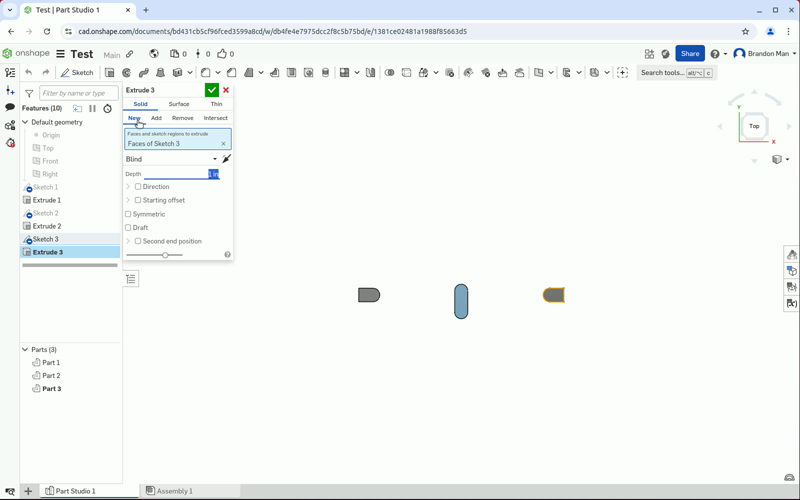
text(2.166)
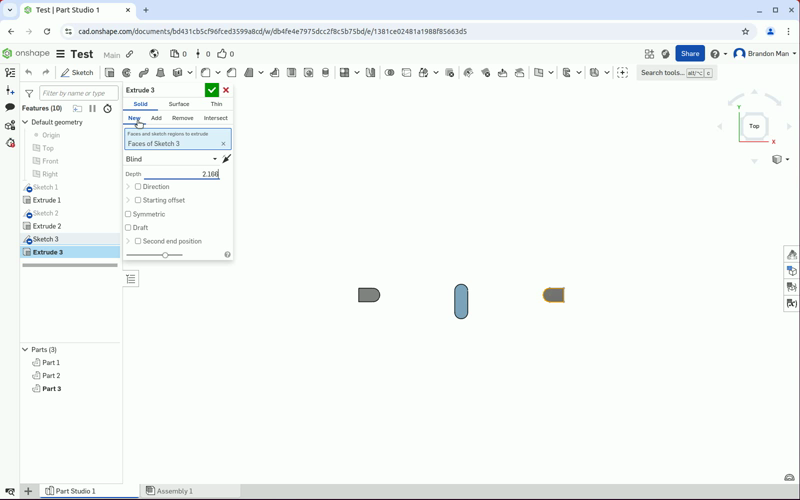
key(enter)
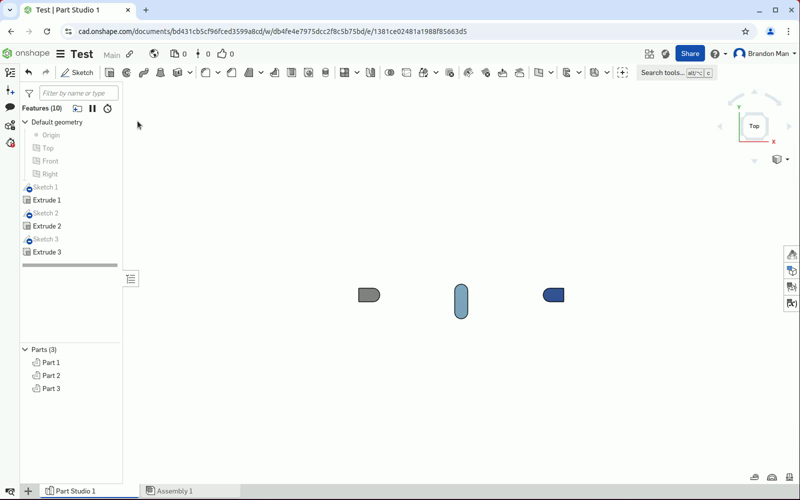
key(shift+h)
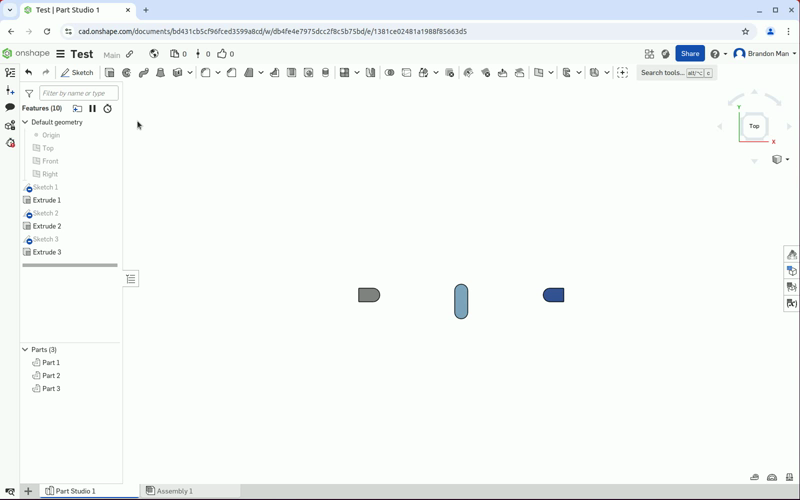
key(shift+h)
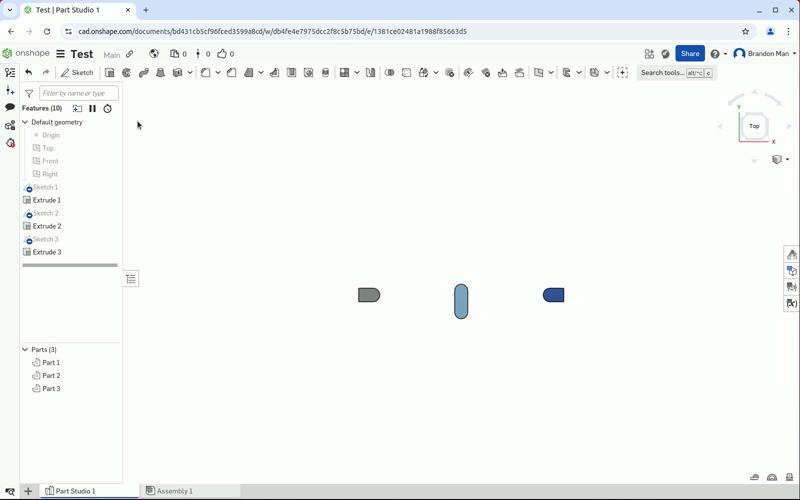
mouse_move(73, 189)
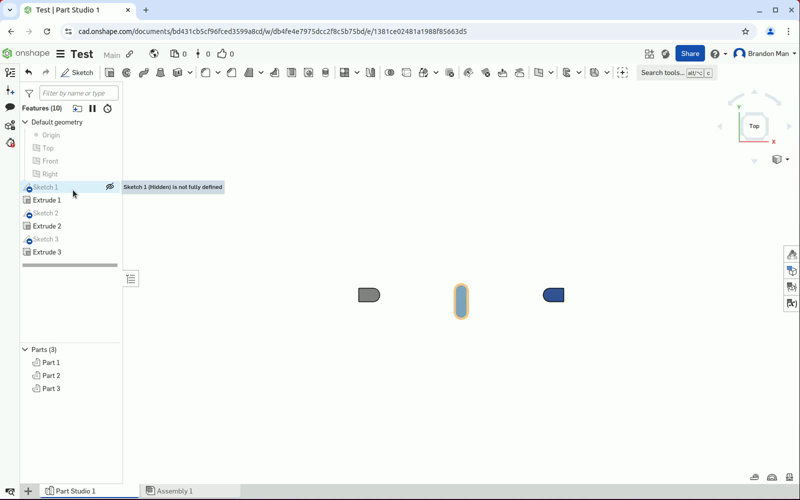
click(73, 189)
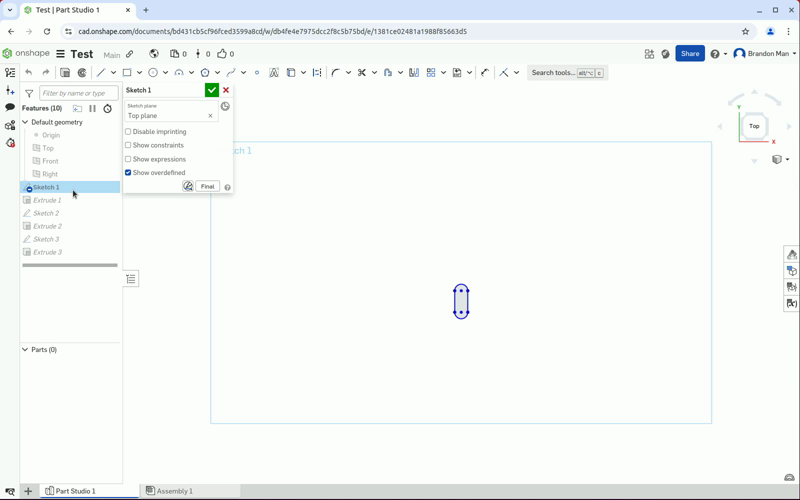
mouse_move(229, 92)
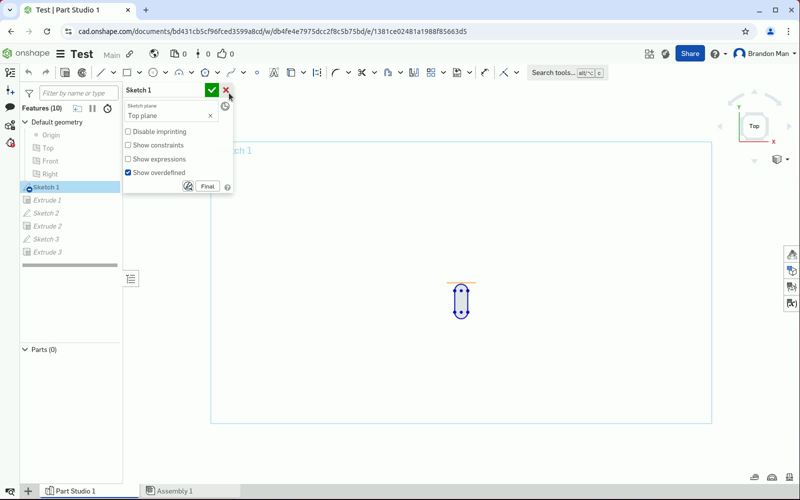
click(229, 92)
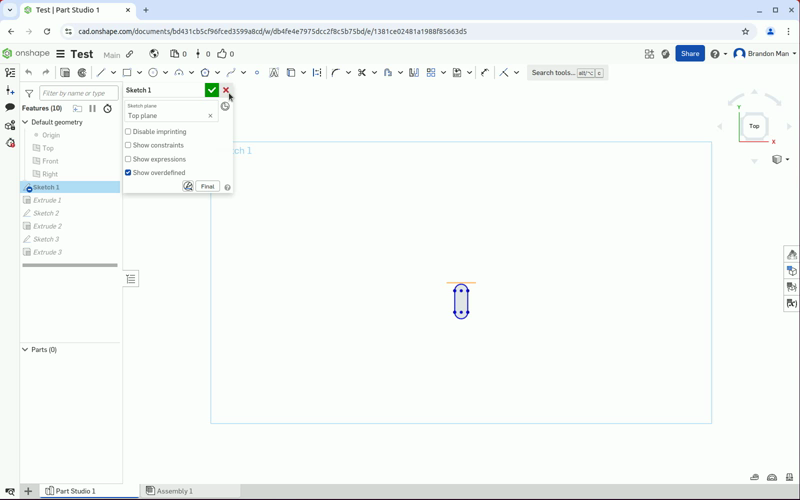
key(shift+s)
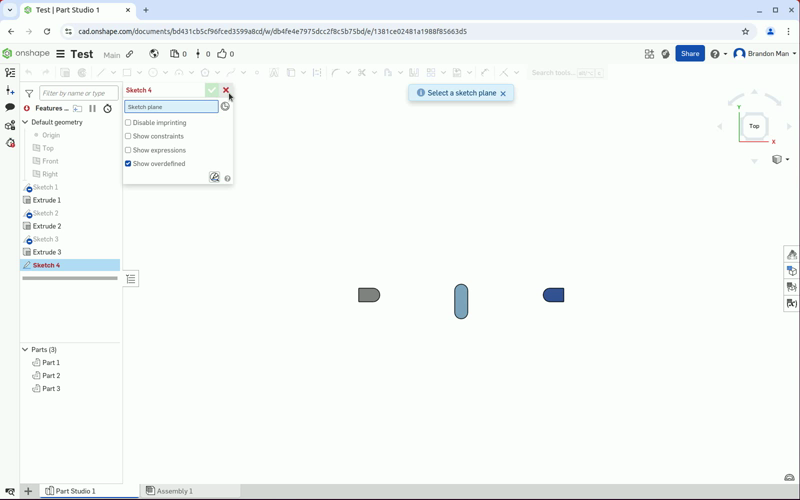
mouse_move(73, 150)
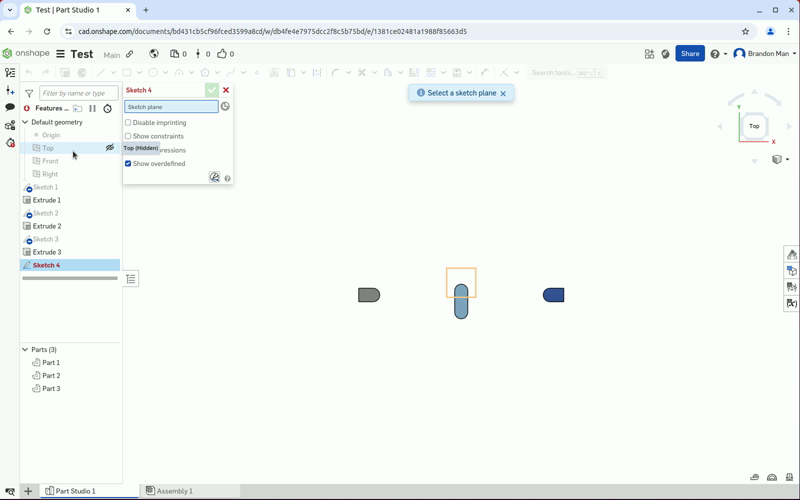
click(73, 150)
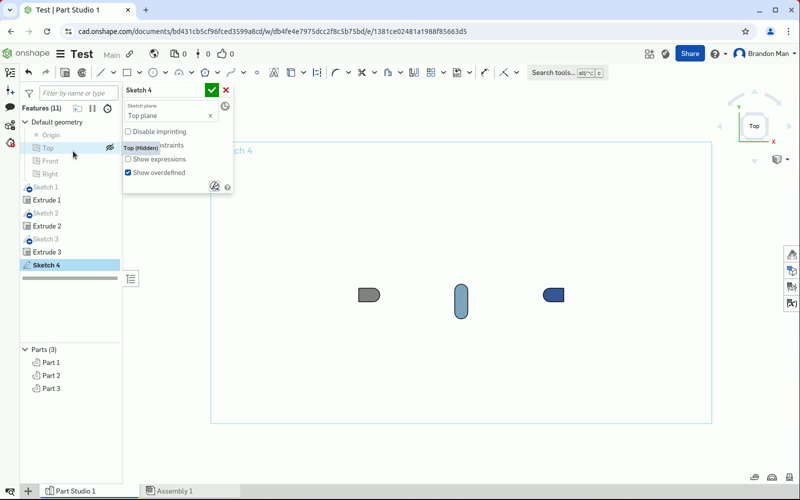
mouse_move(73, 352)
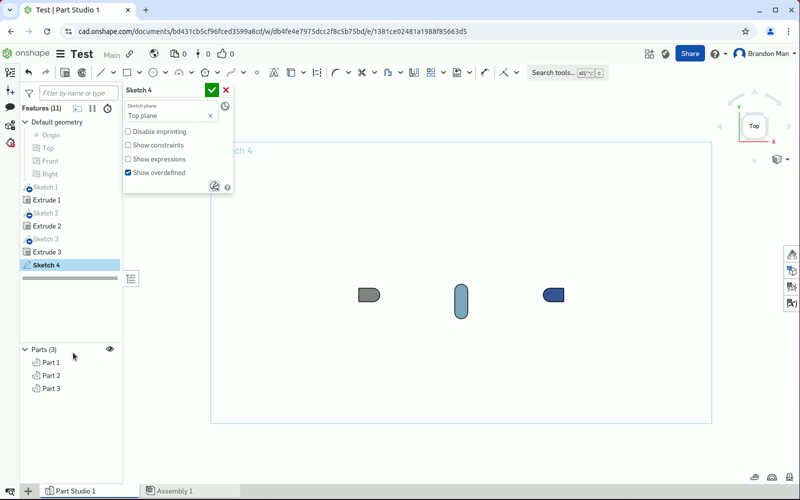
key(y)
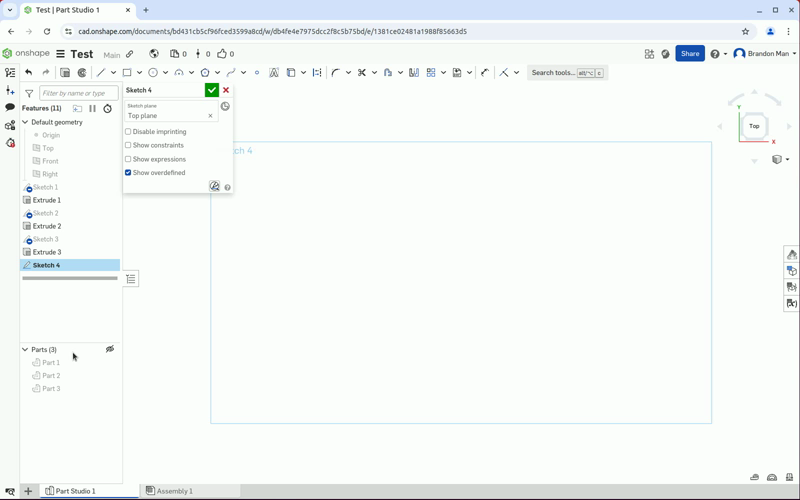
key(l)
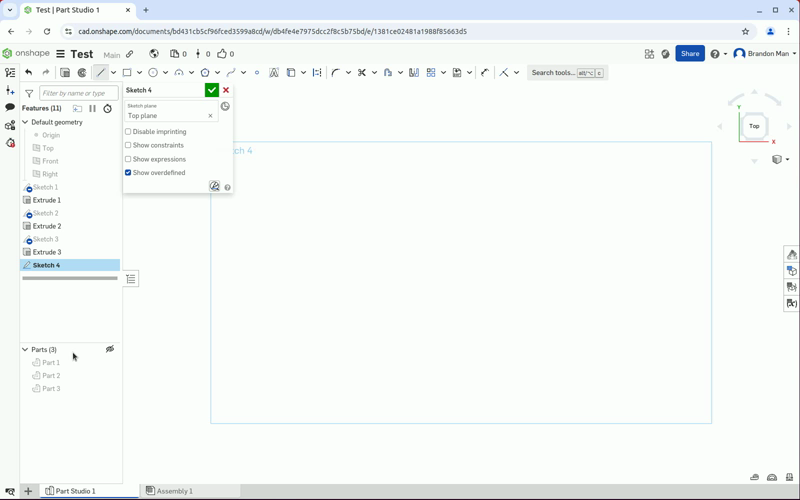
key_down(shift)
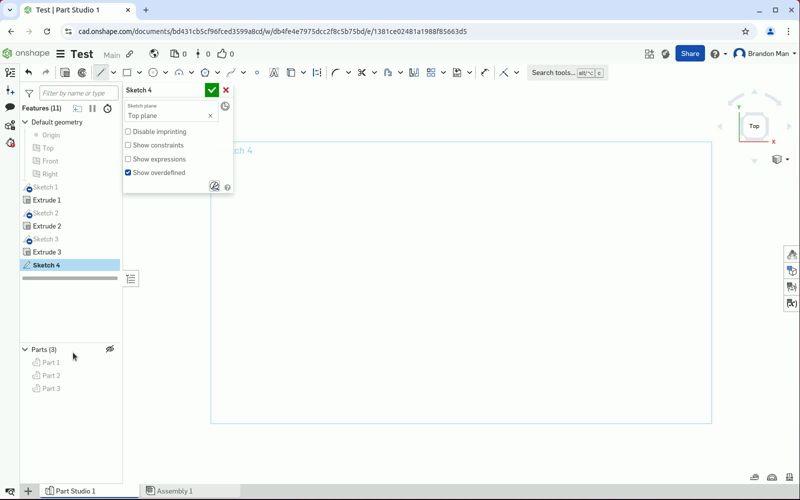
mouse_move(348, 327)
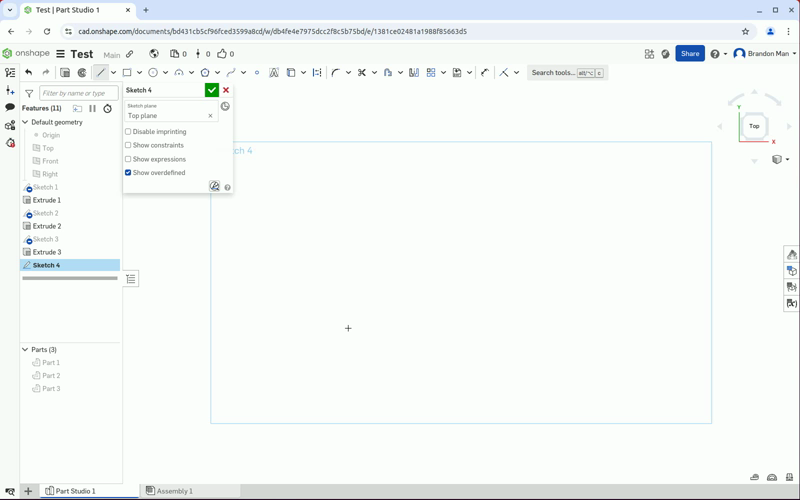
click(348, 327)
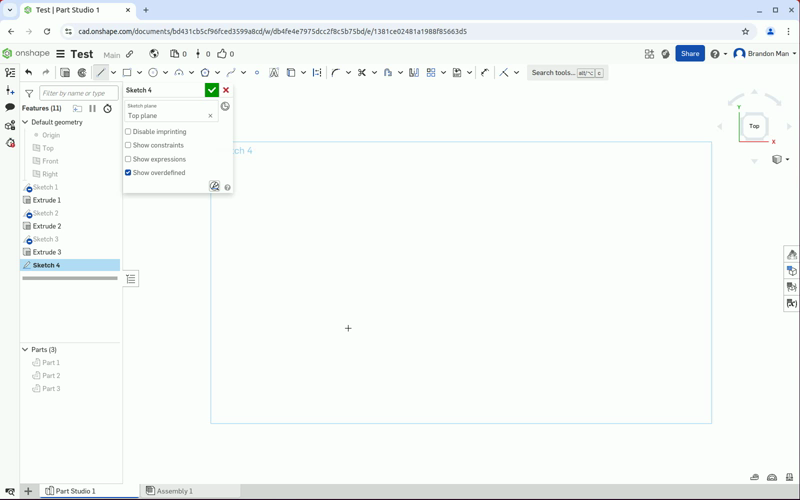
key_up(shift)
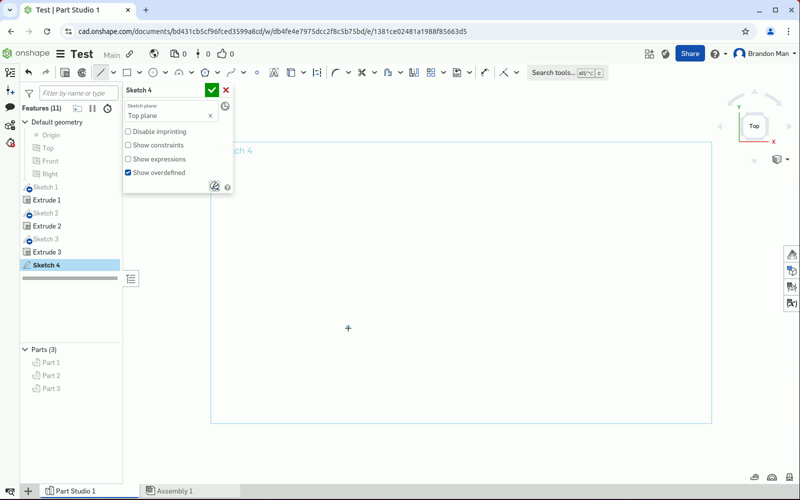
key_down(shift)
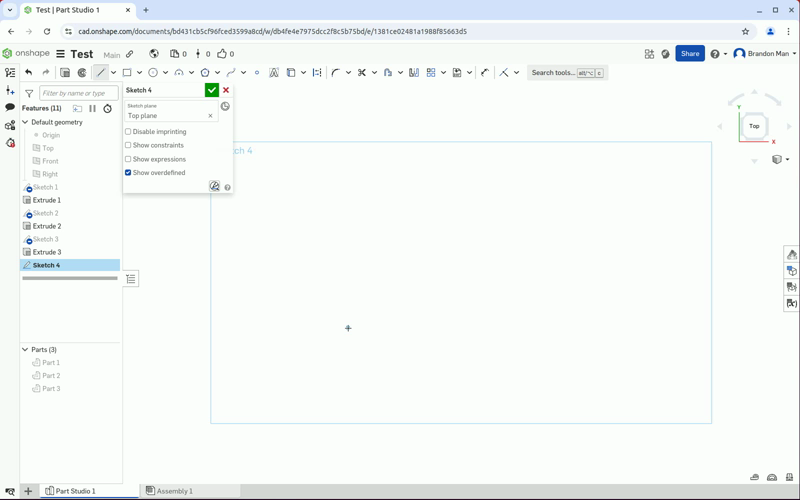
mouse_move(572, 327)
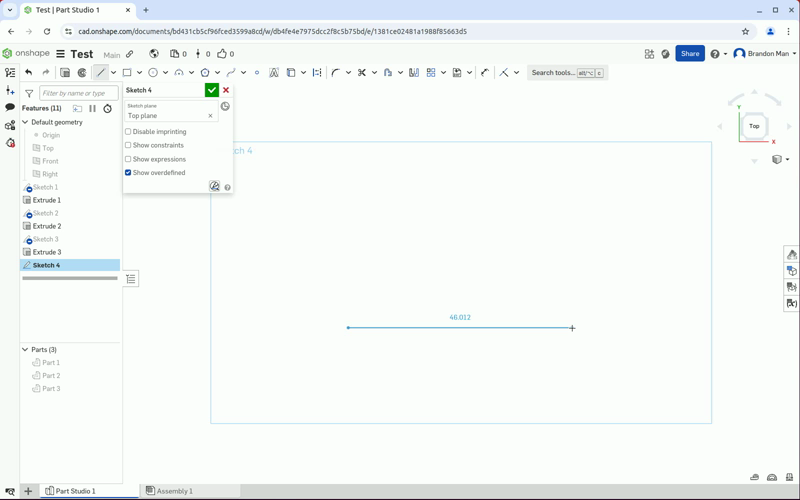
click(572, 327)
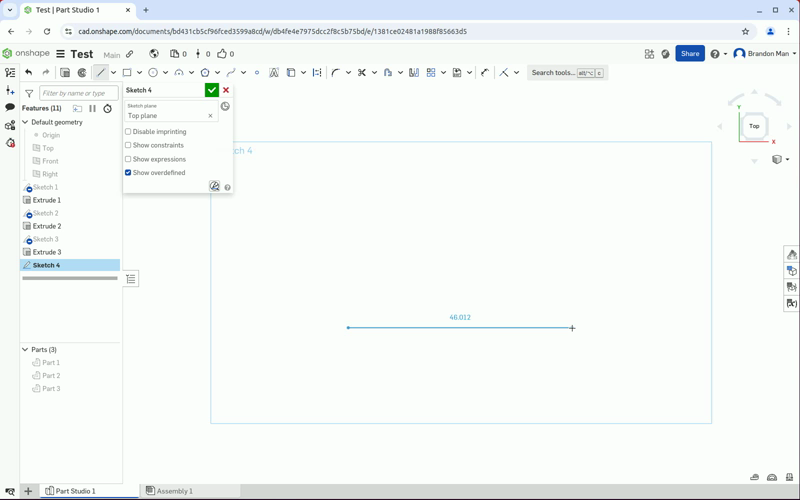
key_up(shift)
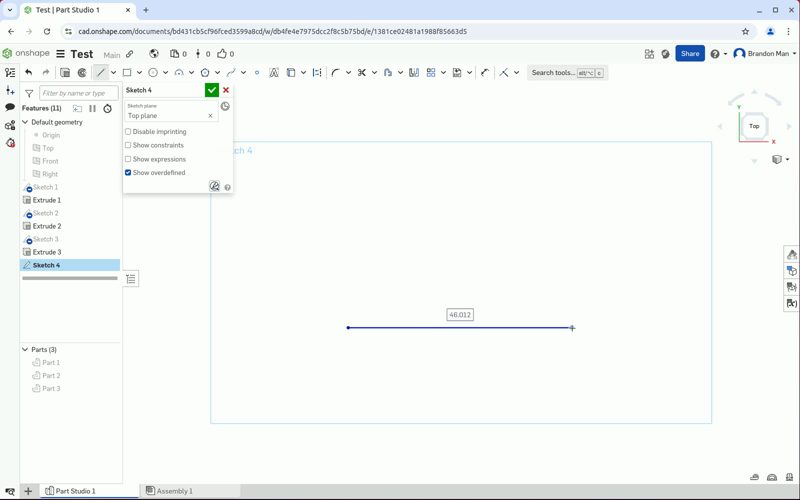
key_down(shift)
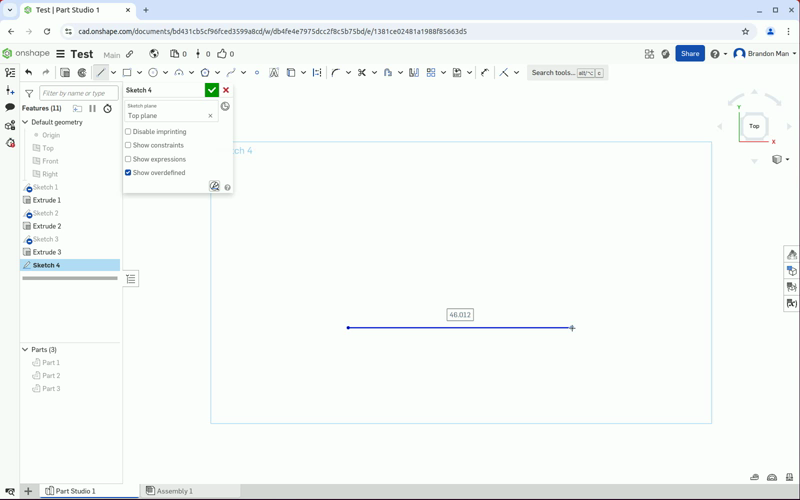
mouse_move(589, 327)
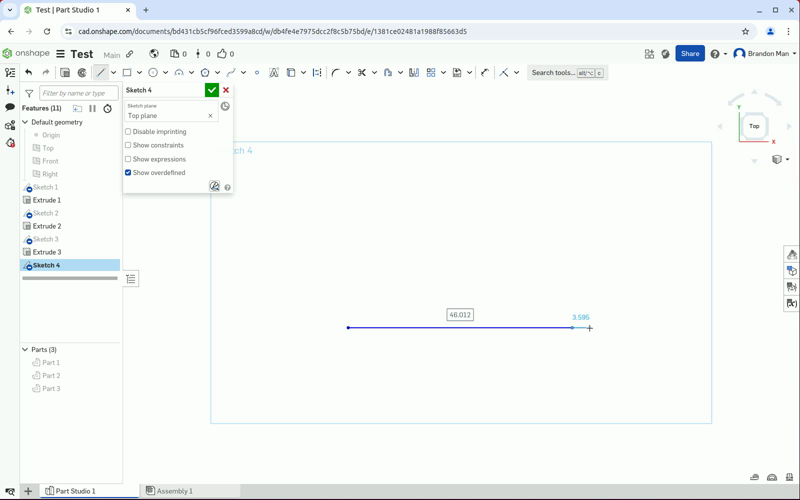
mouse_move(572, 285)
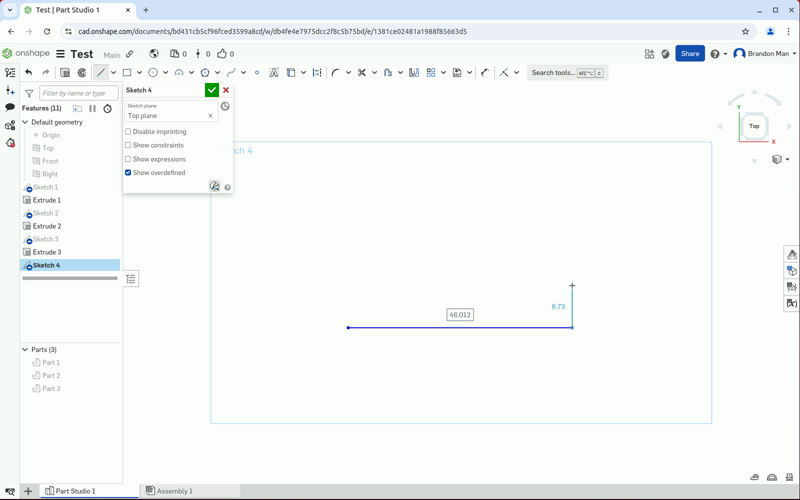
click(572, 285)
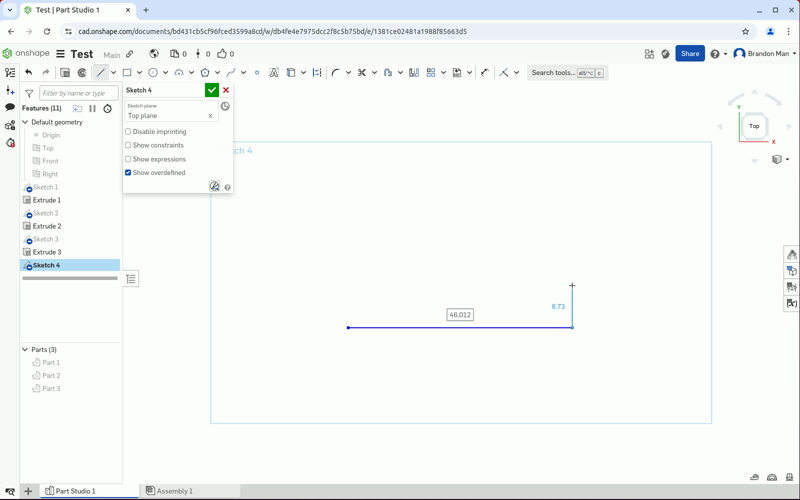
key_up(shift)
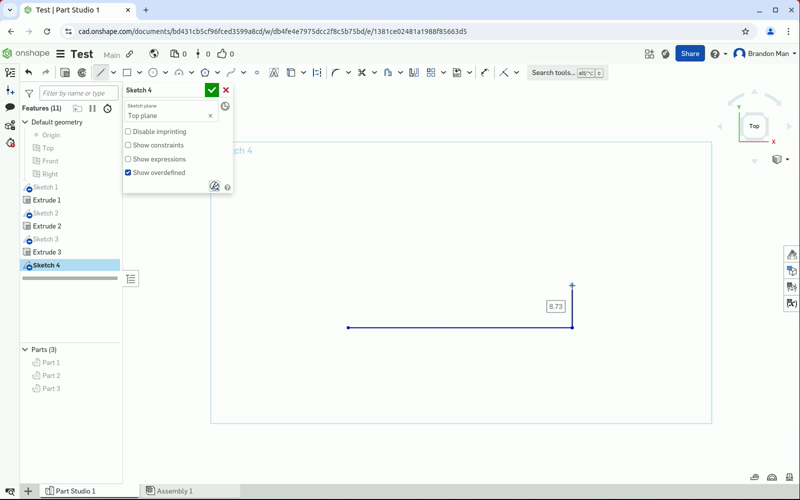
key_down(shift)
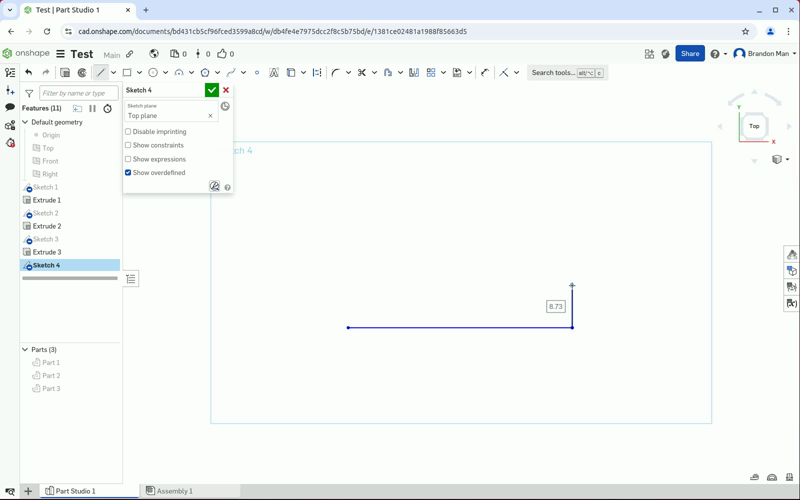
mouse_move(348, 285)
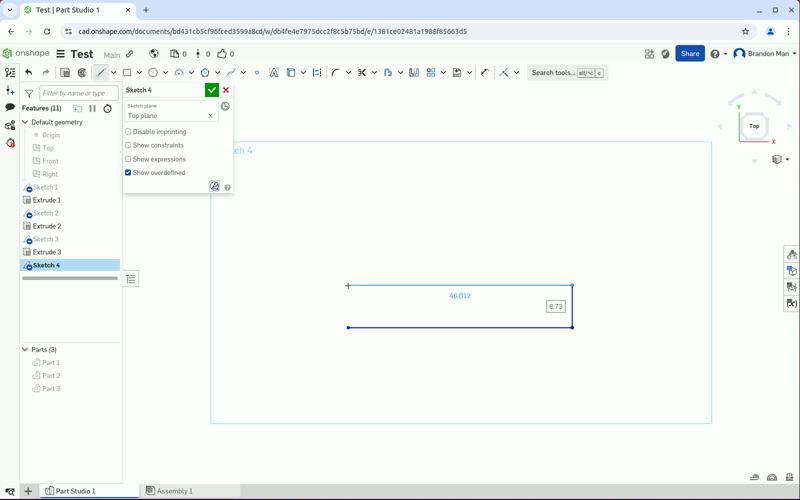
click(348, 285)
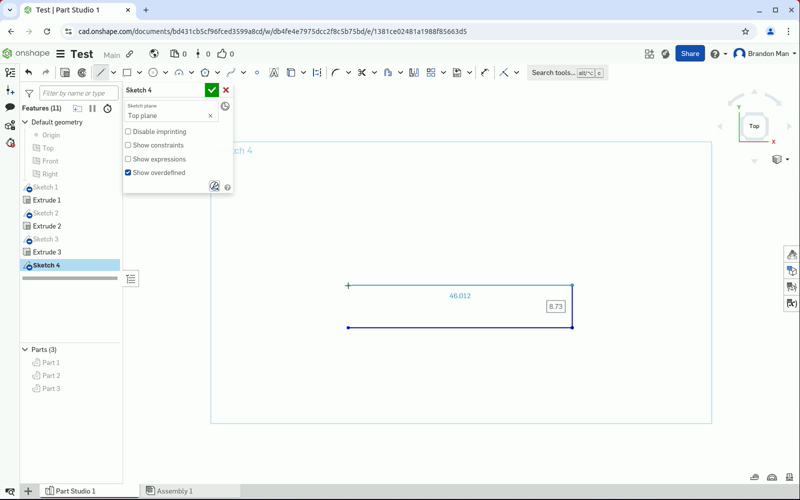
key_up(shift)
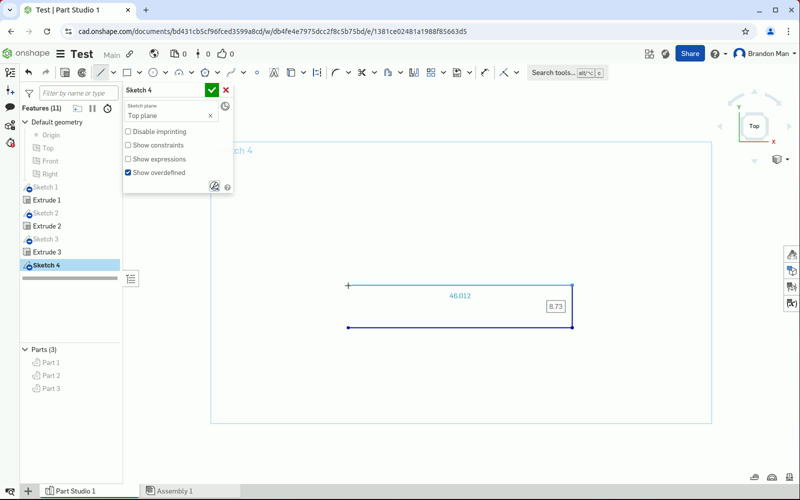
mouse_move(378, 285)
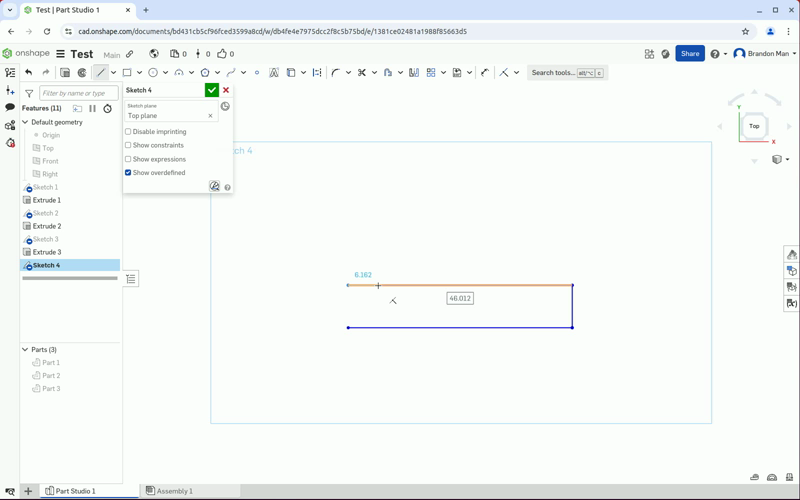
key_down(shift)
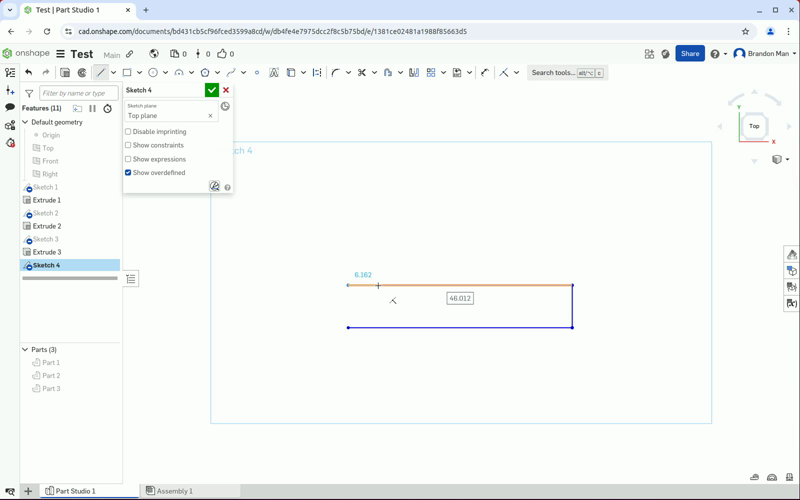
mouse_move(348, 327)
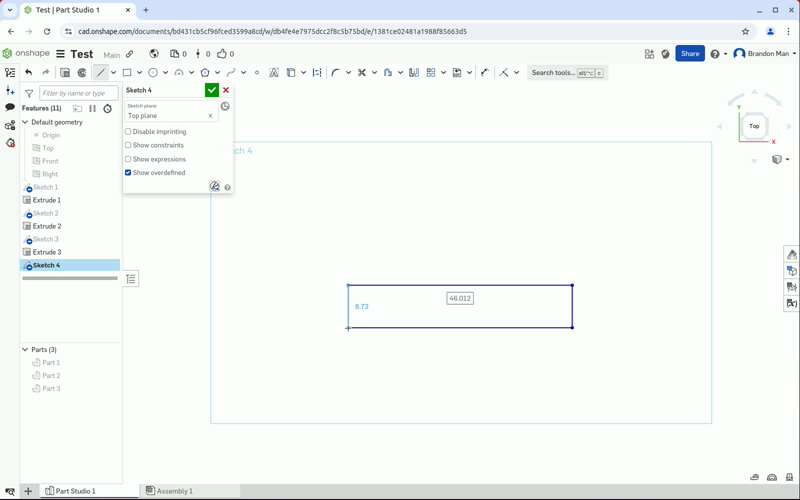
key_up(shift)
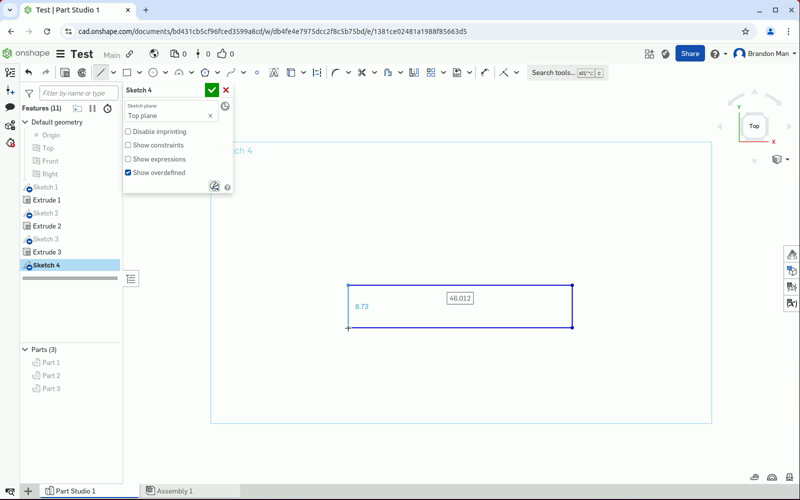
click(348, 327)
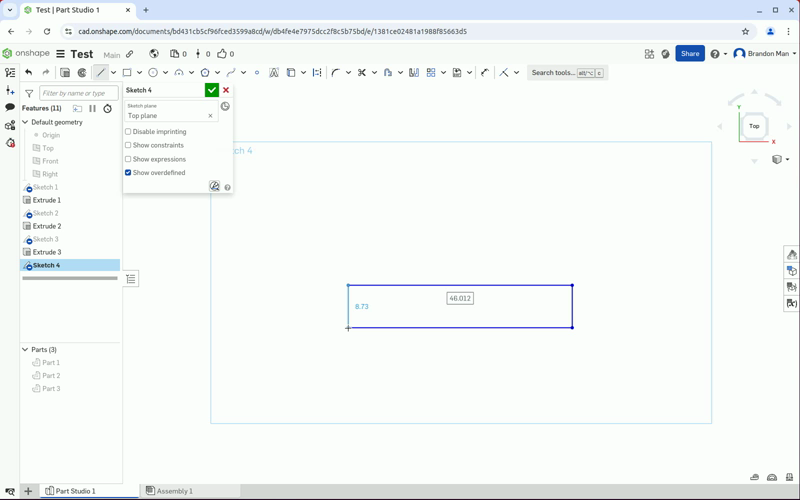
key(esc)
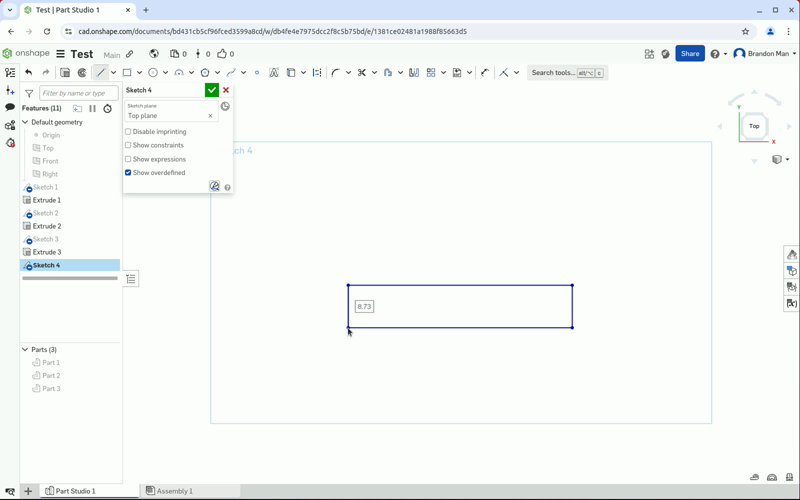
mouse_move(417, 296)
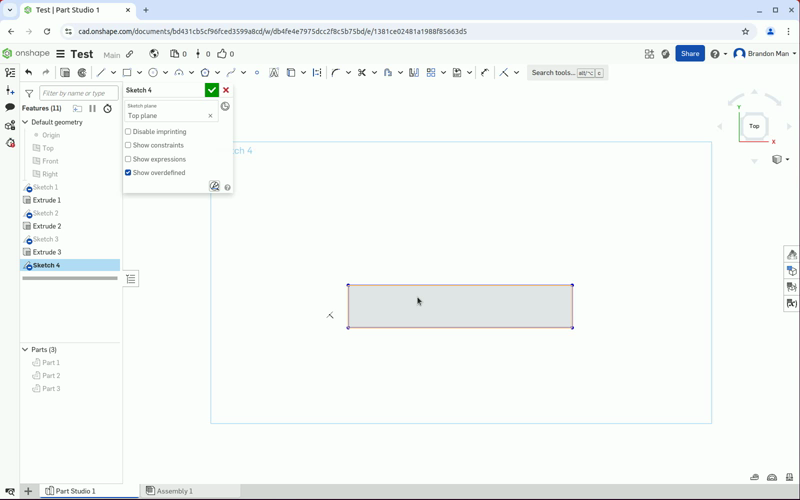
click(417, 296)
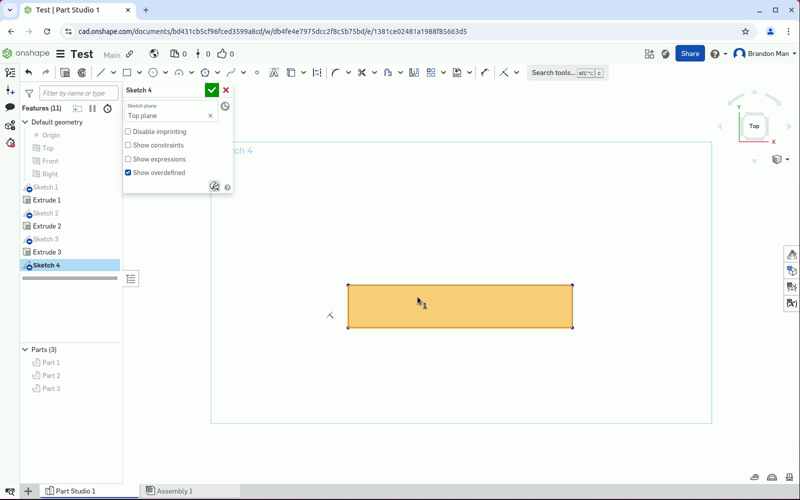
mouse_move(73, 352)
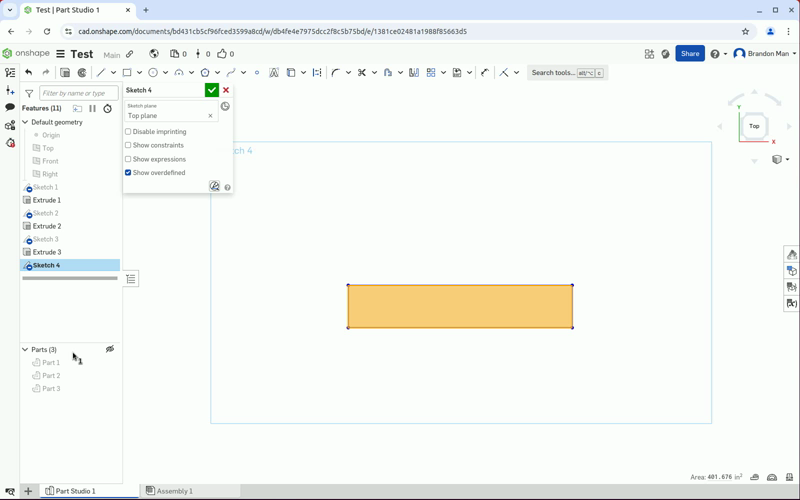
key(shift+y)
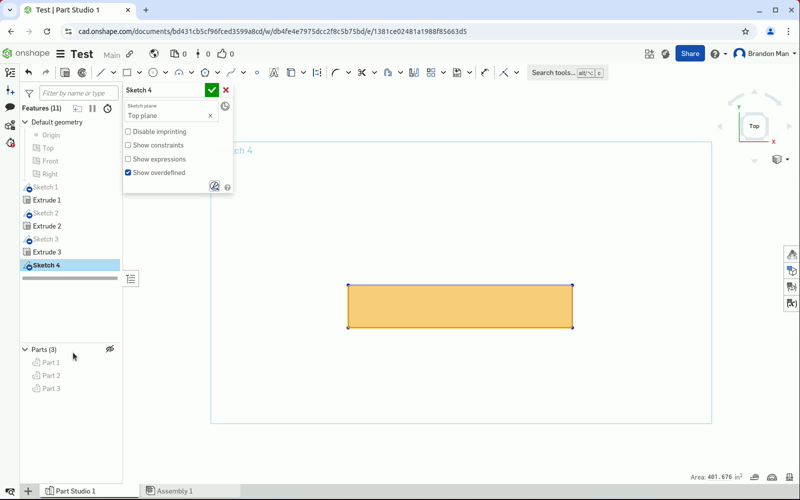
key(shift+e)
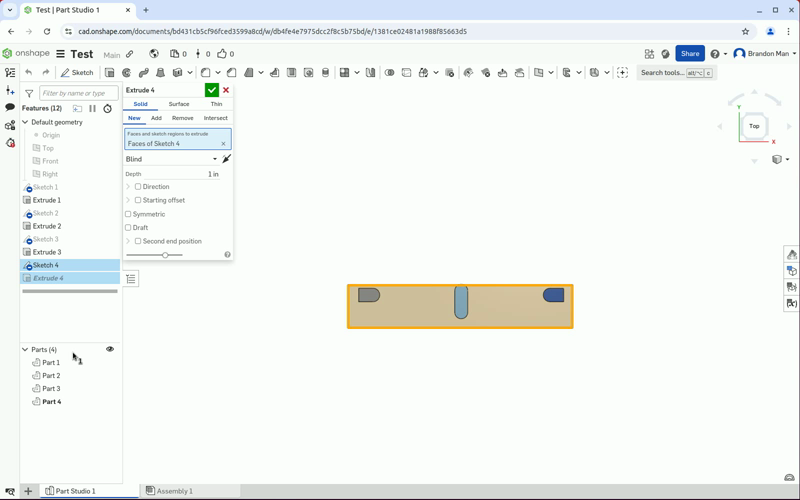
mouse_move(143, 106)
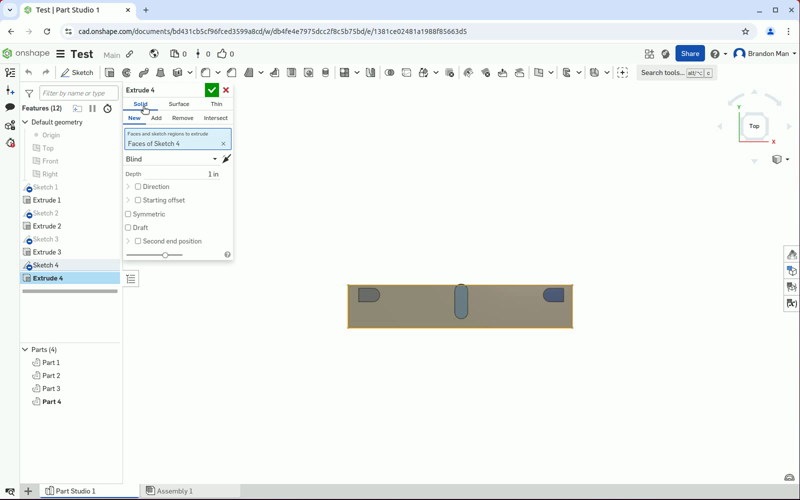
click(143, 106)
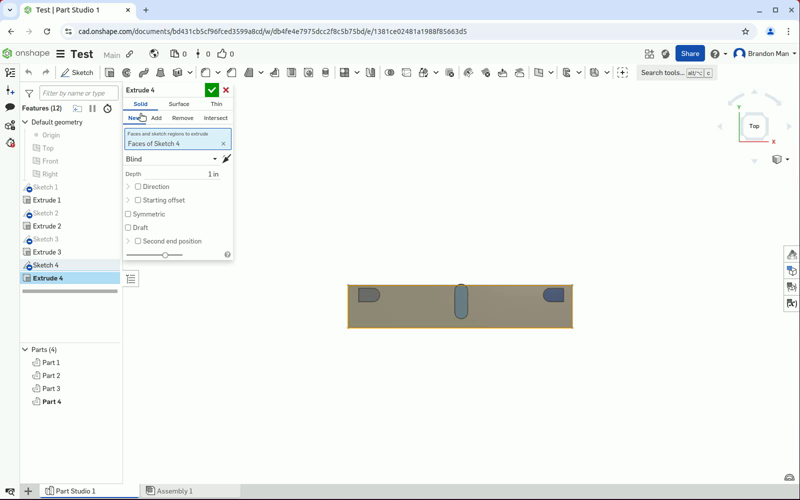
mouse_move(137, 120)
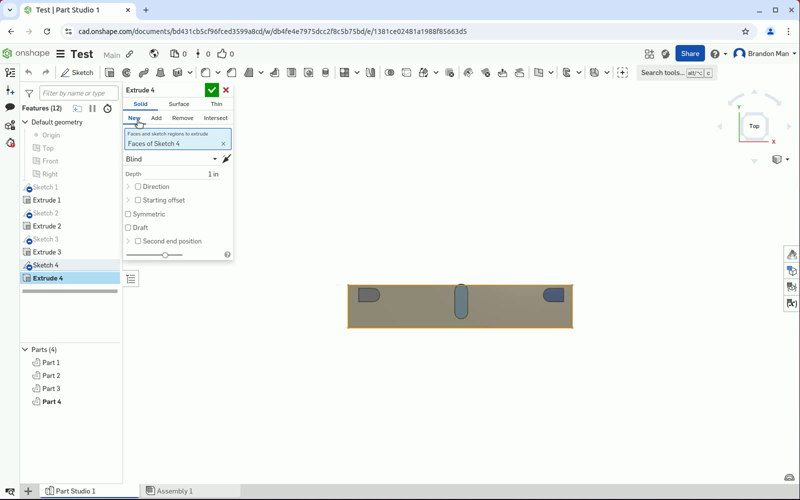
click(137, 120)
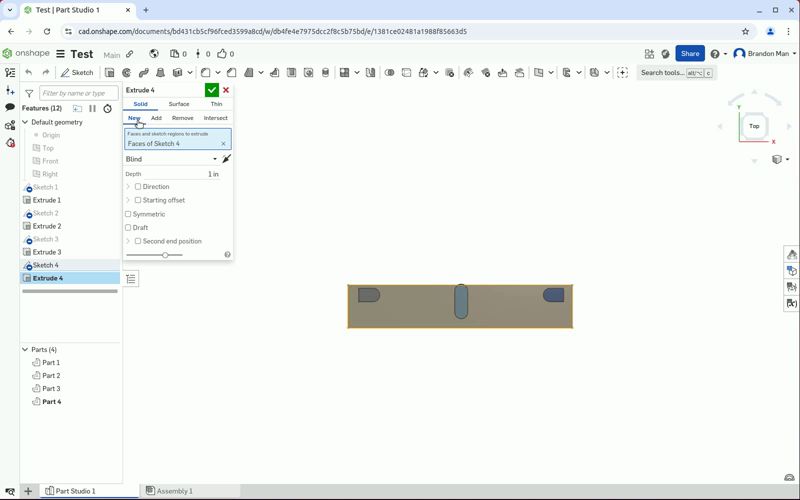
key(tab, 4)
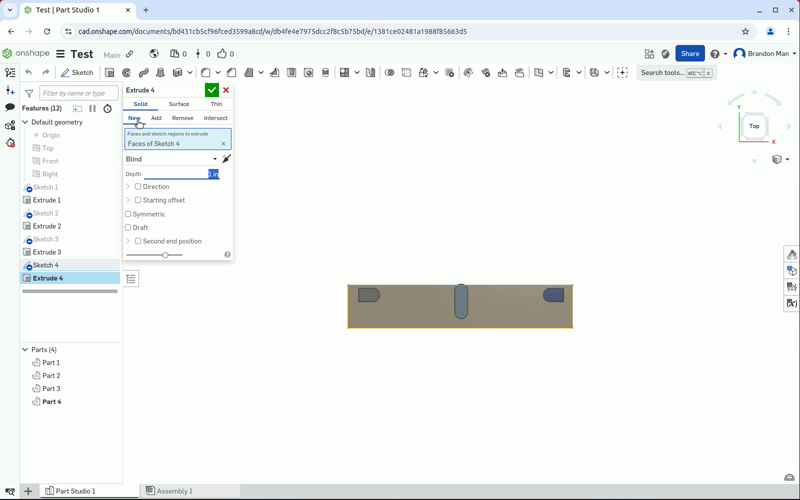
text(-2.166)
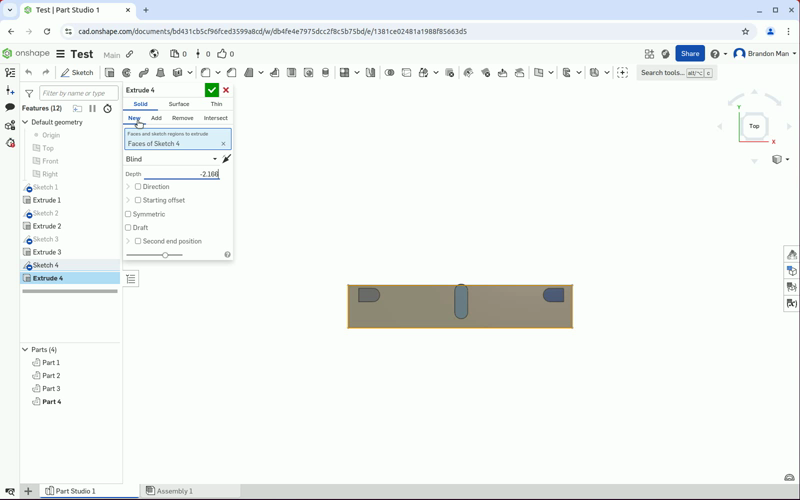
key(enter)
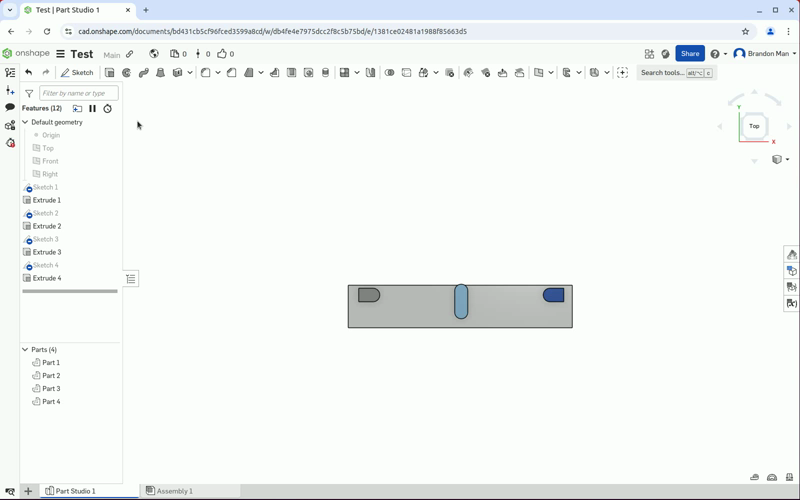
key(shift+h)
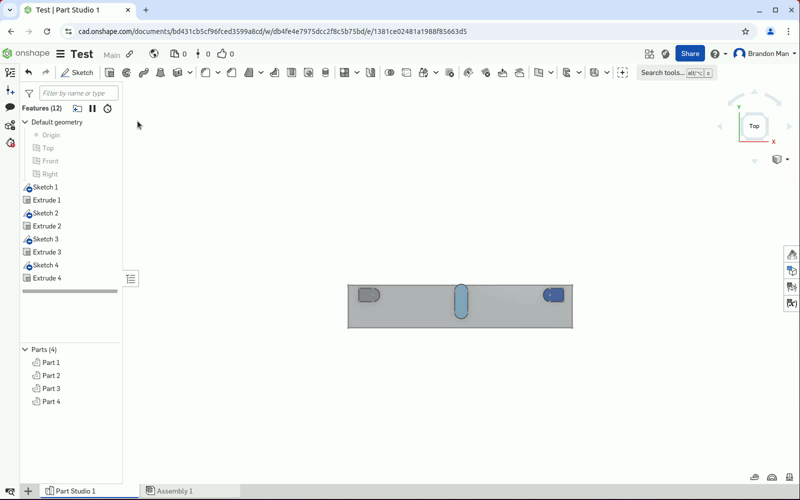
key(shift+h)
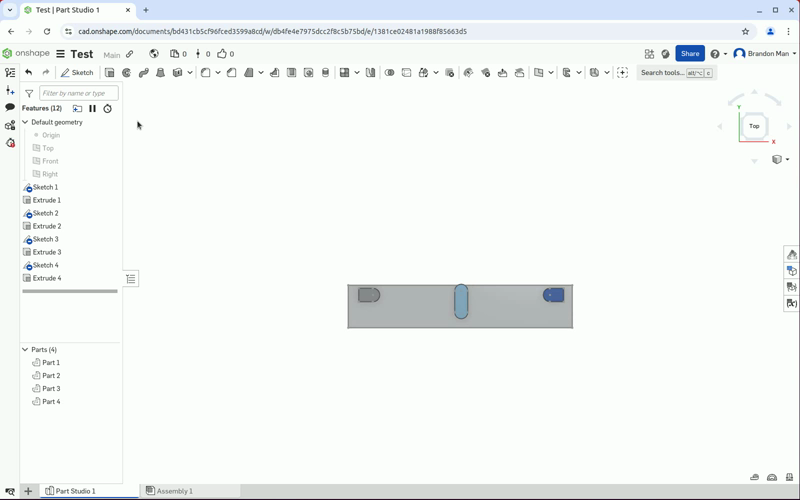
key(shift+7)
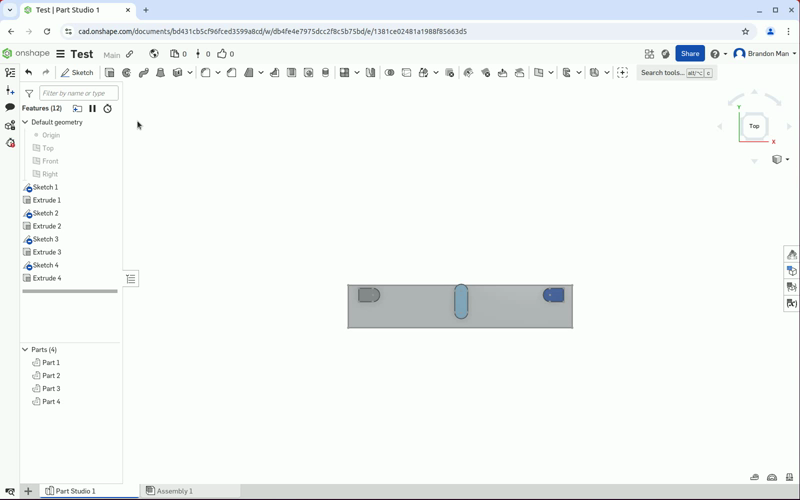
key(up, 3)
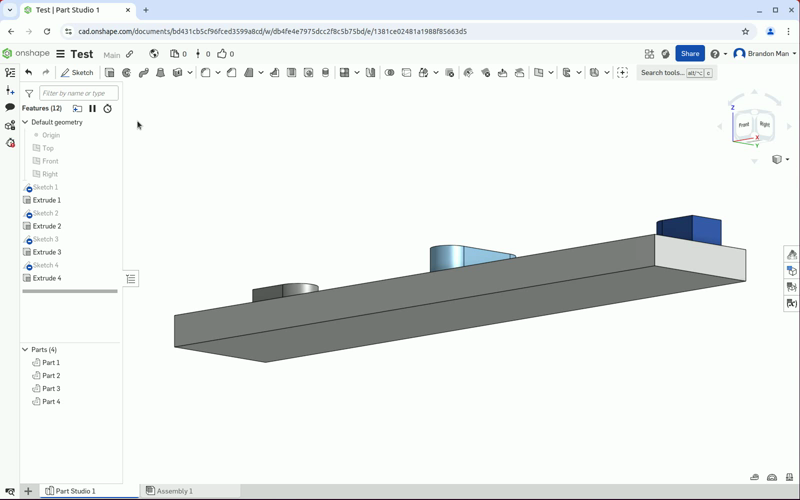
key(left, 3)
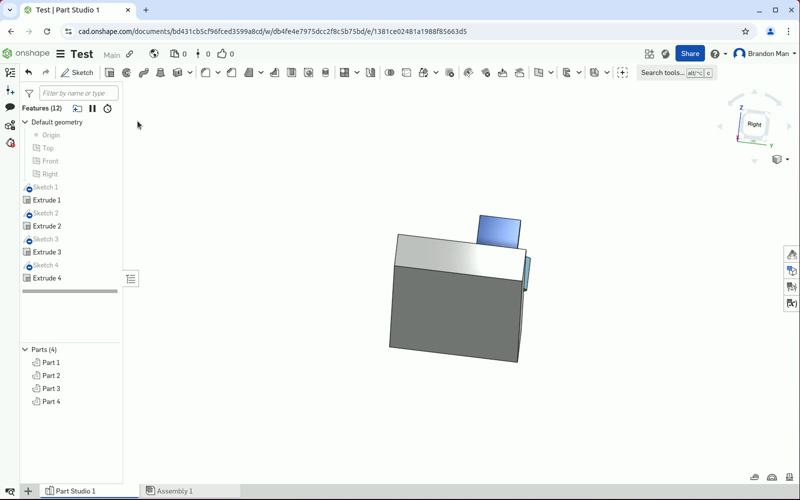
key(right, 3)
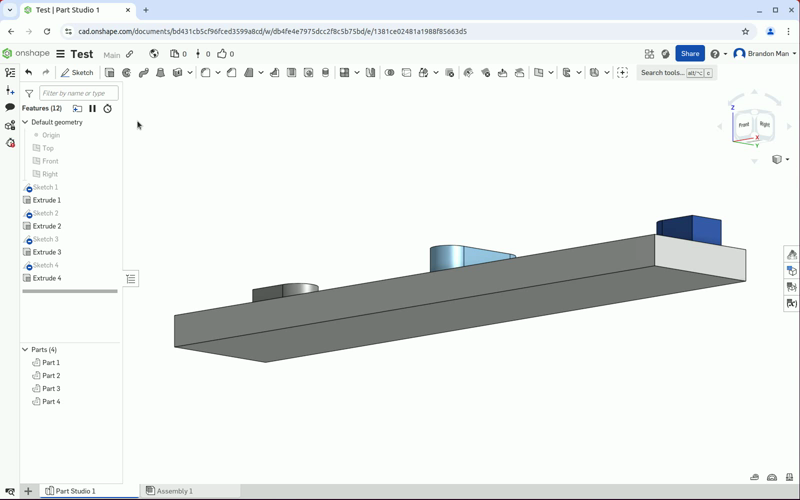
key(down, 3)
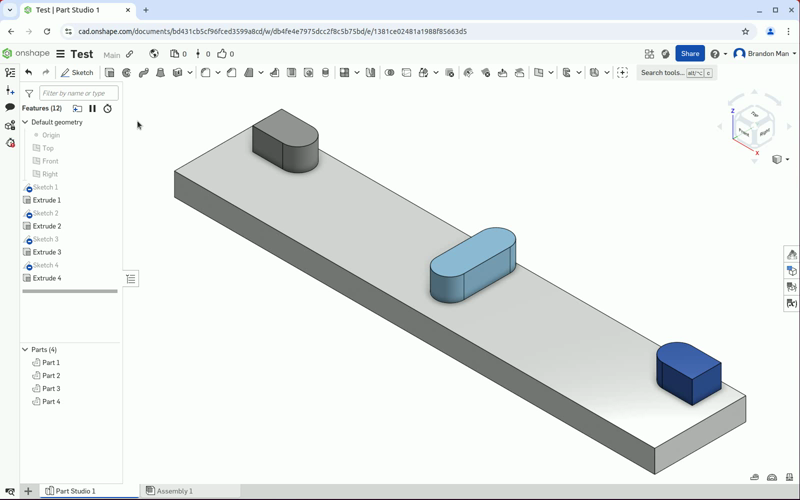
mouse_move(73, 189)
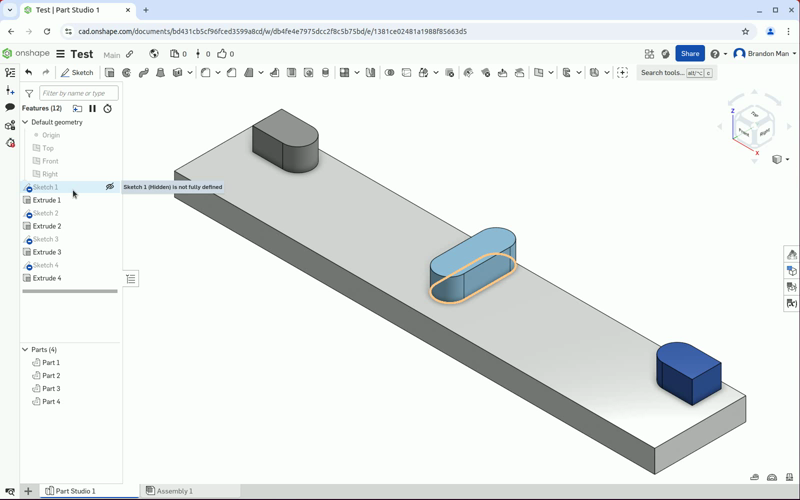
click(73, 189)